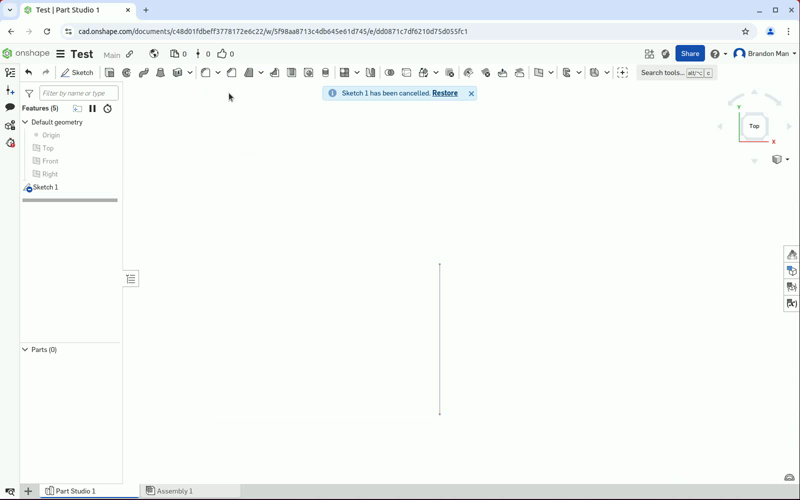
key(shift+h)
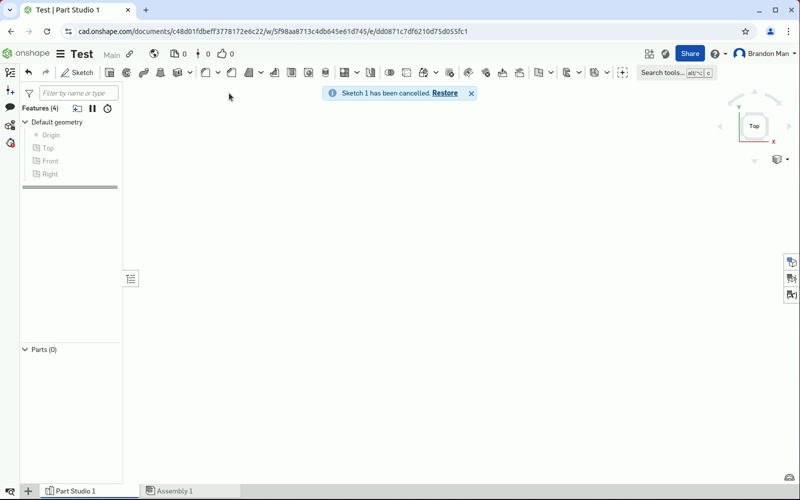
mouse_move(73, 352)
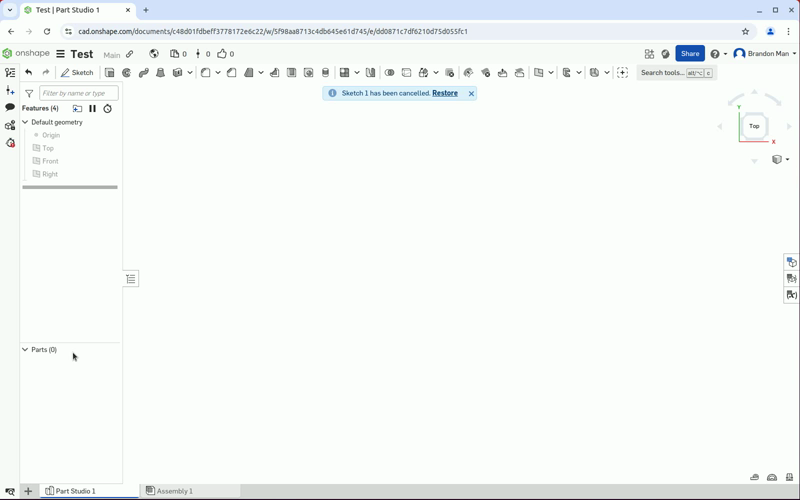
key(y)
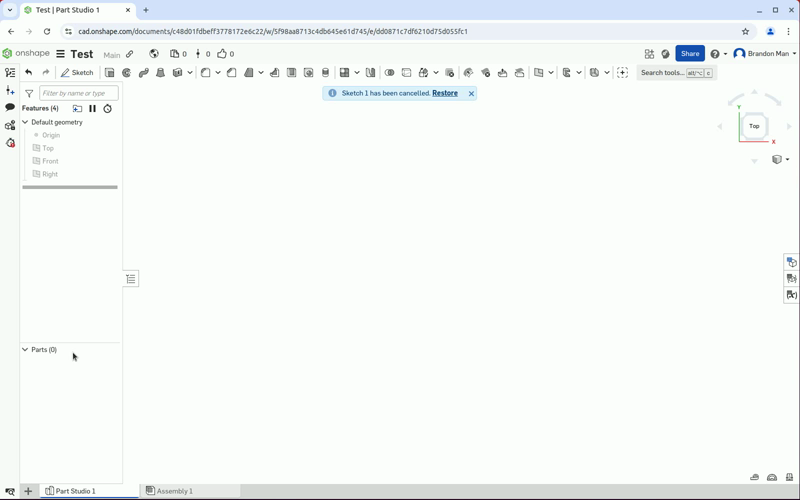
key(shift+p)
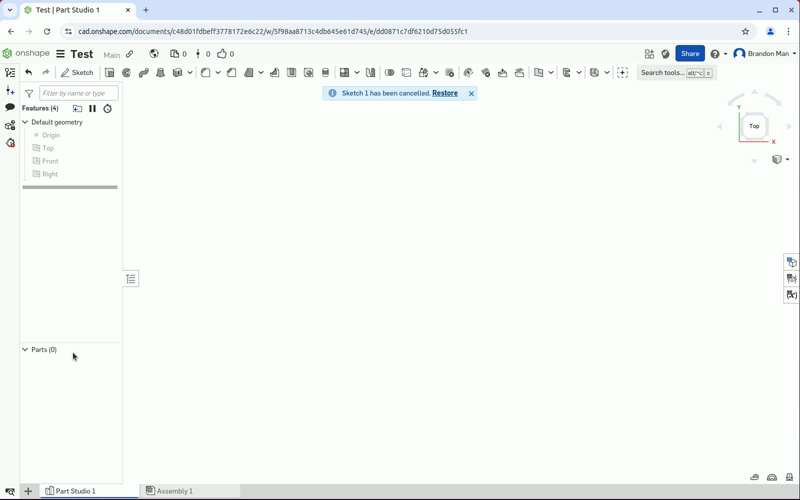
key(space)
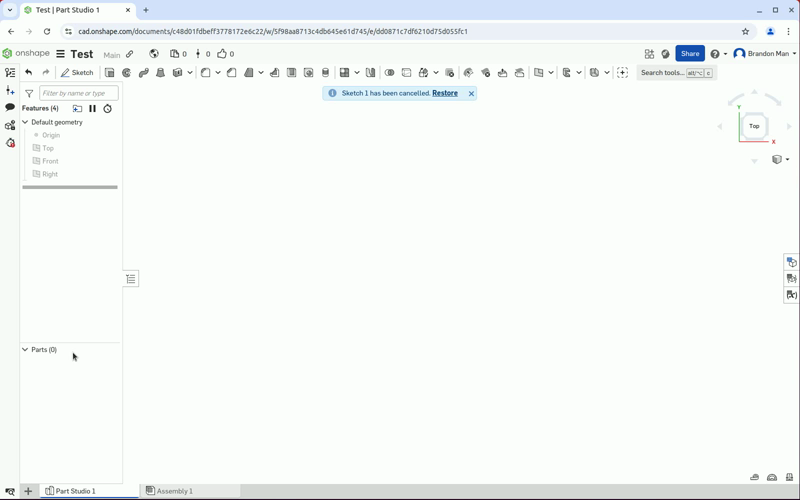
key_down(shift)
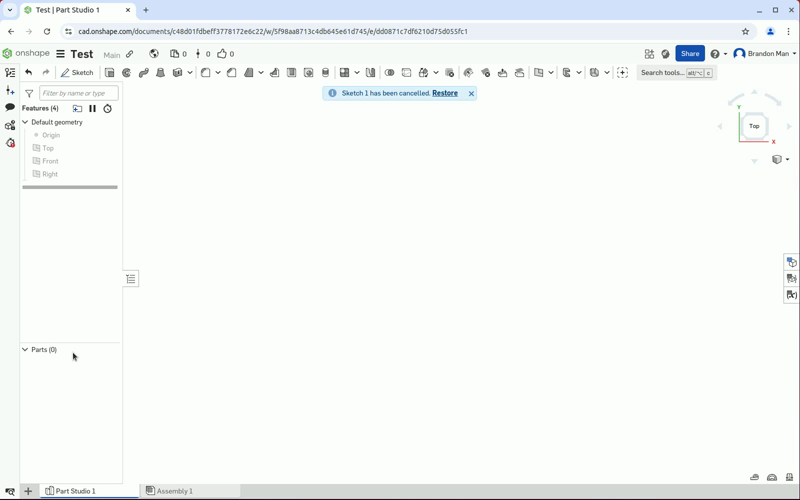
key(up)
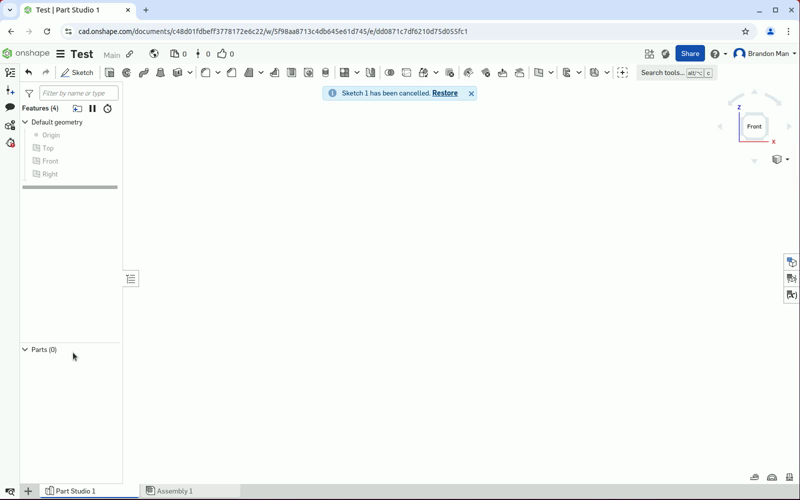
key_up(shift)
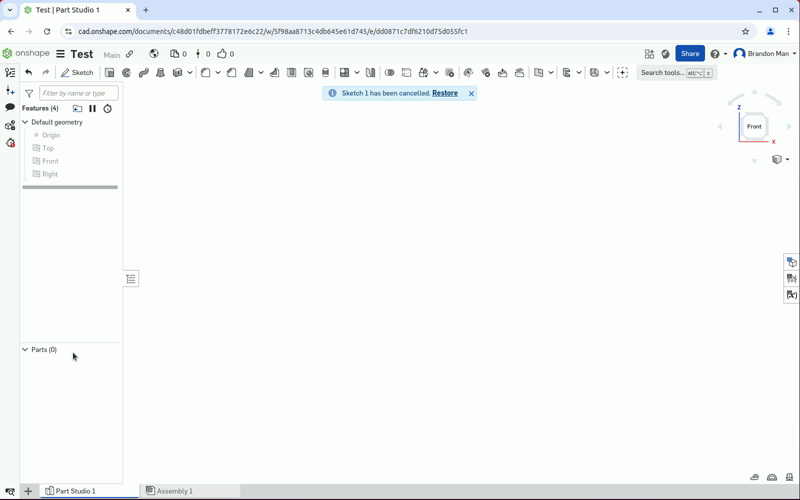
mouse_move(73, 352)
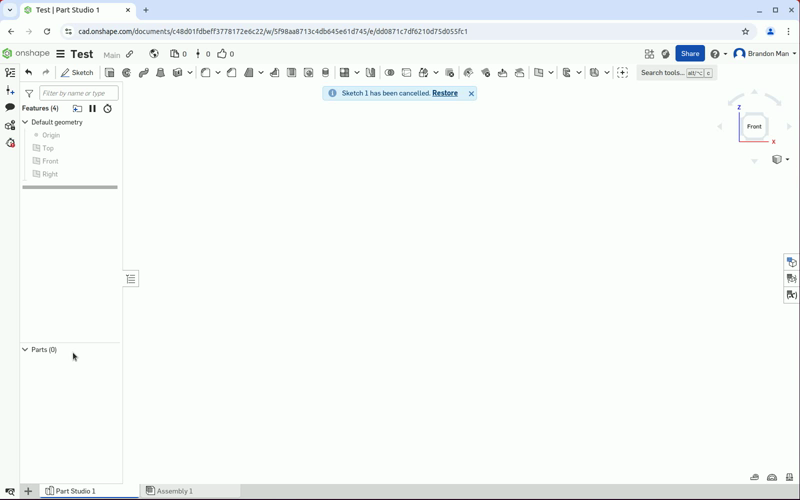
key(shift+y)
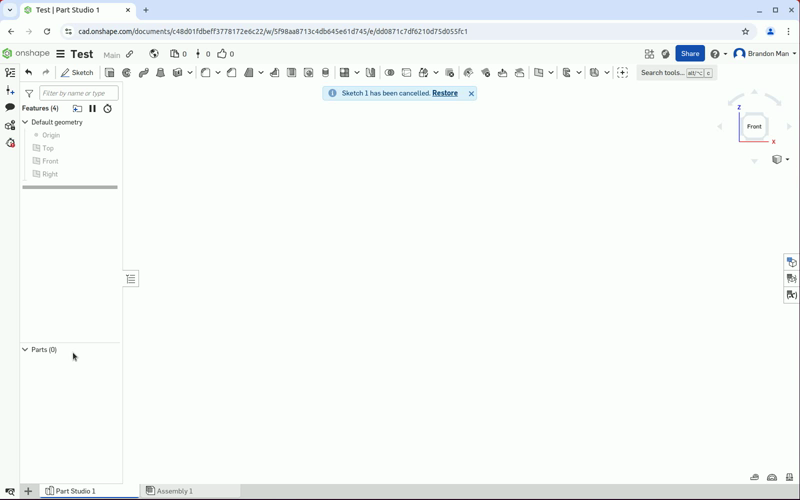
key(shift+s)
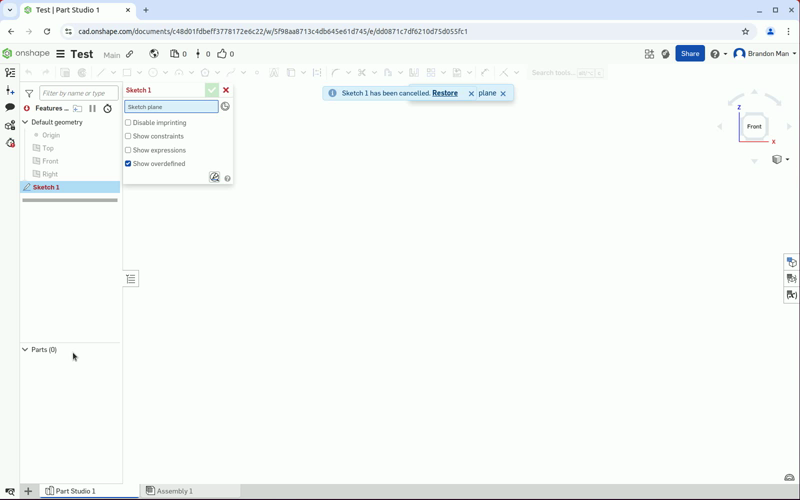
mouse_move(73, 163)
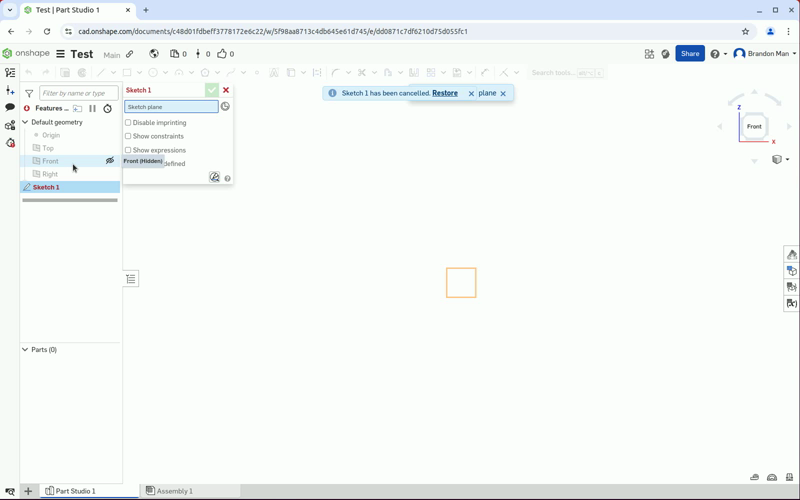
click(73, 163)
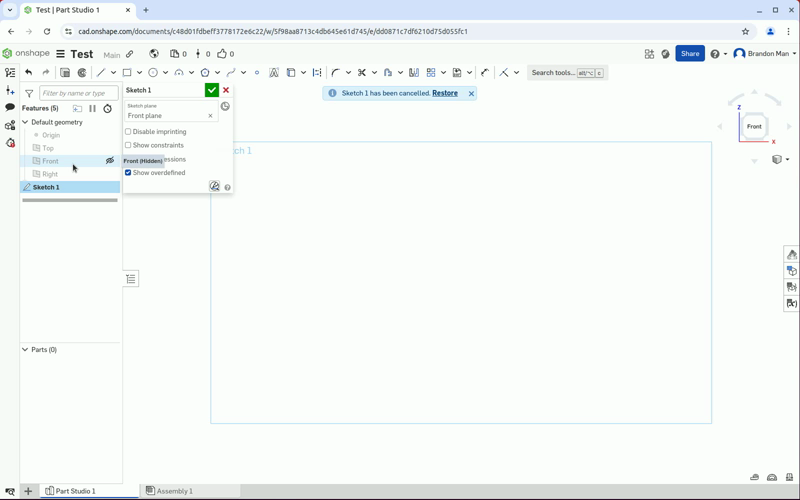
mouse_move(73, 352)
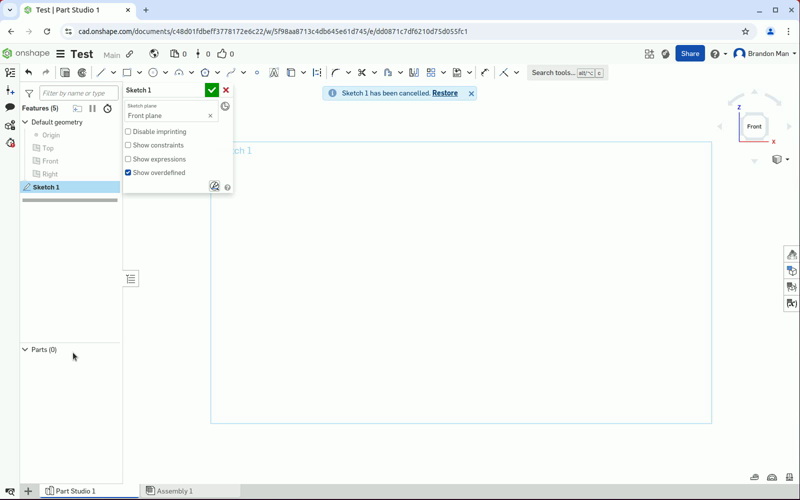
key(y)
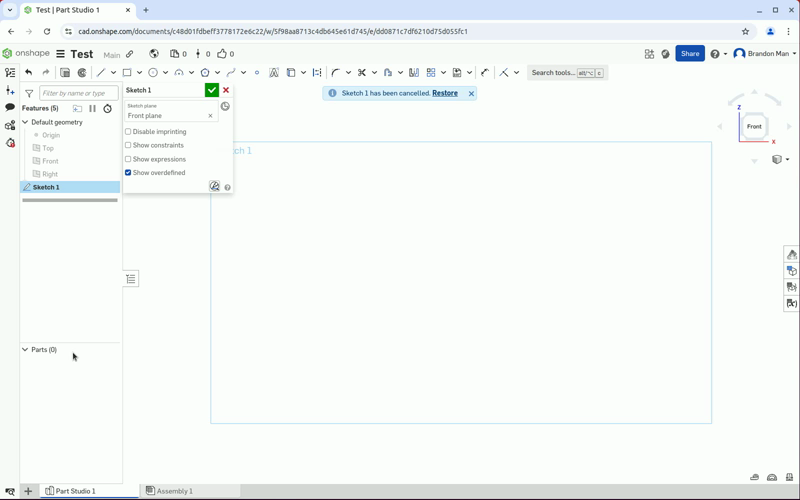
key(c)
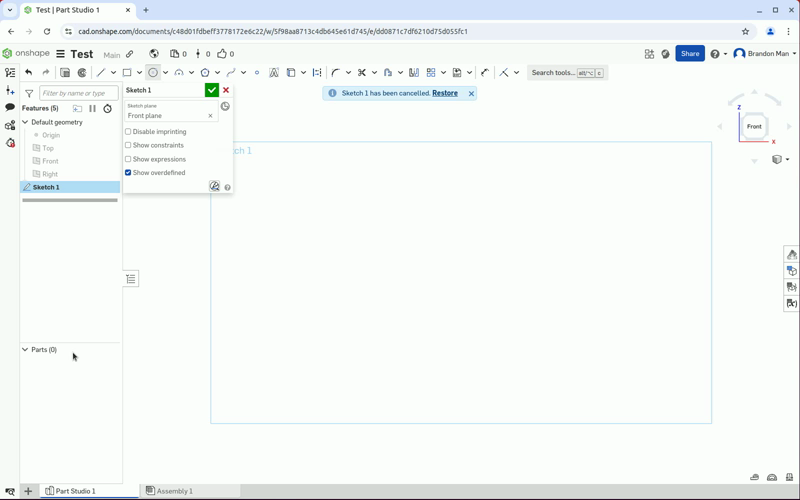
key_down(shift)
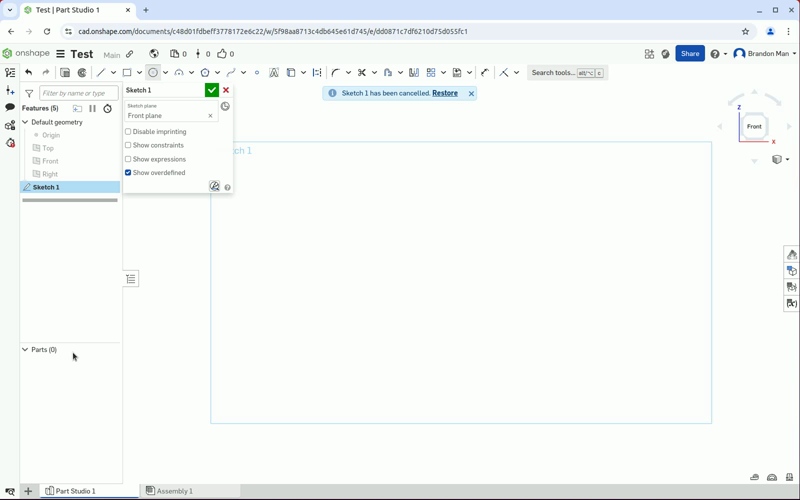
mouse_move(379, 282)
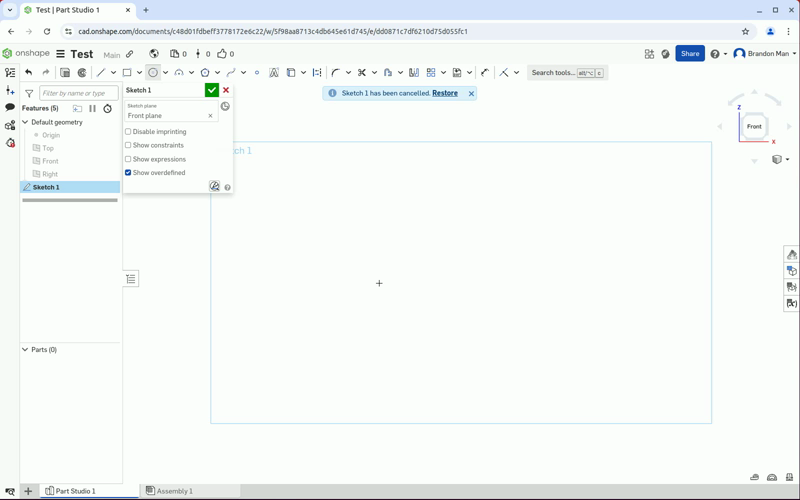
click(379, 282)
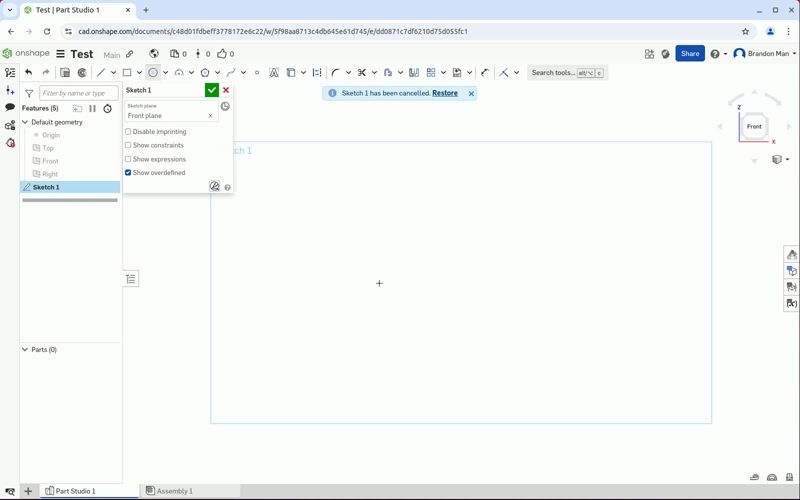
key_up(shift)
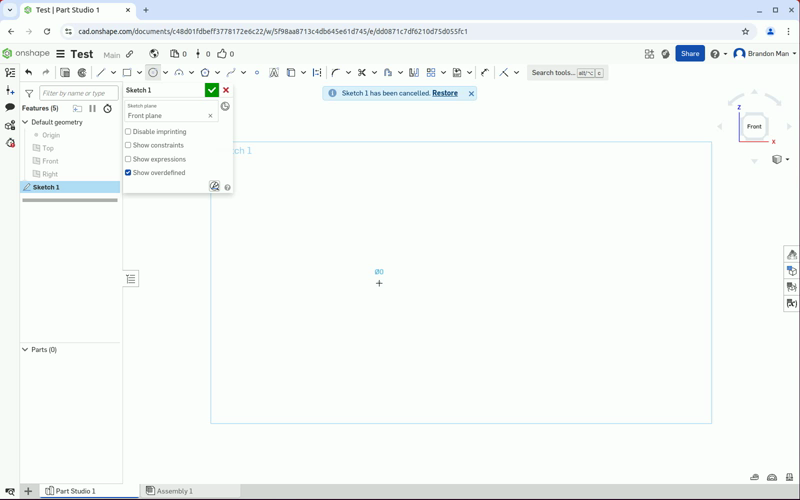
mouse_move(409, 282)
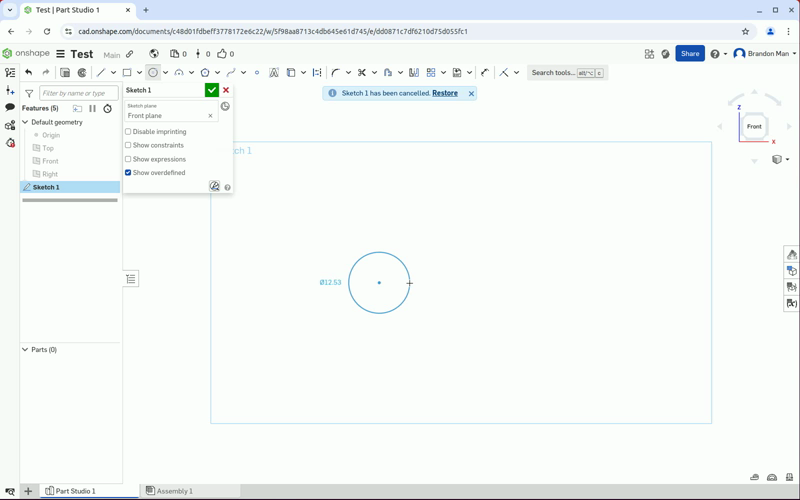
click(409, 282)
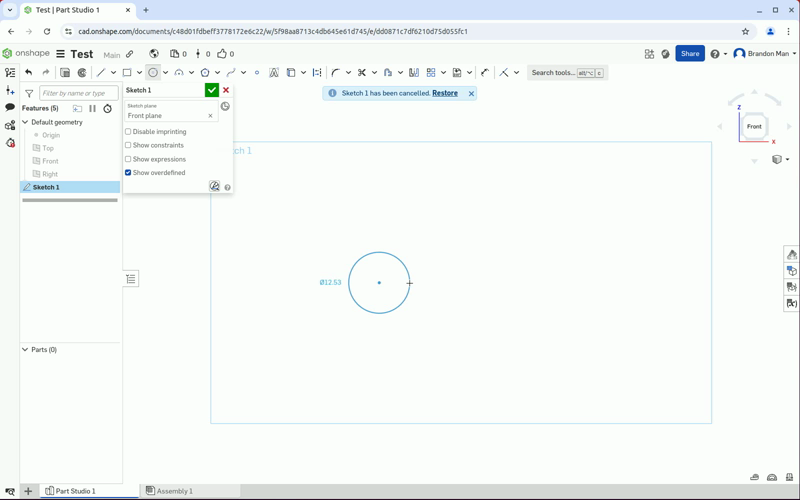
key(esc)
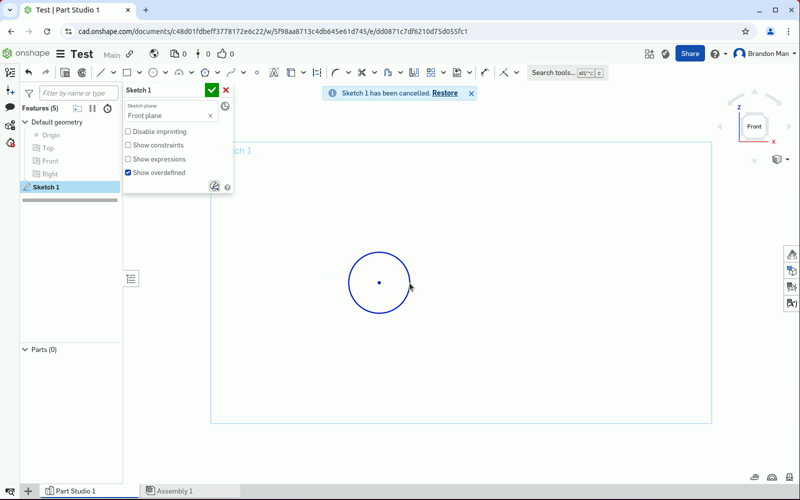
mouse_move(375, 310)
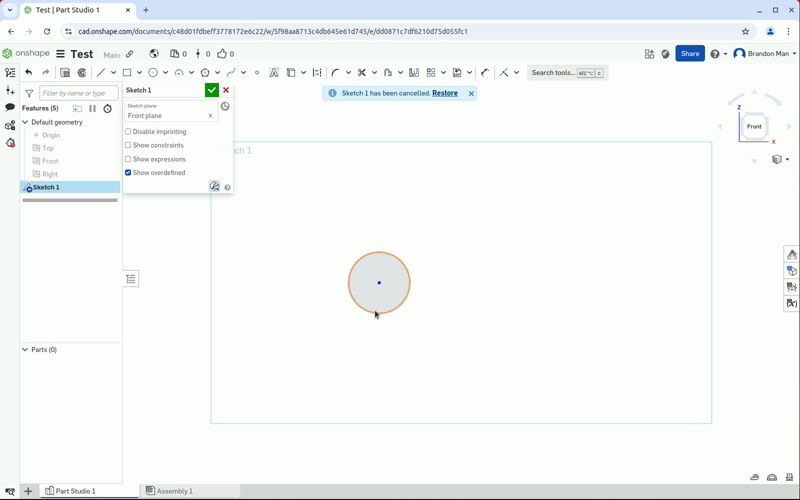
click(375, 310)
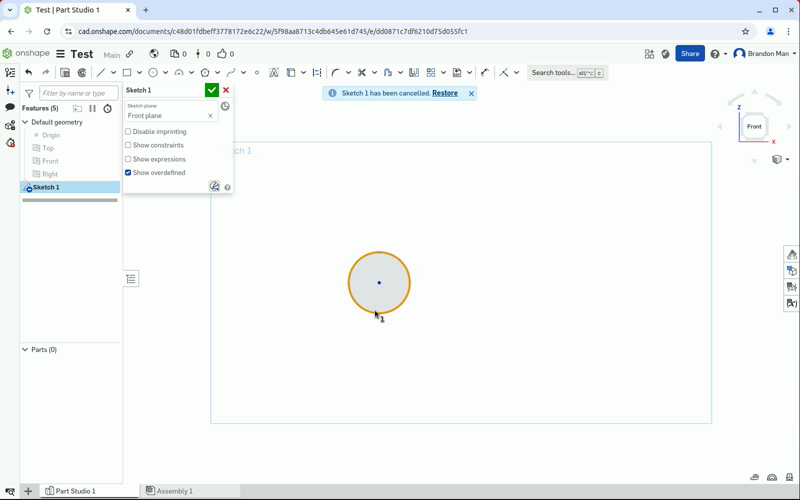
mouse_move(73, 352)
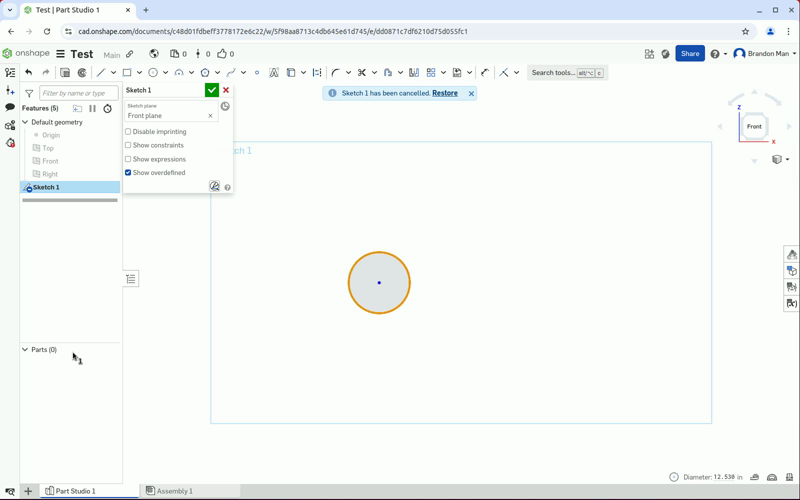
key(shift+y)
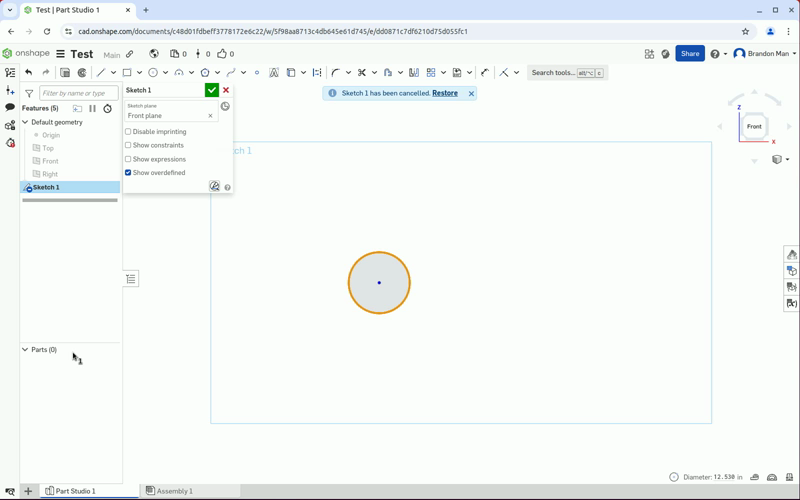
key(shift+e)
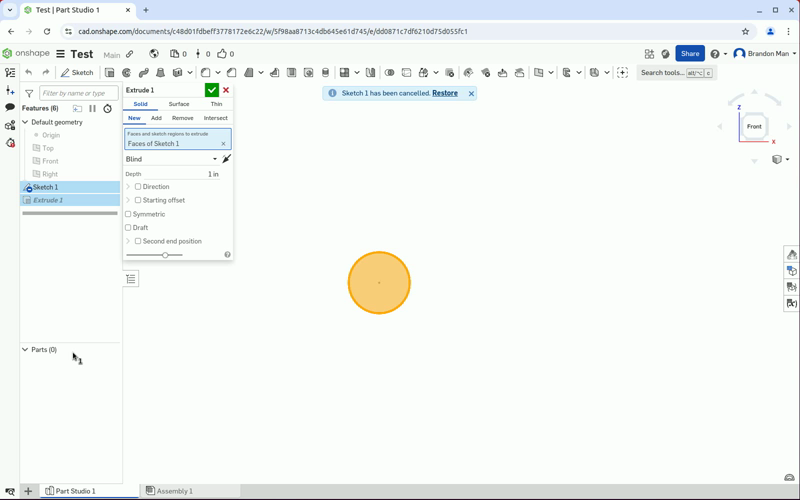
mouse_move(143, 106)
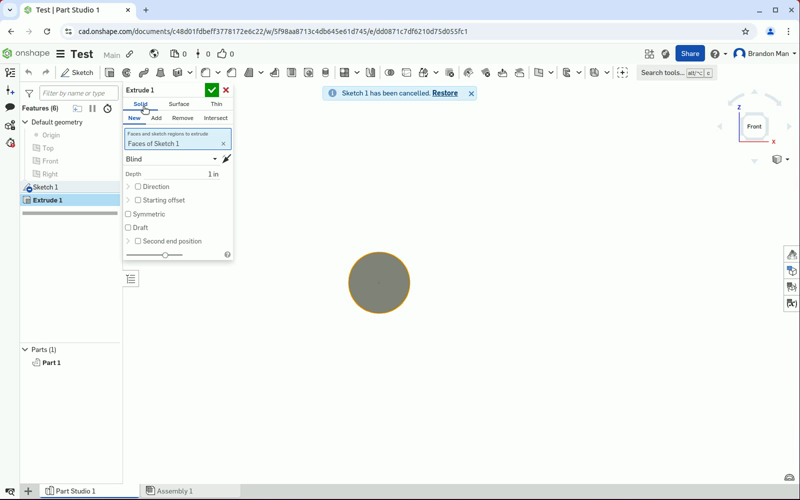
click(143, 106)
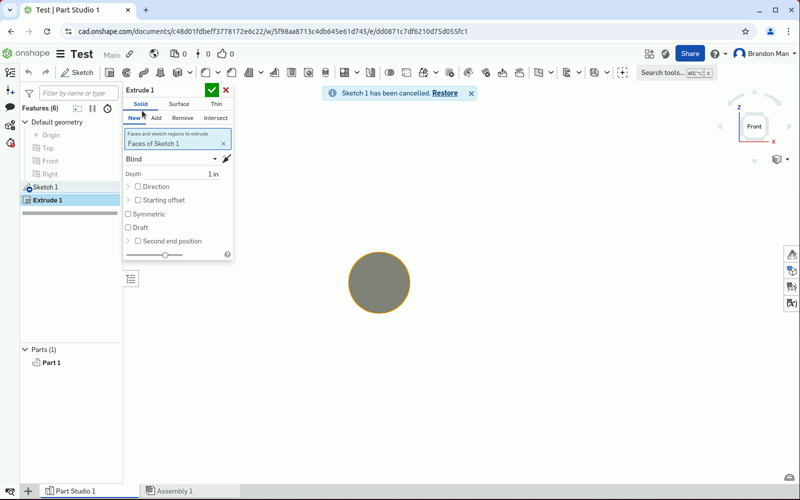
mouse_move(137, 120)
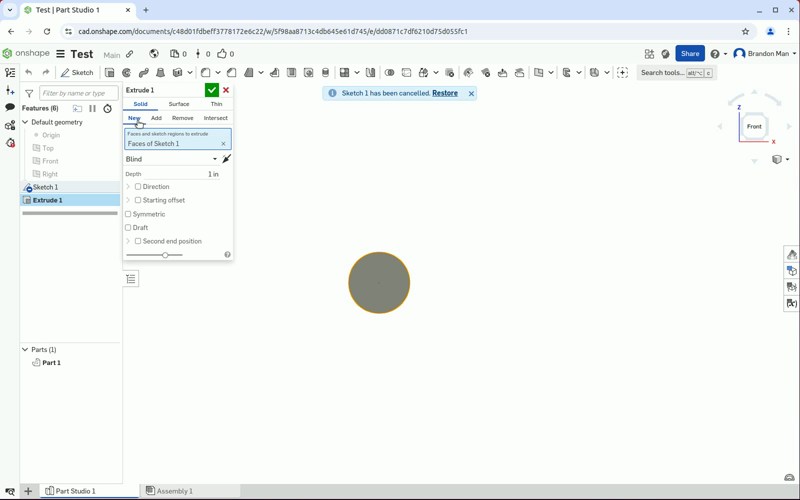
click(137, 120)
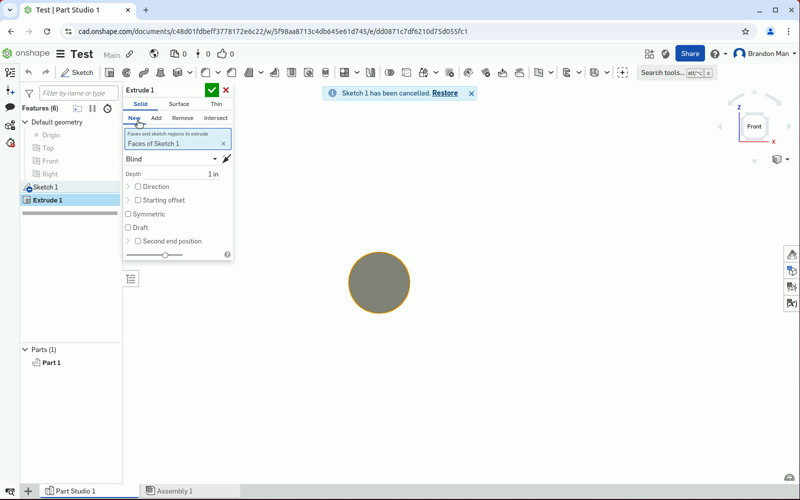
key(tab, 4)
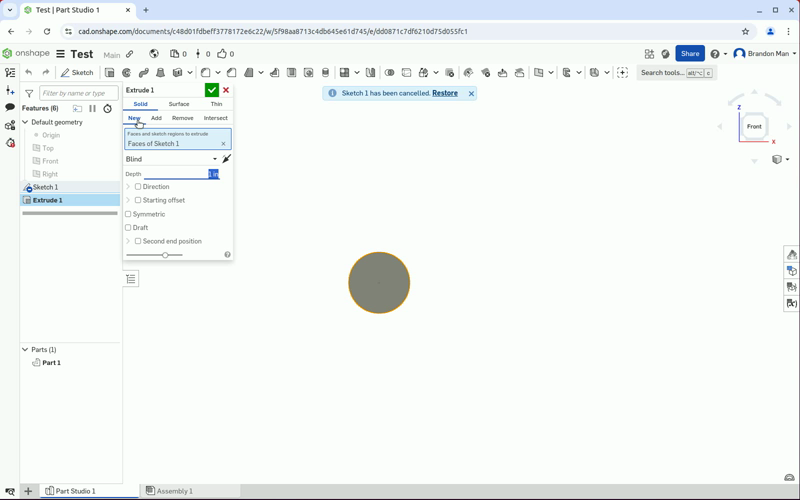
text(10.11)
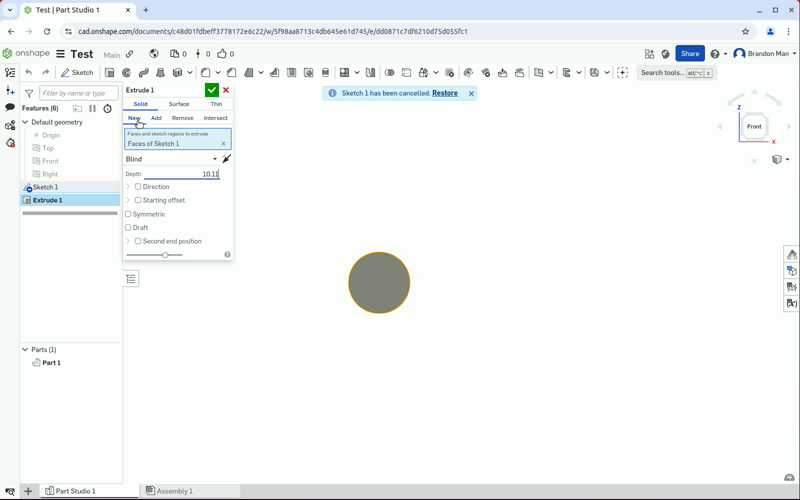
key(enter)
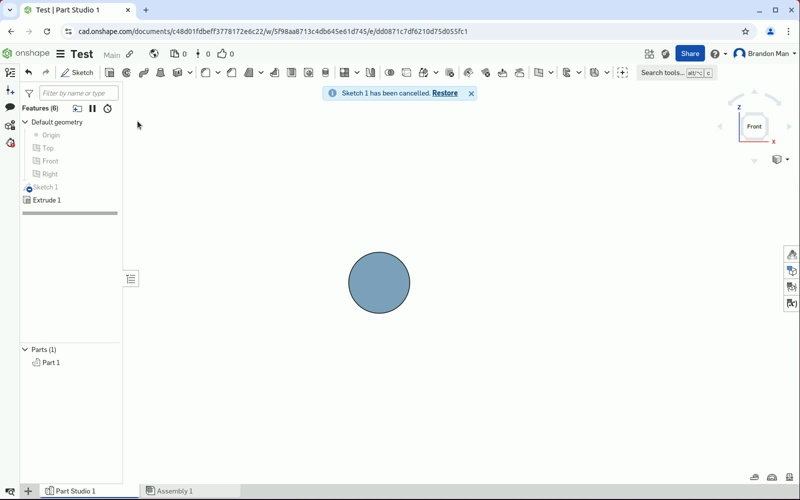
key(shift+h)
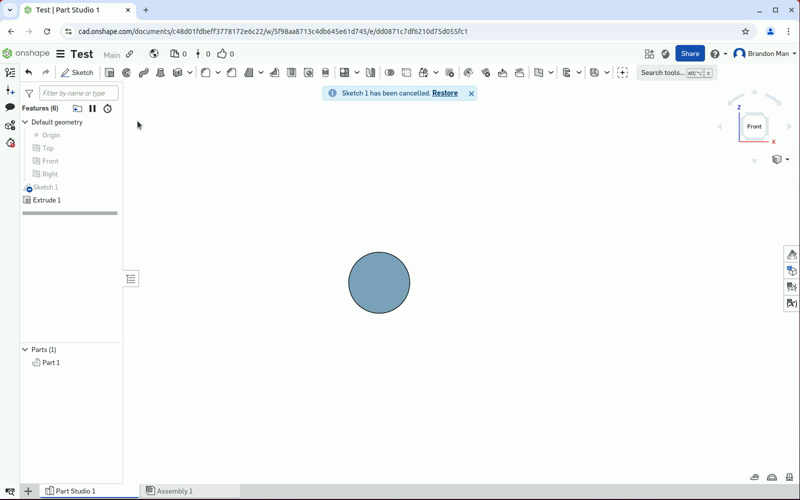
key(shift+h)
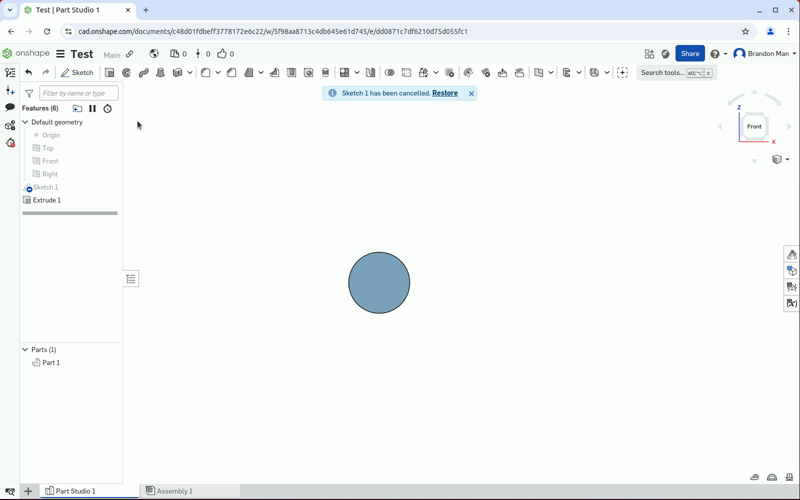
mouse_move(73, 189)
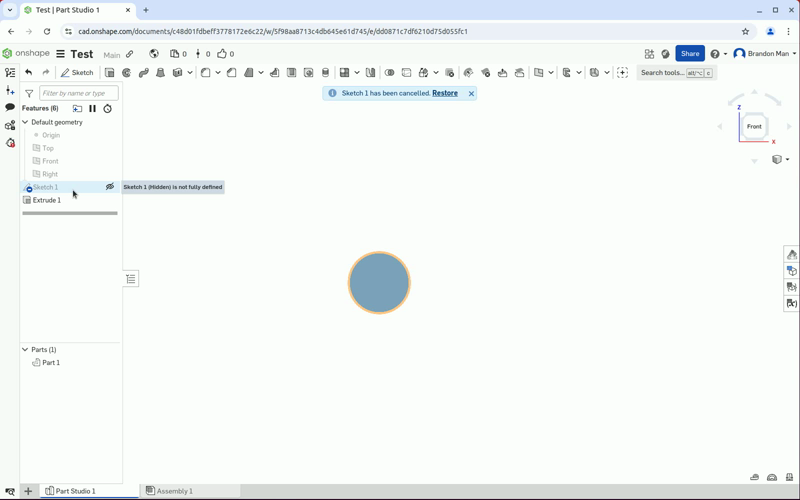
click(73, 189)
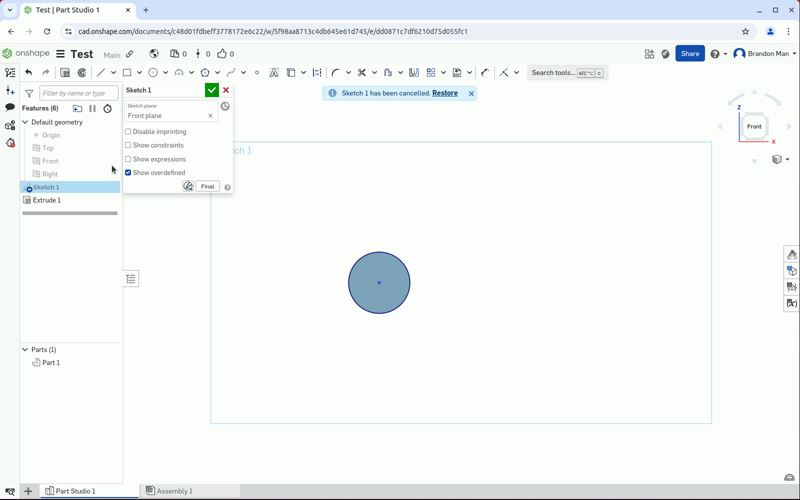
mouse_move(229, 92)
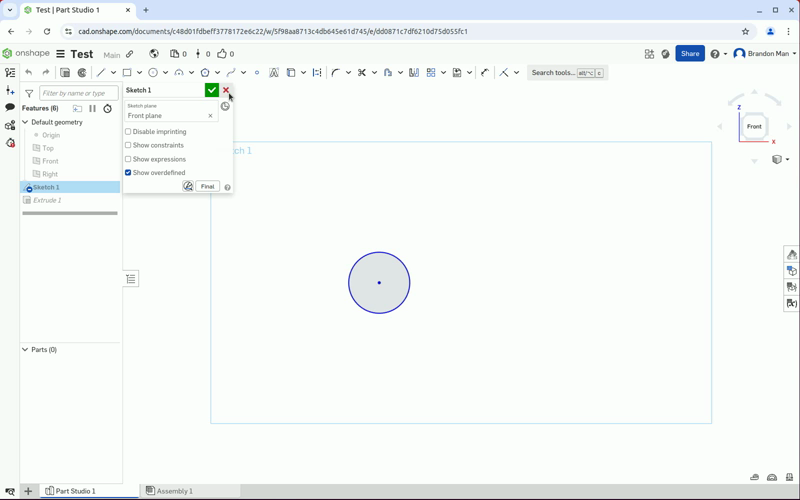
click(229, 92)
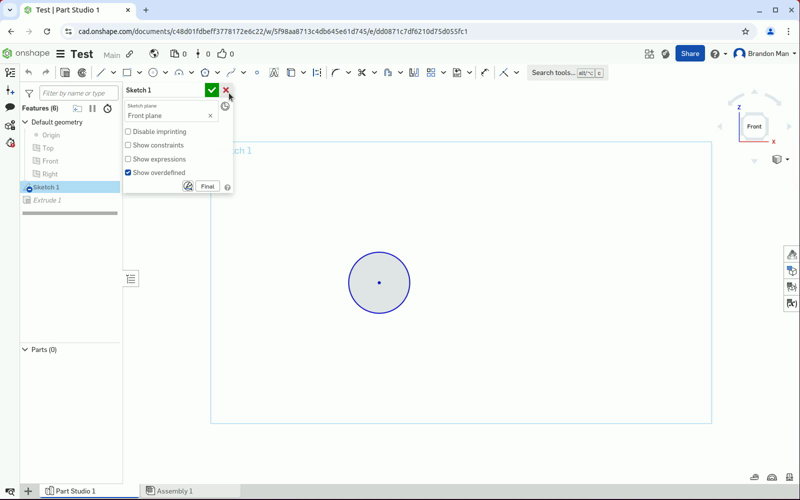
key(shift+s)
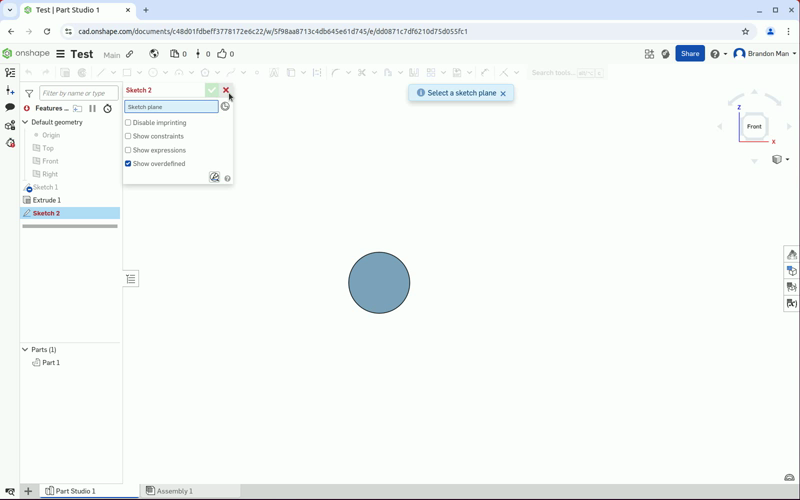
mouse_move(73, 163)
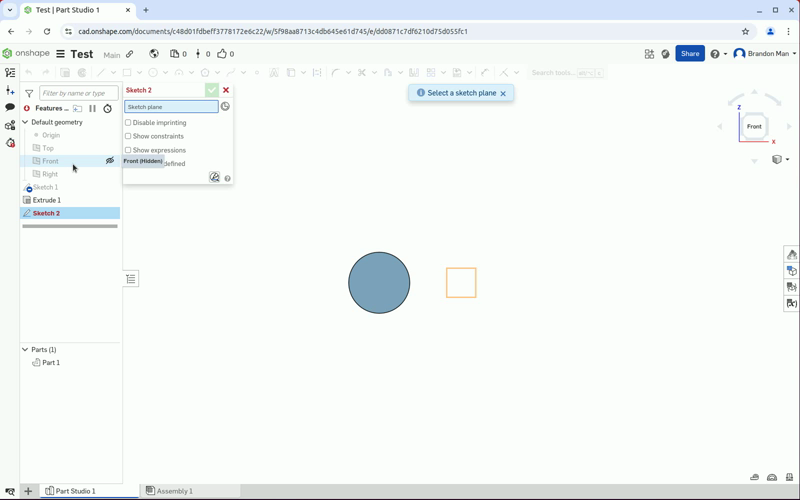
click(73, 163)
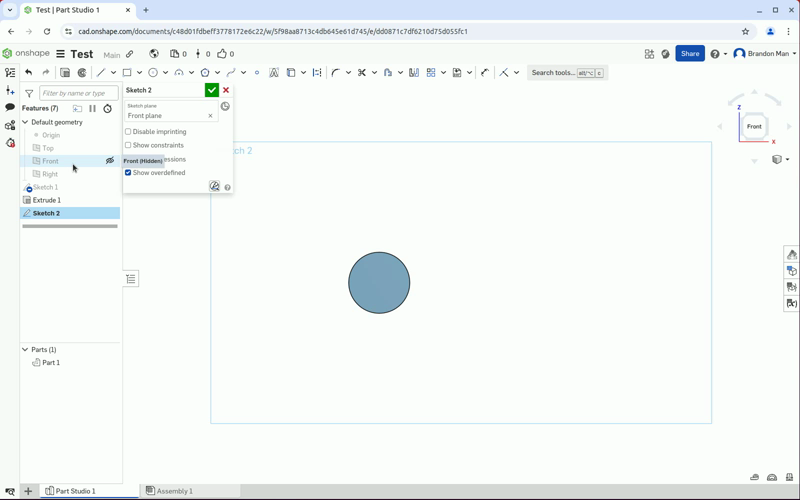
mouse_move(73, 352)
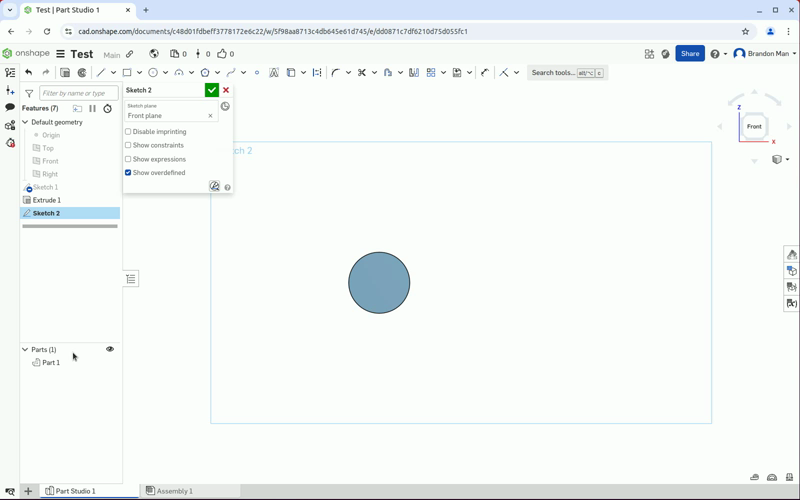
key(y)
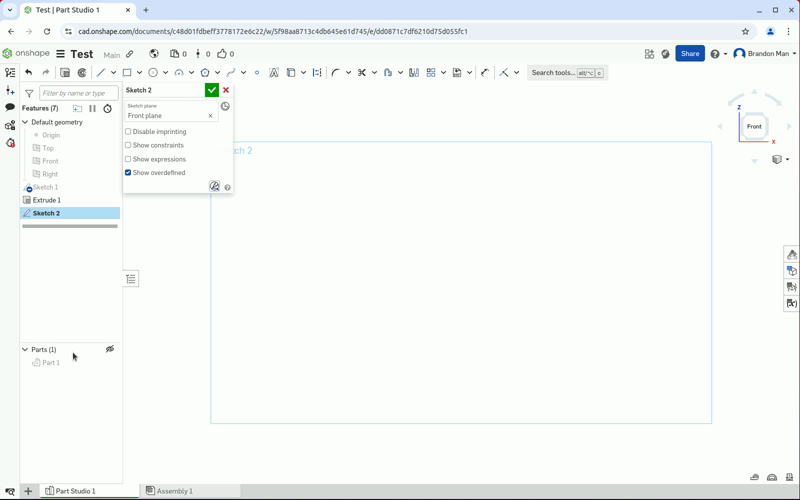
key(c)
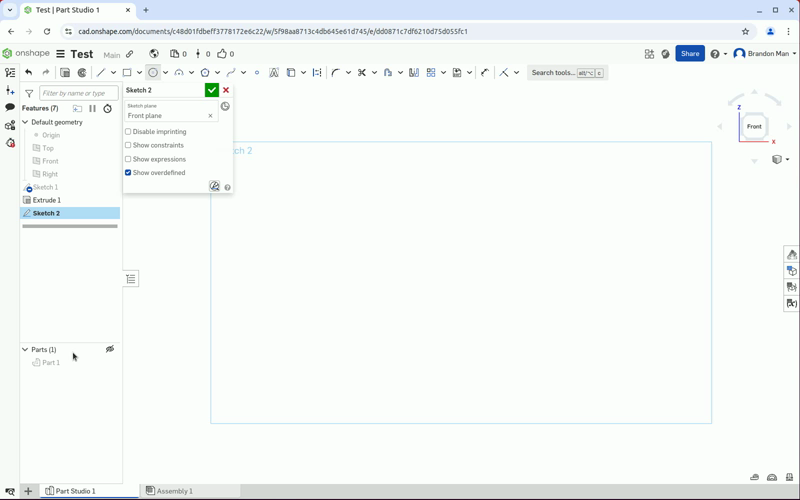
key_down(shift)
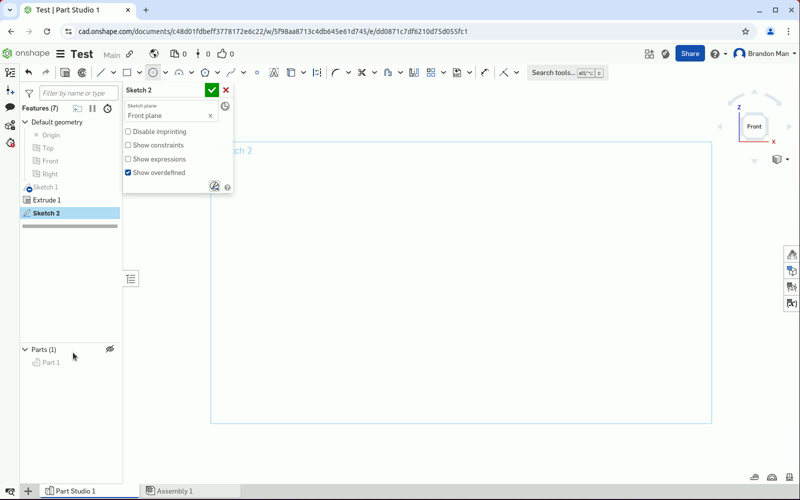
mouse_move(543, 282)
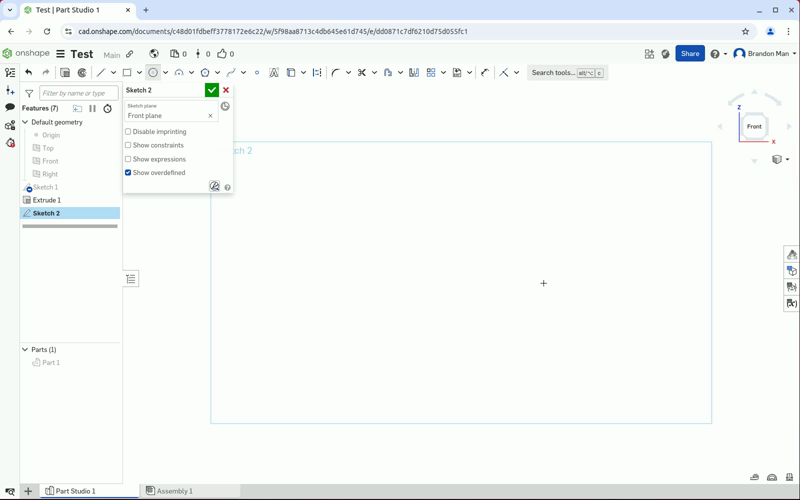
click(543, 282)
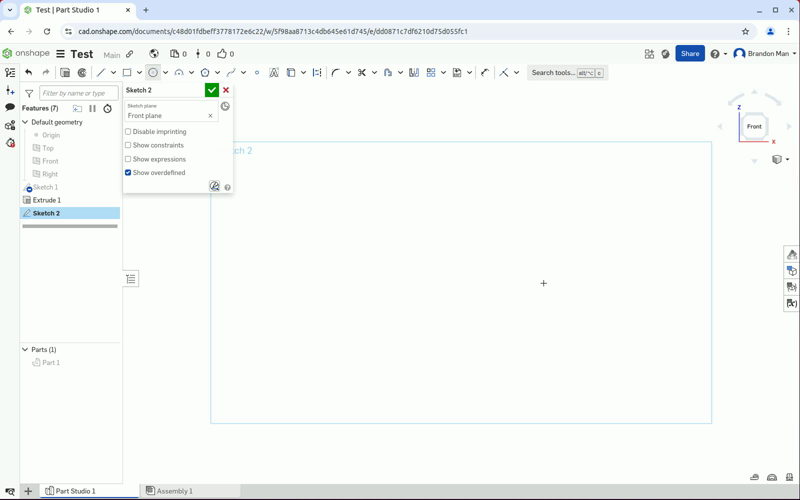
key_up(shift)
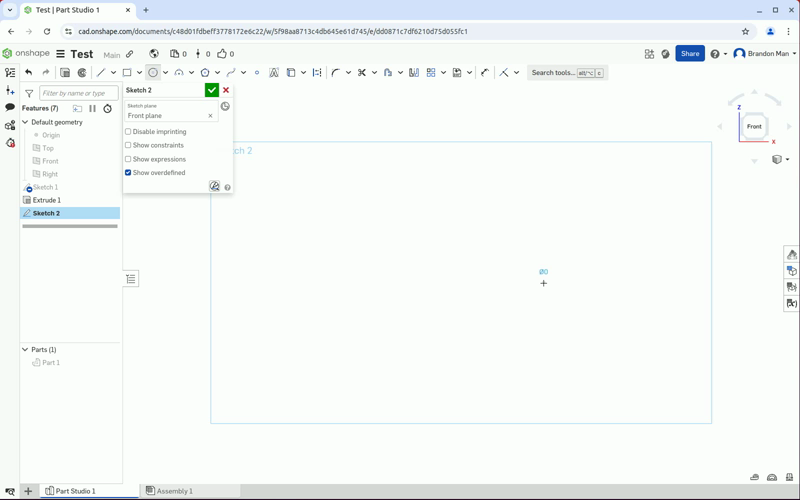
mouse_move(573, 282)
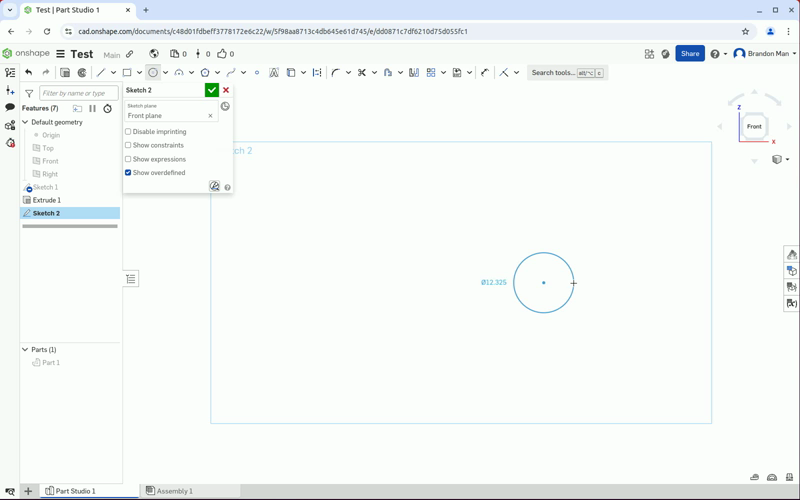
click(573, 282)
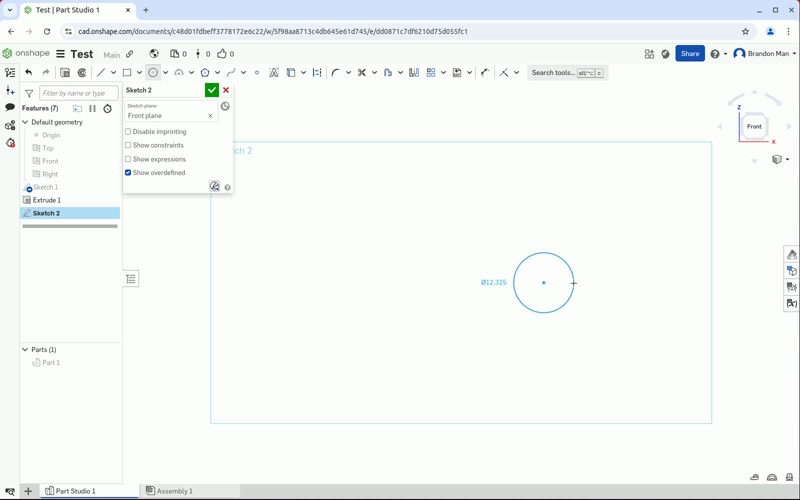
key(esc)
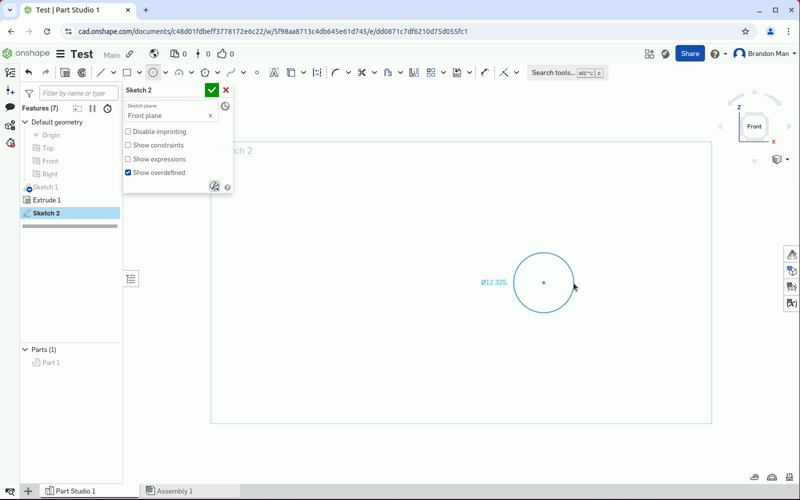
mouse_move(535, 264)
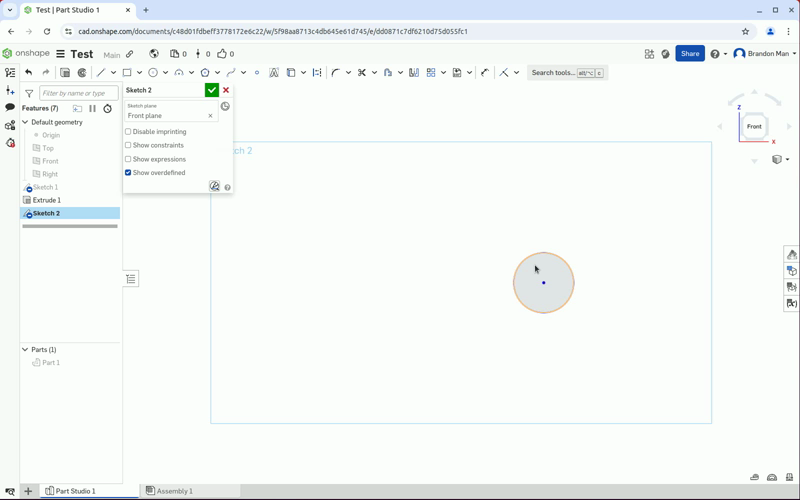
click(535, 264)
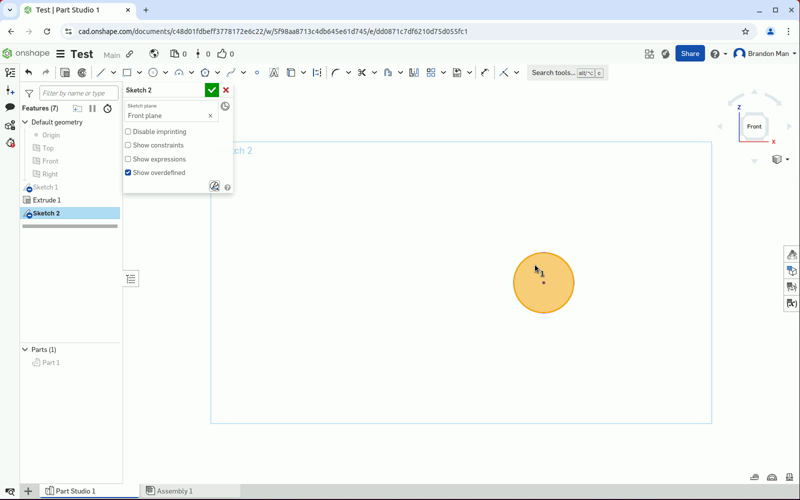
mouse_move(73, 352)
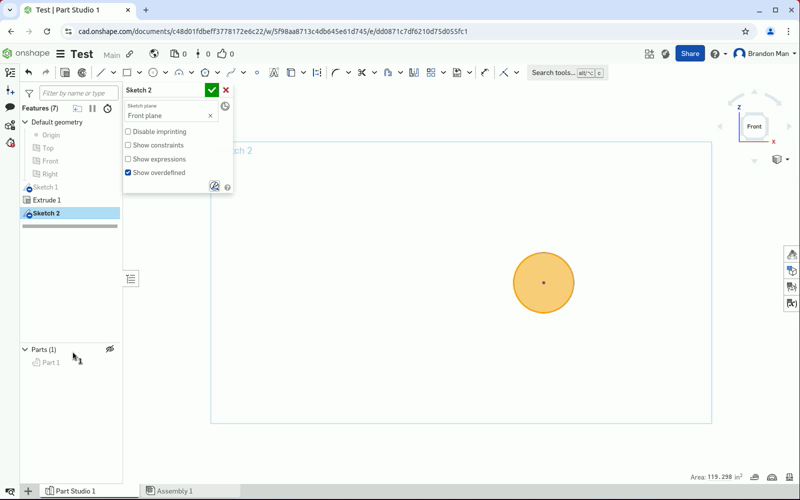
key(shift+y)
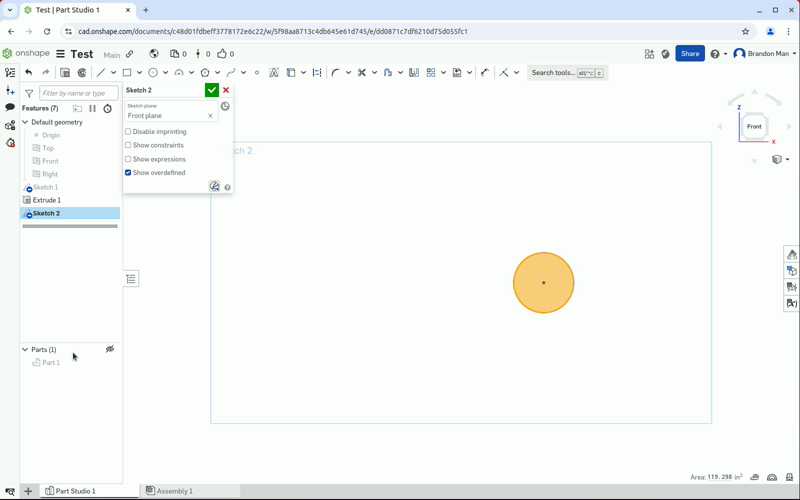
key(shift+e)
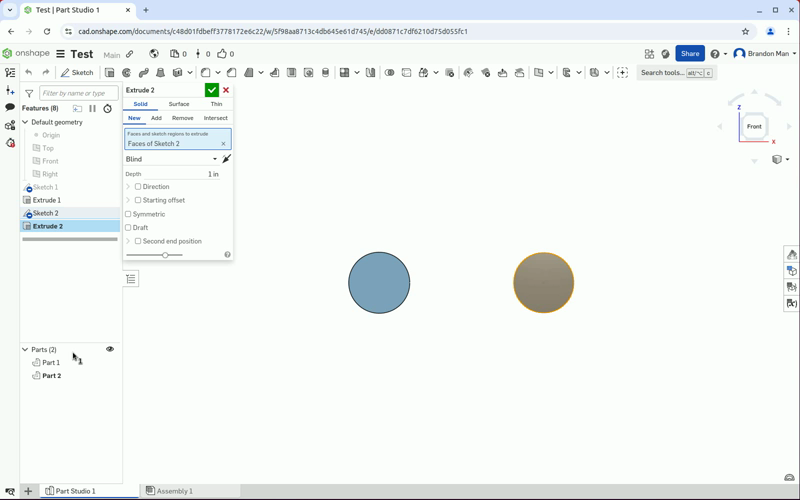
mouse_move(143, 106)
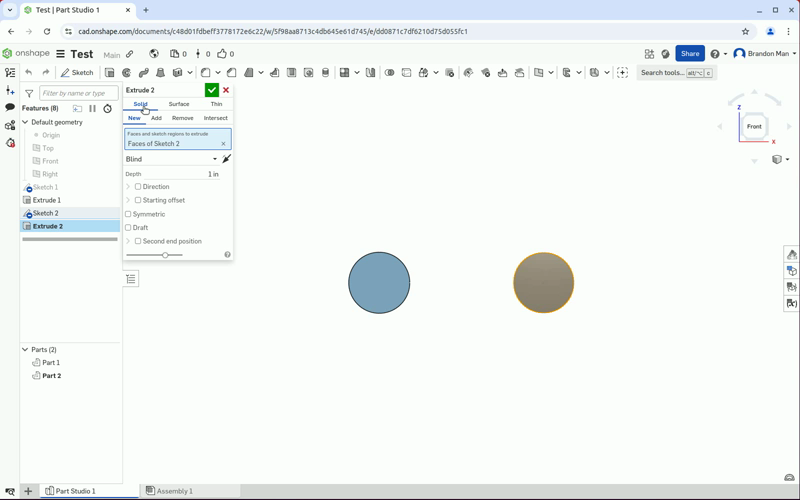
click(143, 106)
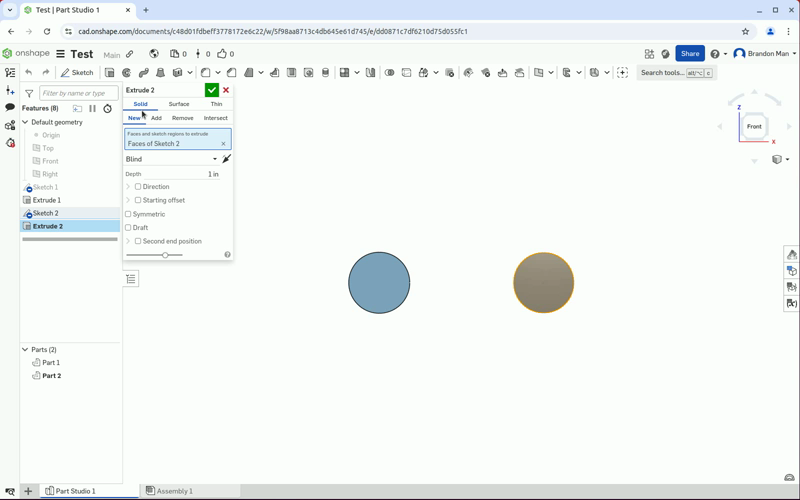
mouse_move(137, 120)
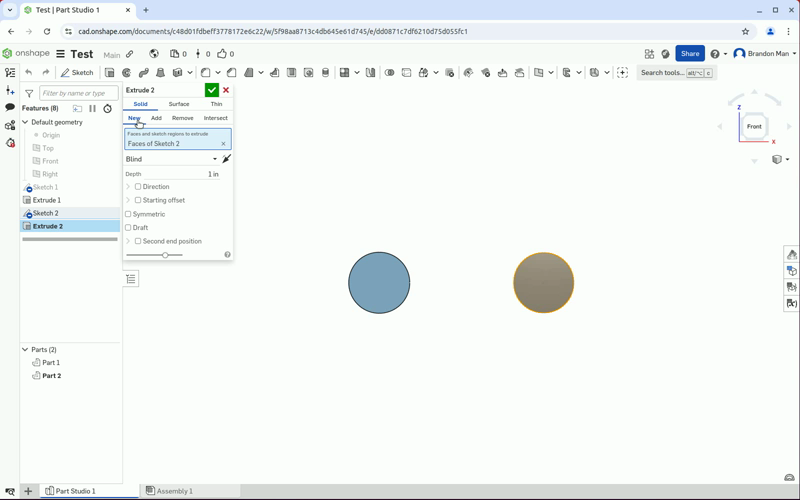
click(137, 120)
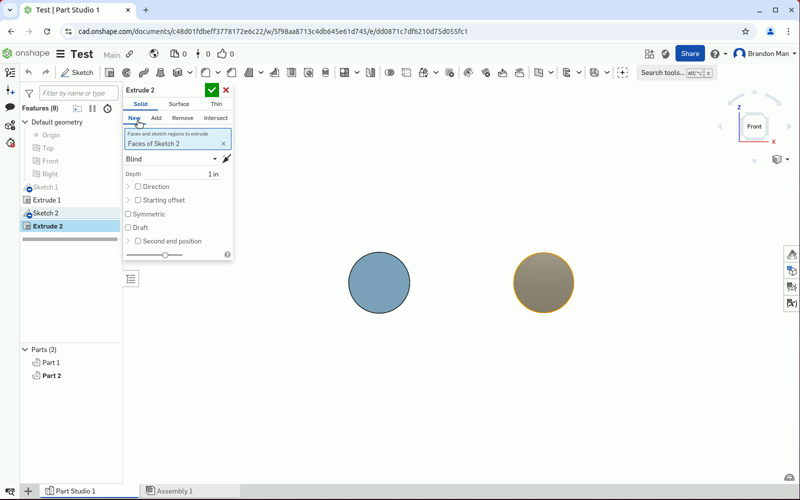
key(tab, 4)
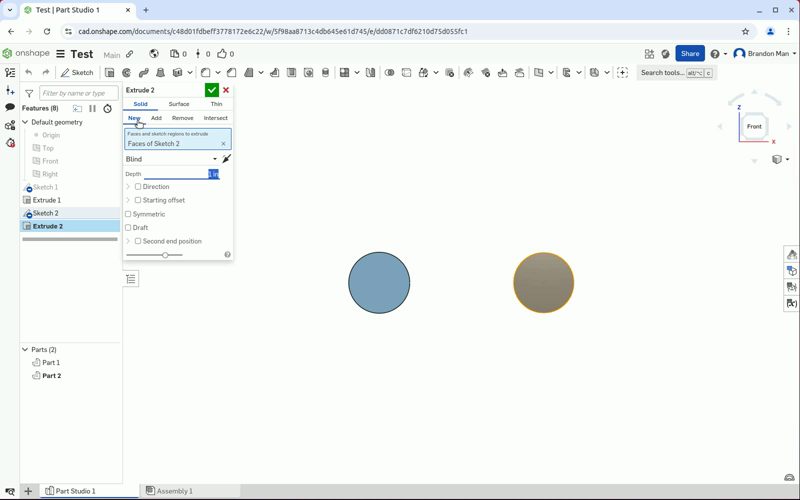
text(10.11)
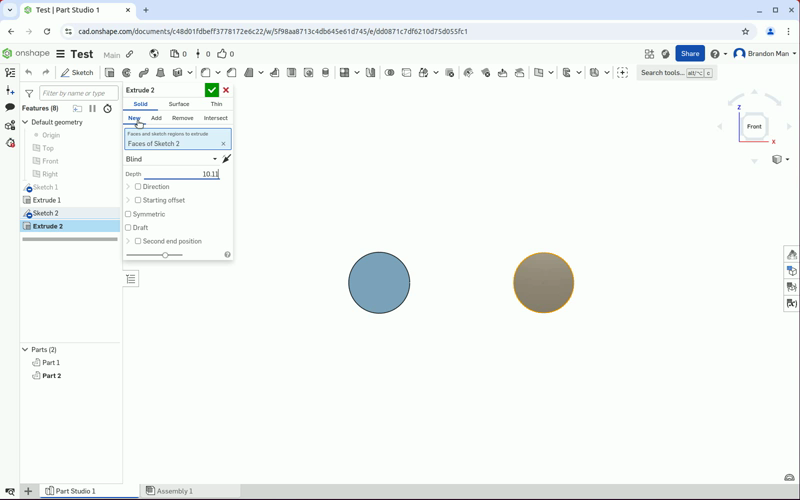
key(enter)
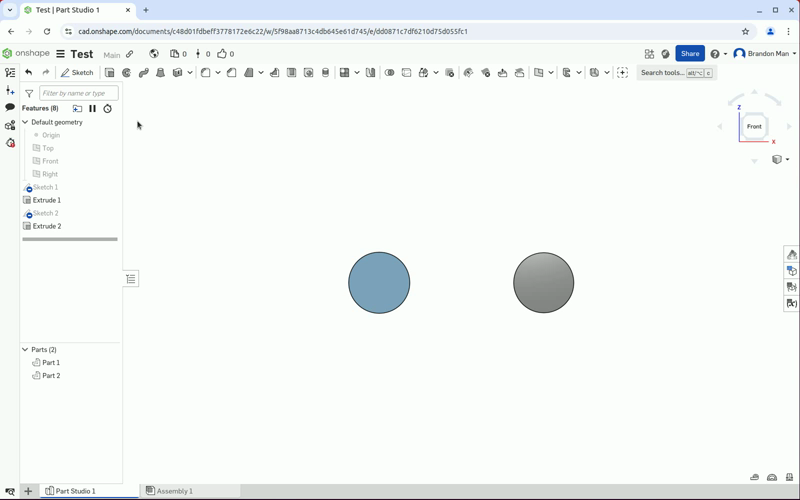
key(shift+h)
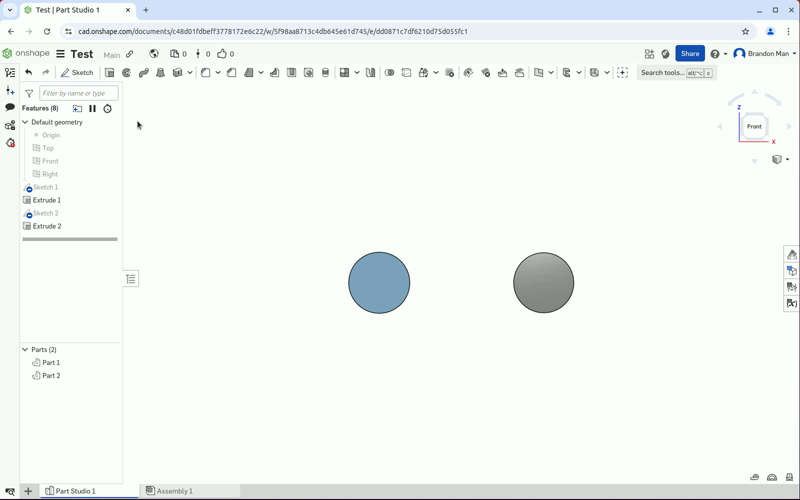
key(shift+h)
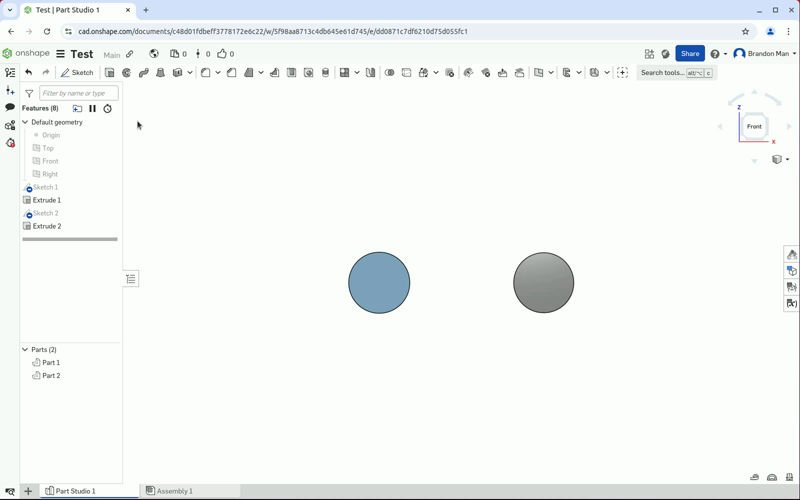
mouse_move(73, 189)
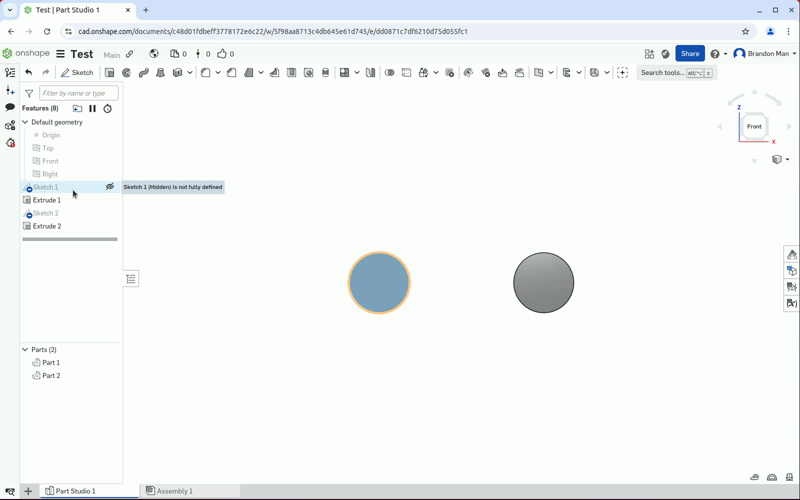
click(73, 189)
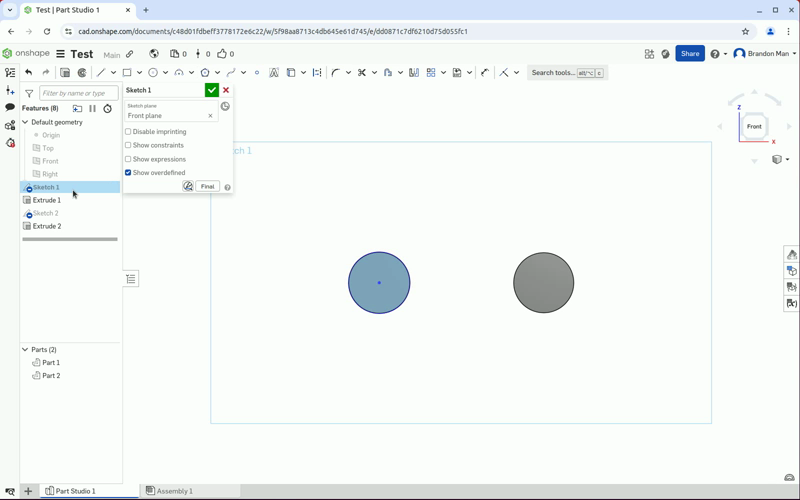
mouse_move(229, 92)
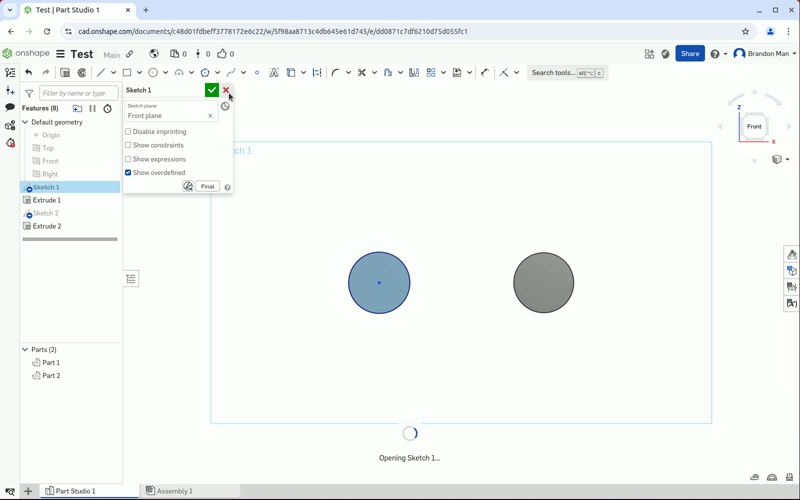
click(229, 92)
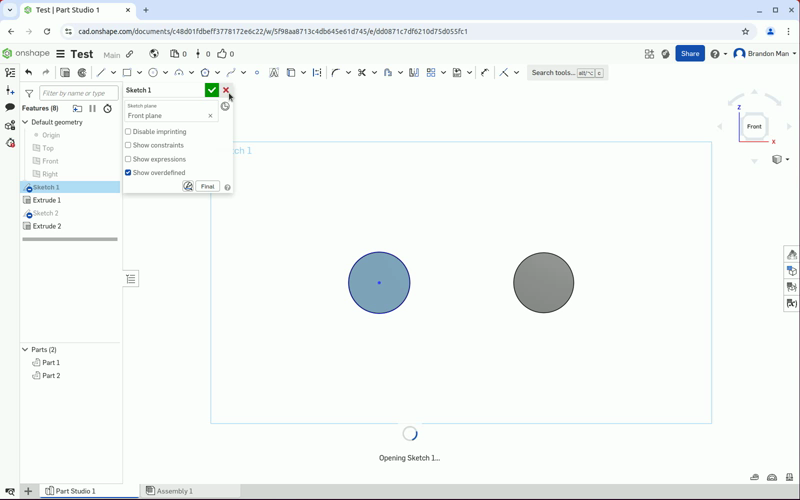
key(shift+s)
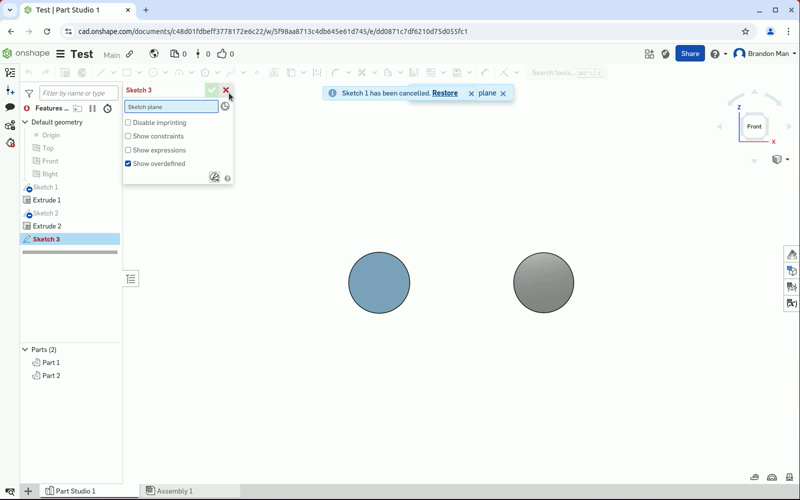
mouse_move(73, 163)
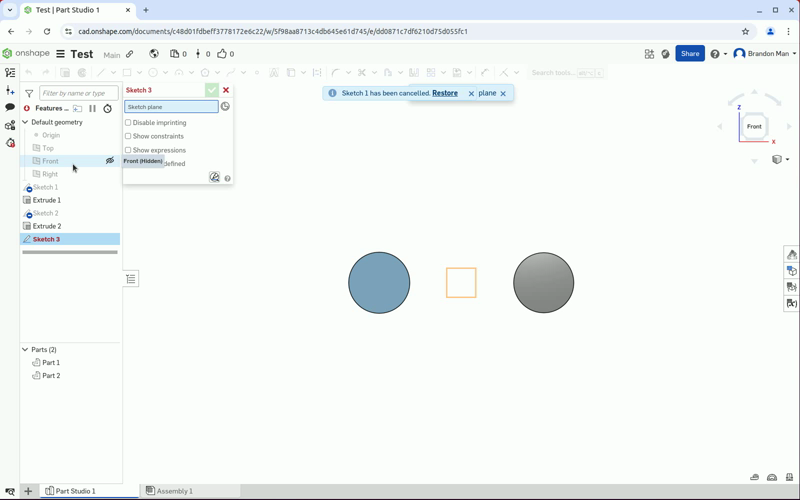
click(73, 163)
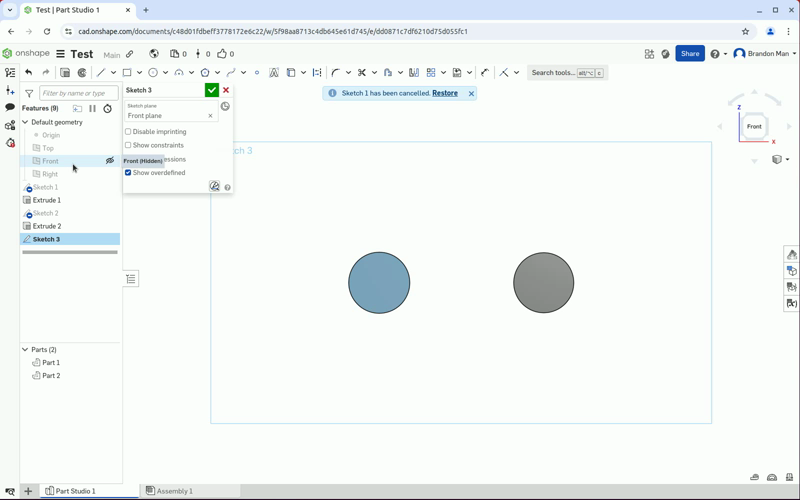
mouse_move(73, 352)
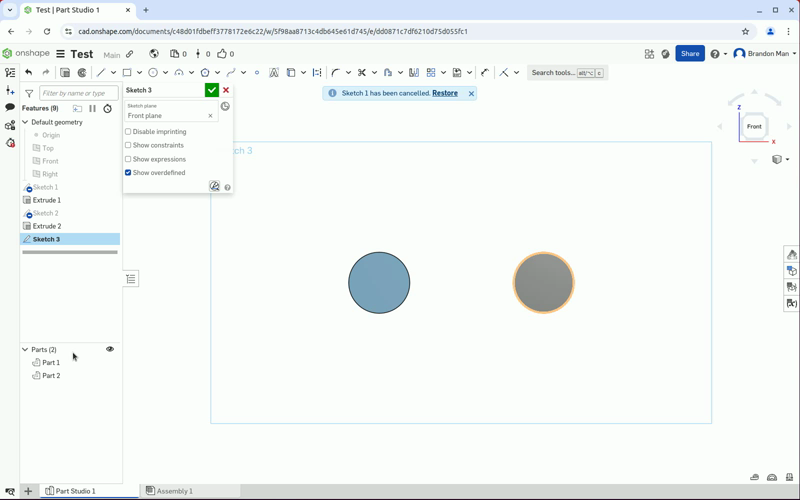
key(y)
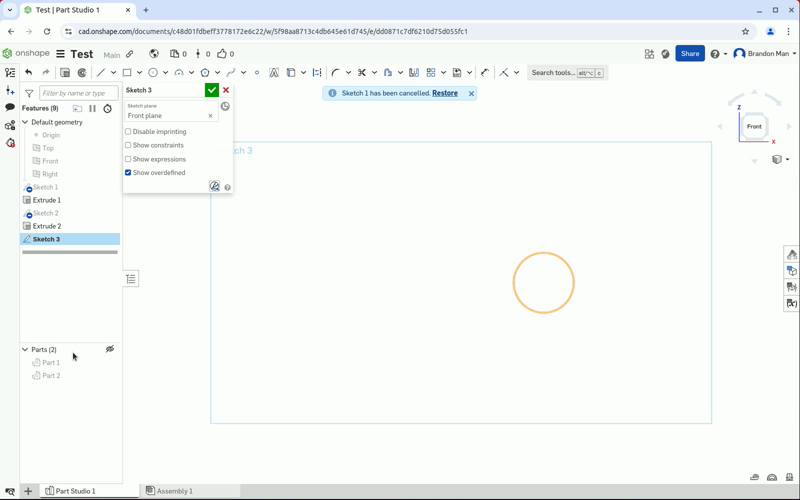
key(l)
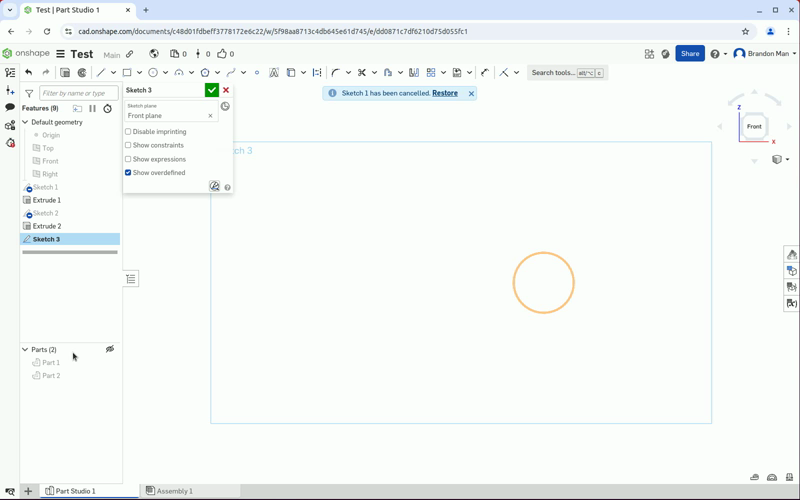
key_down(shift)
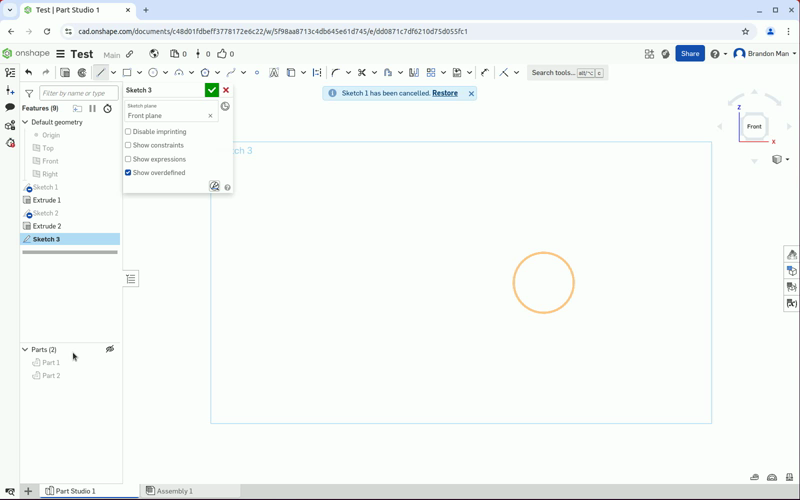
mouse_move(399, 349)
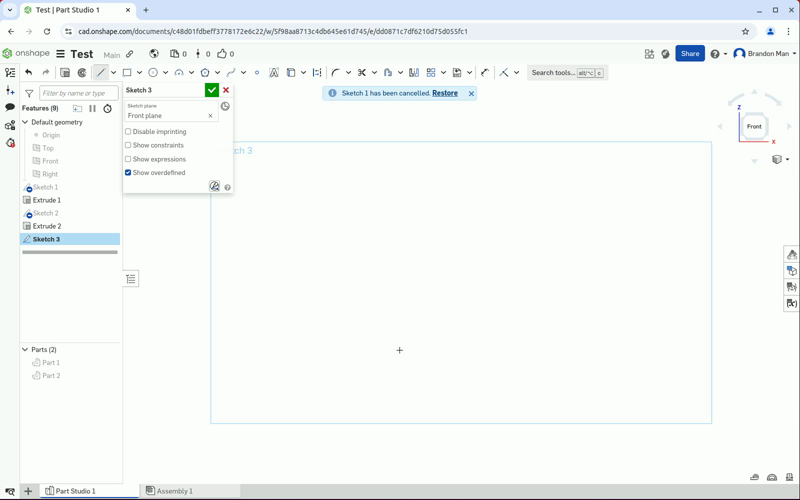
click(399, 349)
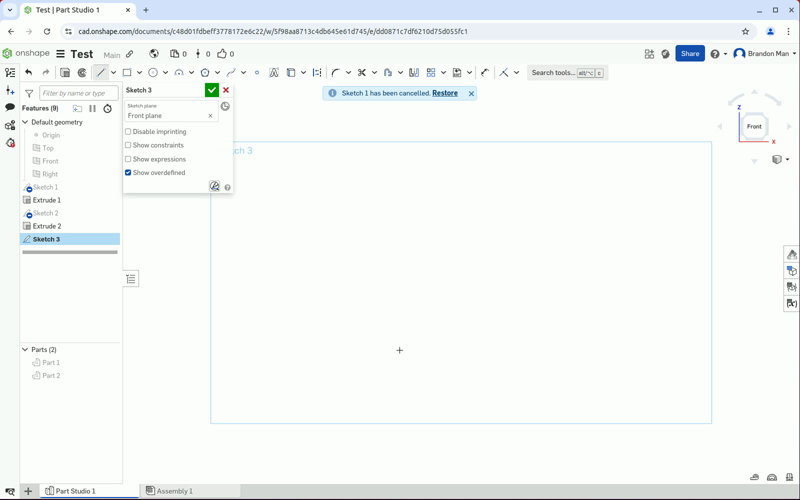
key_up(shift)
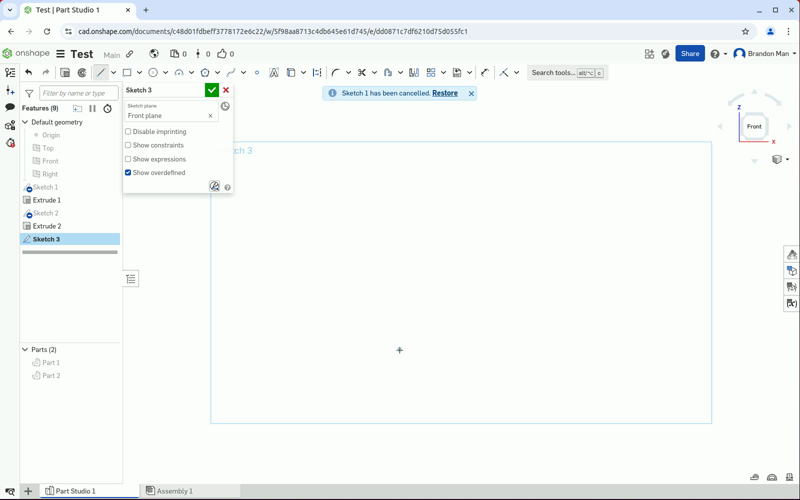
key_down(shift)
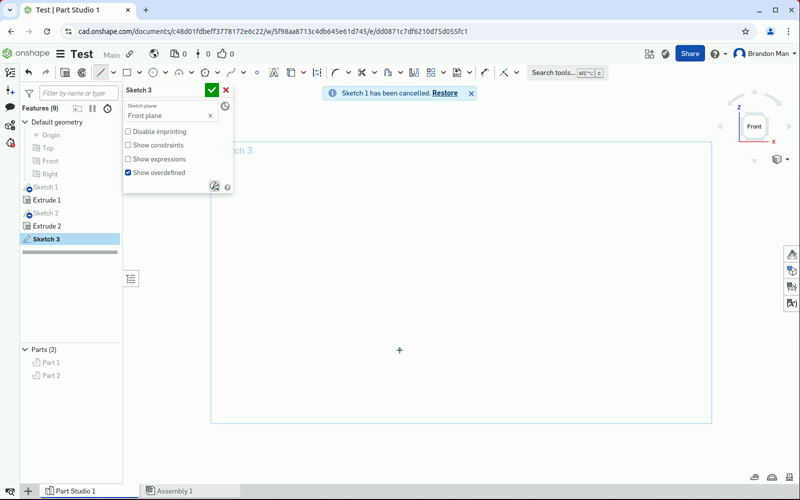
mouse_move(461, 391)
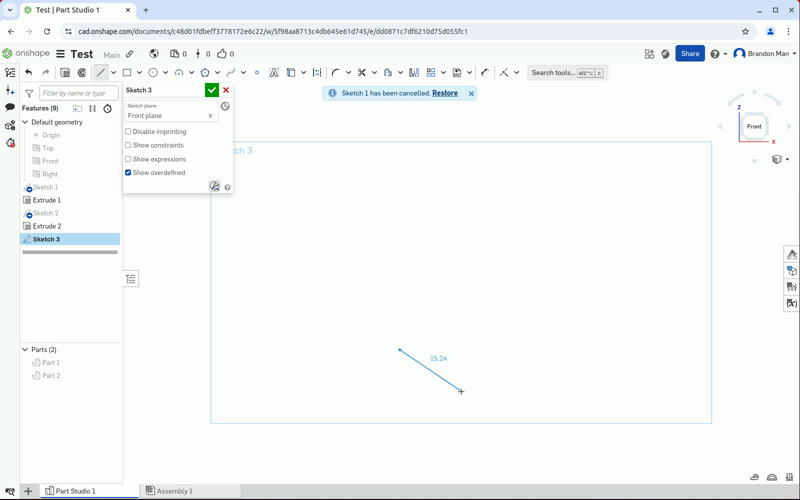
click(461, 391)
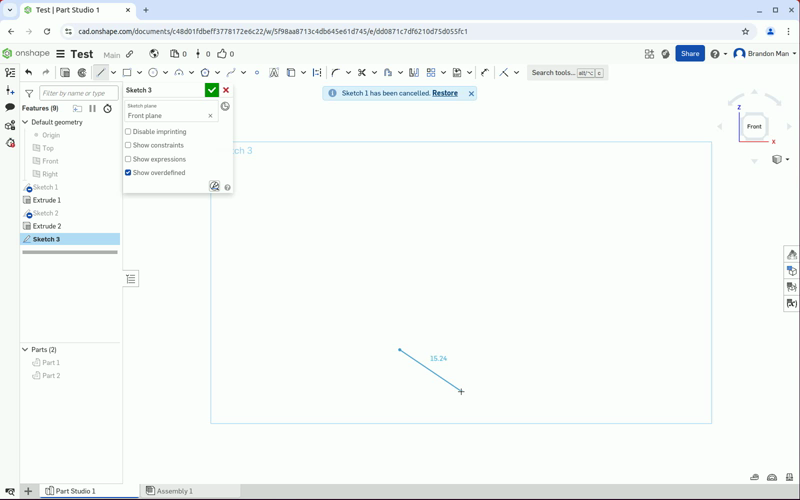
key_up(shift)
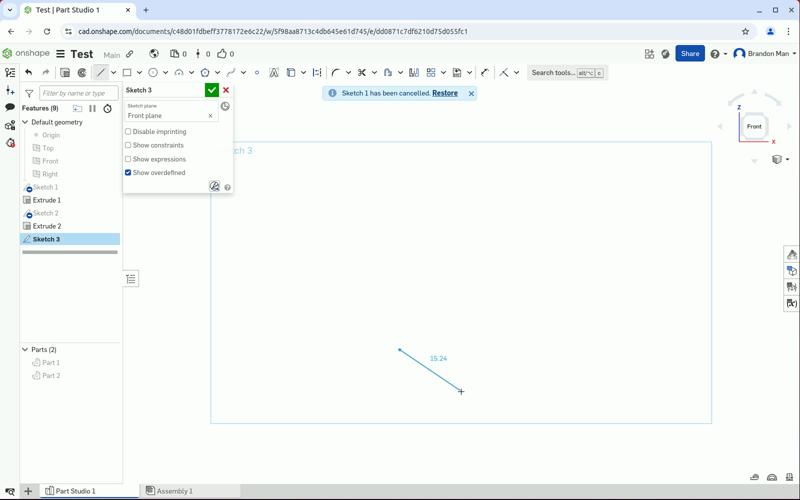
key_down(shift)
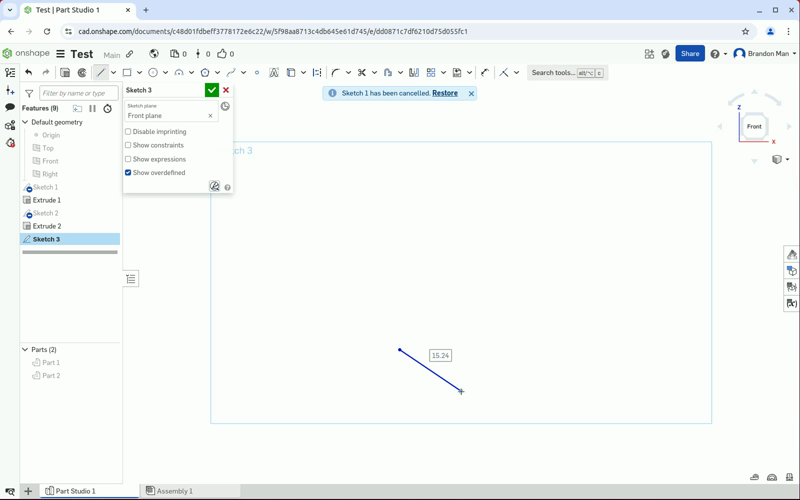
mouse_move(491, 391)
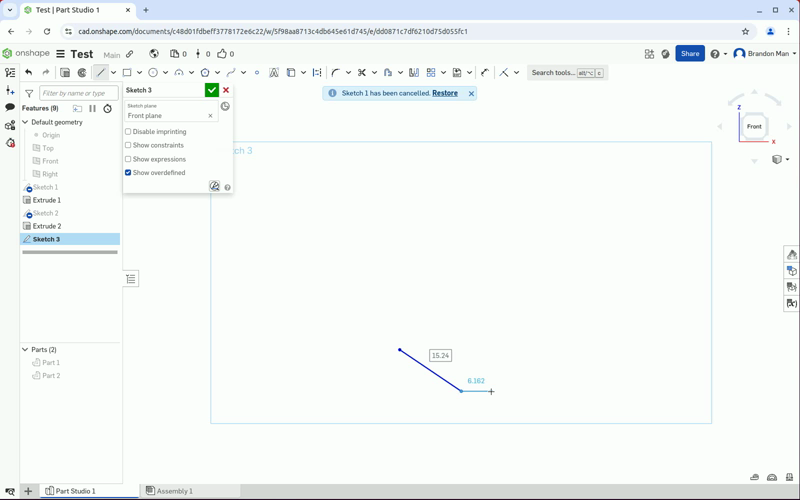
mouse_move(461, 381)
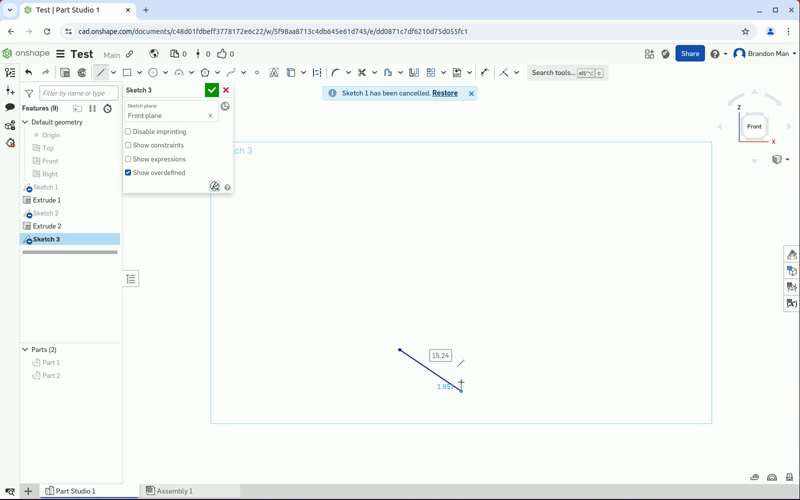
click(461, 381)
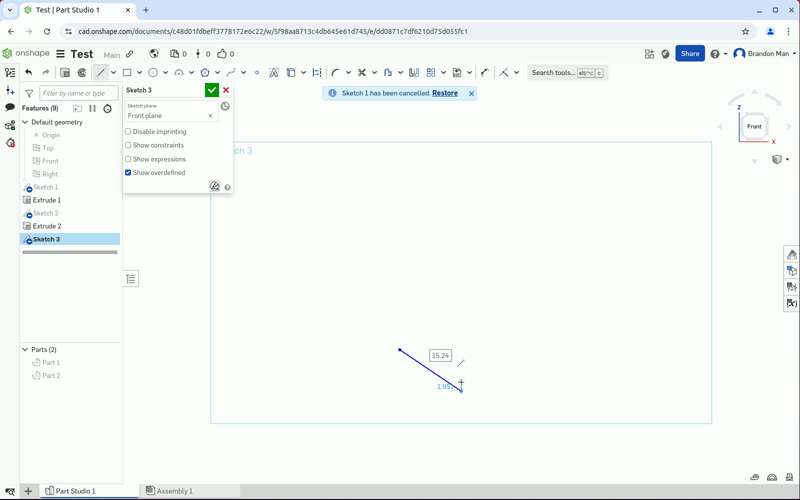
key_up(shift)
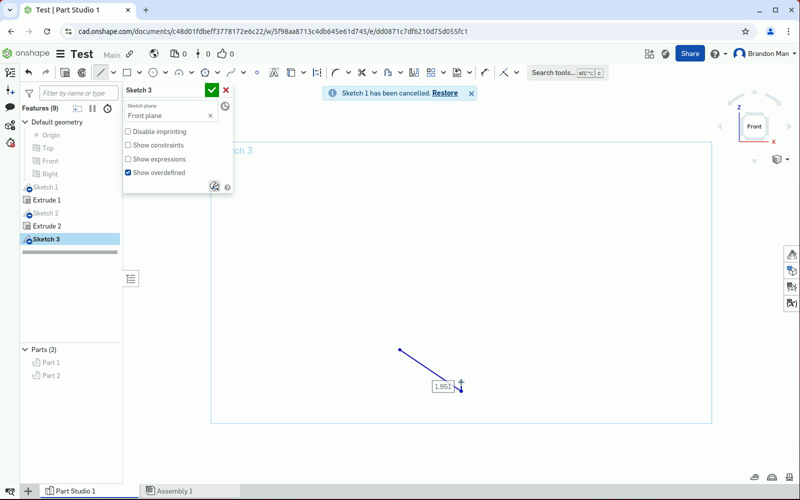
key_down(shift)
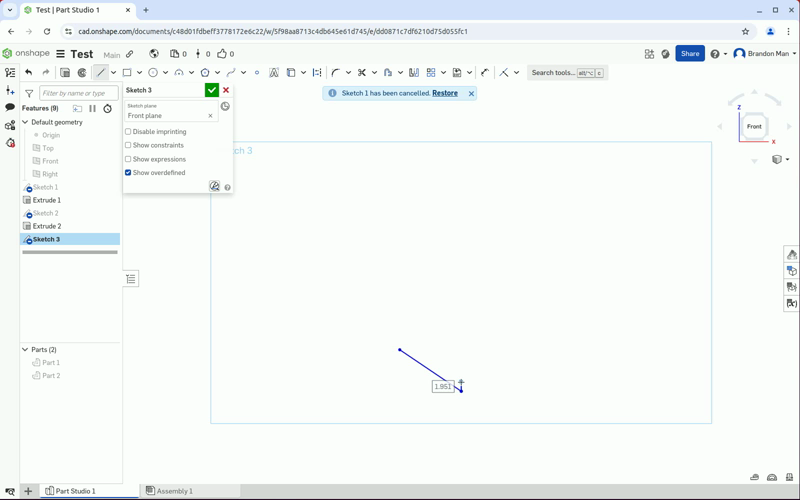
mouse_move(414, 338)
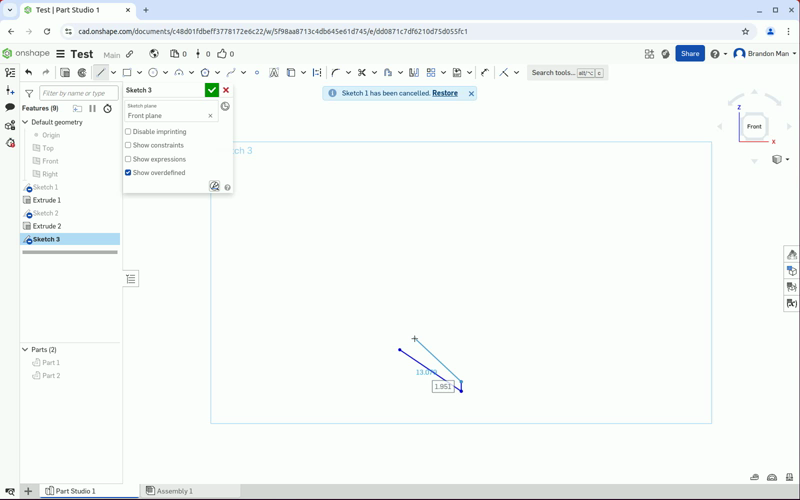
click(414, 338)
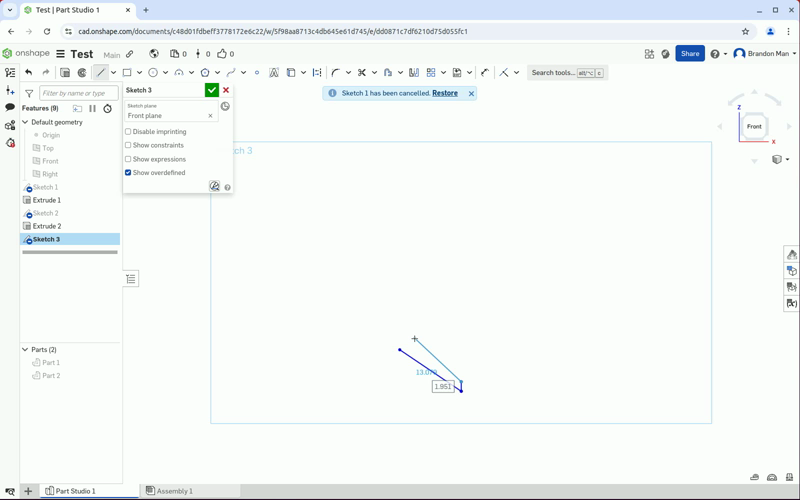
key_up(shift)
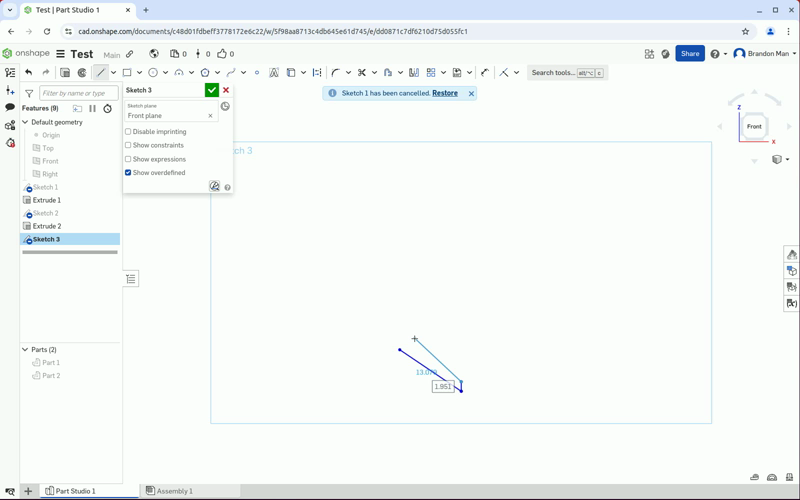
mouse_move(444, 338)
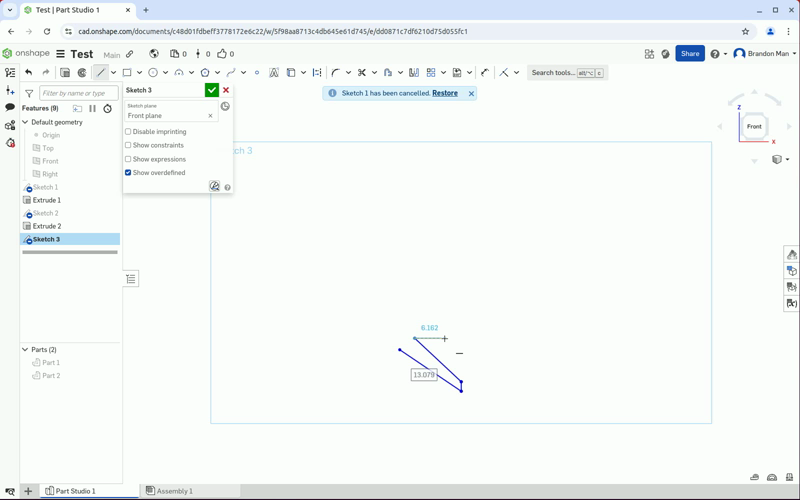
key_down(shift)
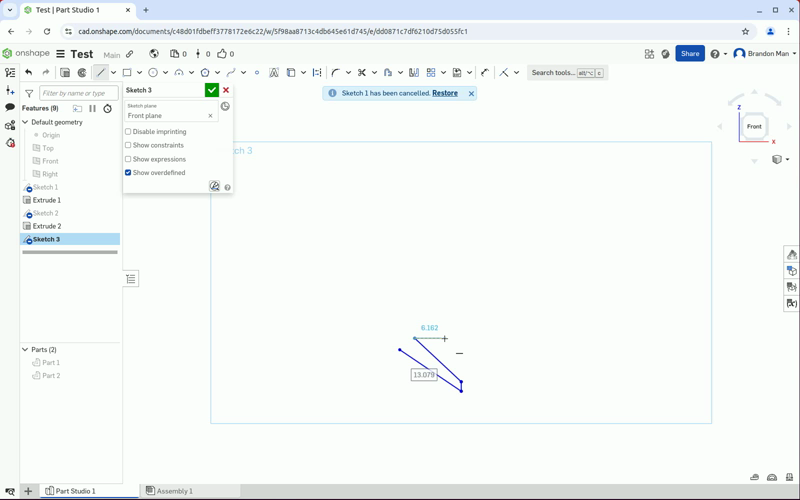
mouse_move(399, 349)
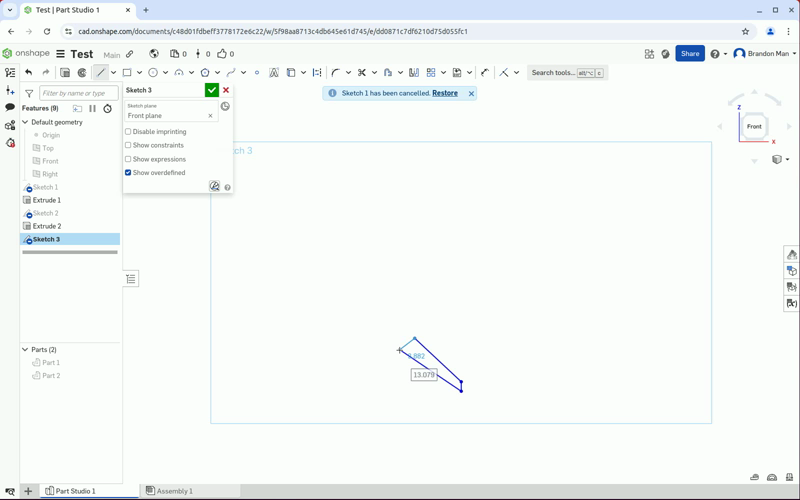
key_up(shift)
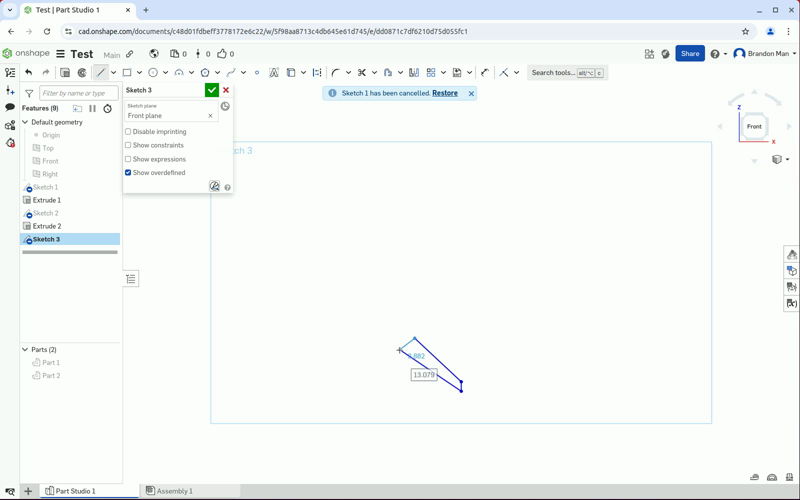
click(399, 349)
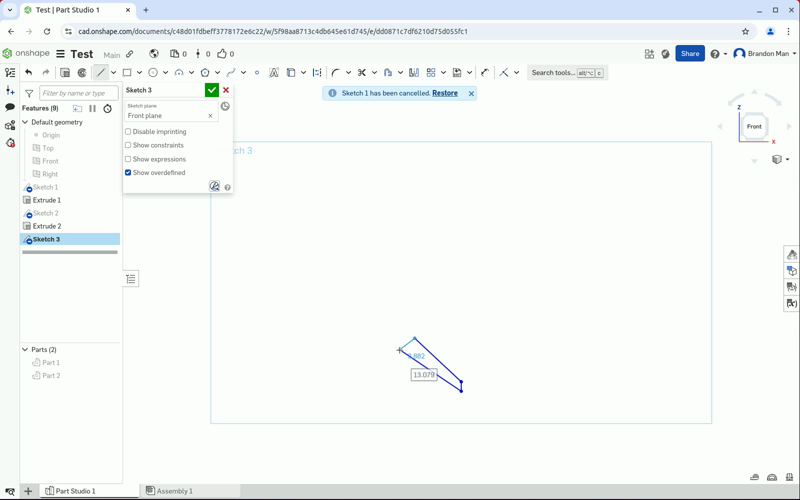
key(esc)
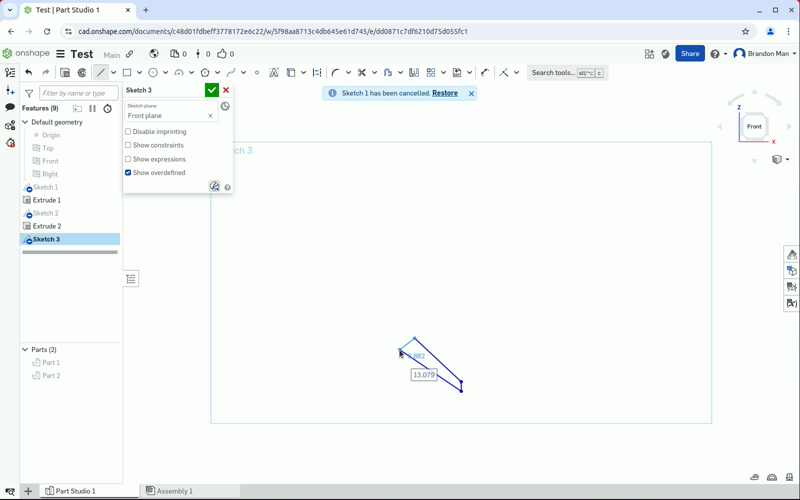
mouse_move(426, 361)
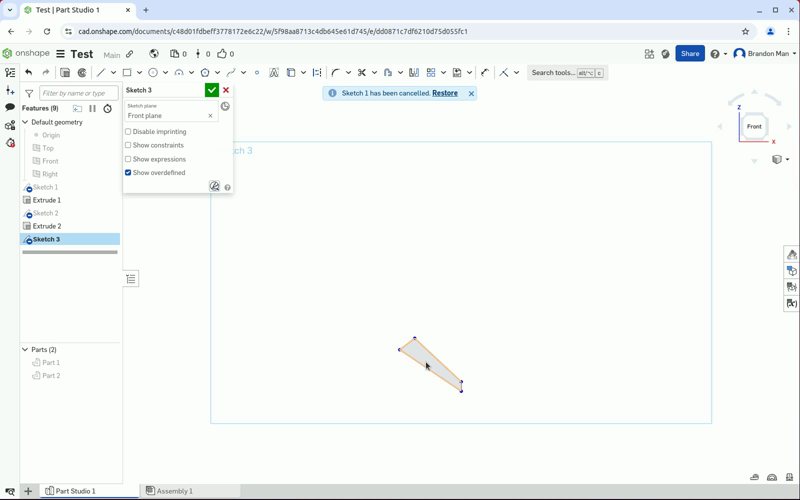
scroll(6)
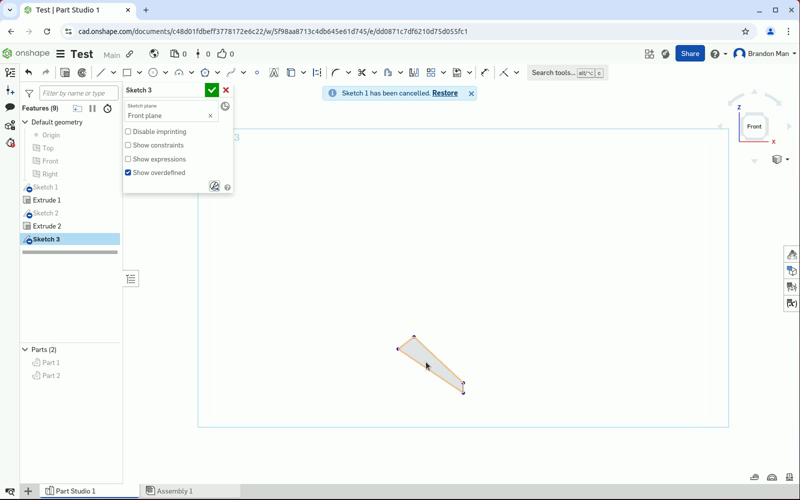
scroll(6)
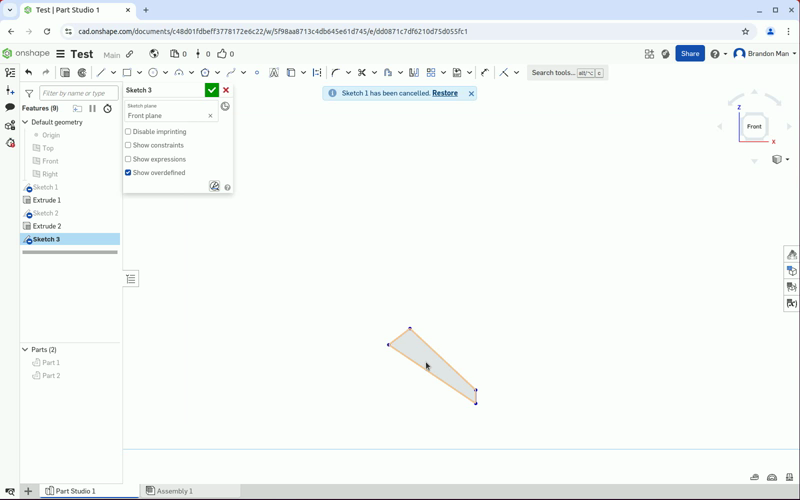
scroll(6)
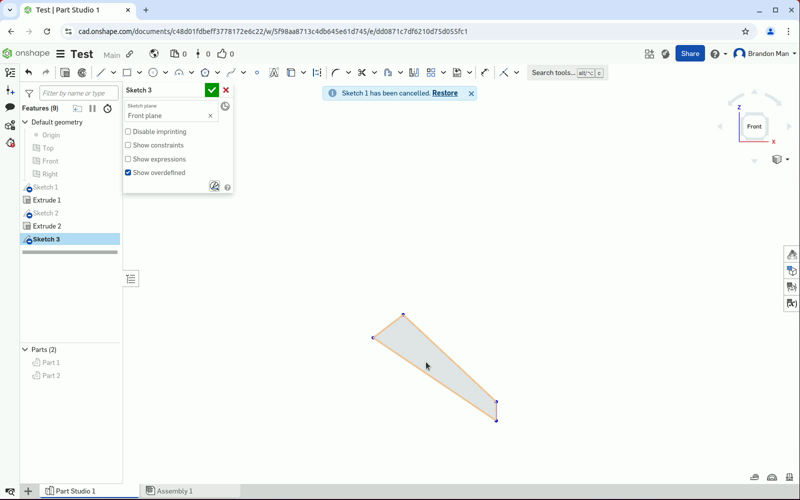
scroll(6)
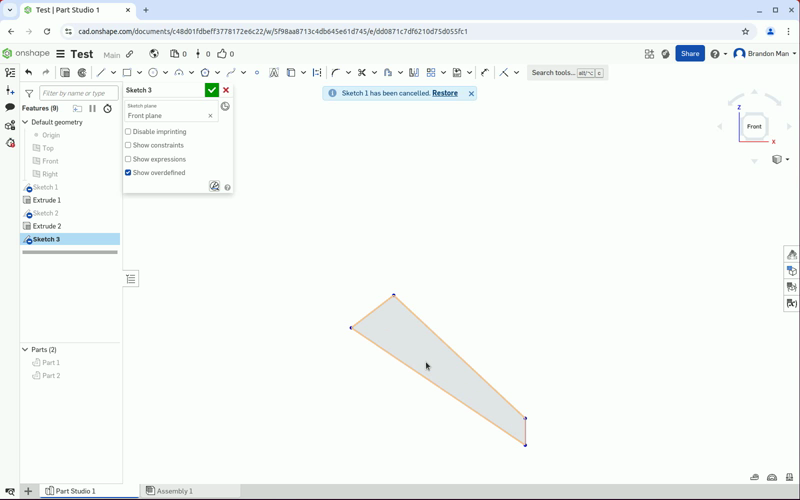
scroll(6)
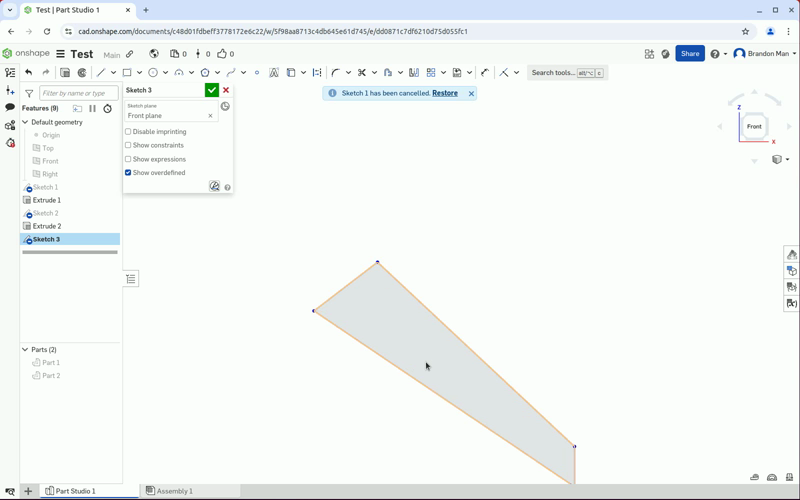
scroll(6)
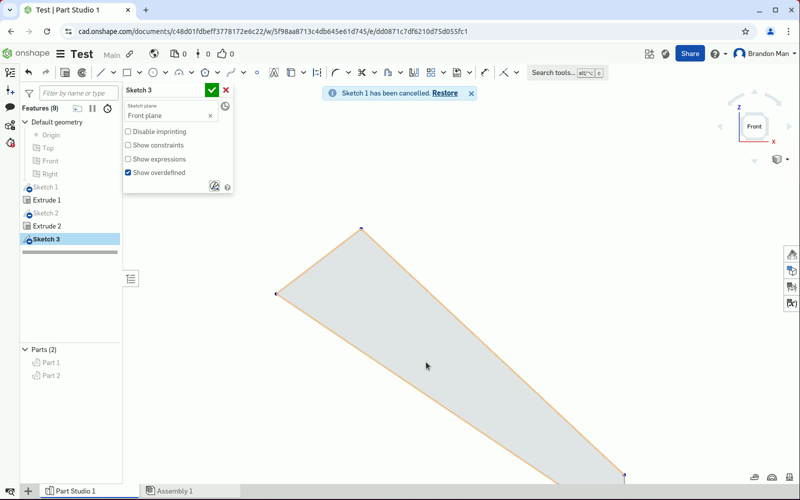
scroll(6)
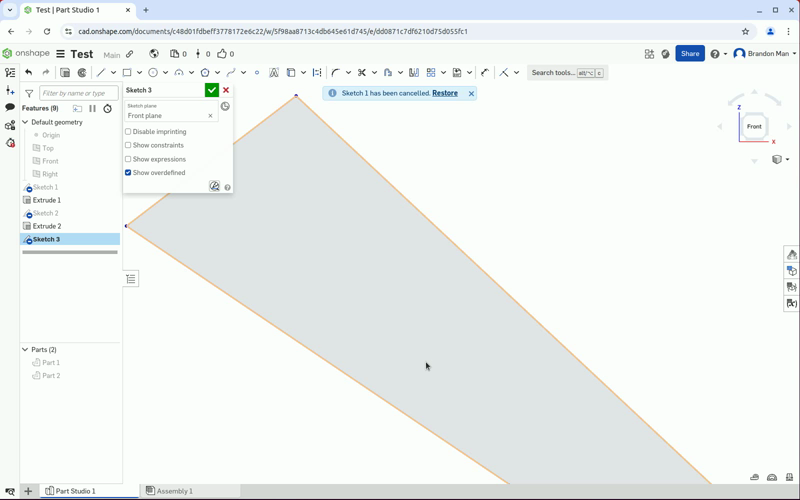
click(426, 361)
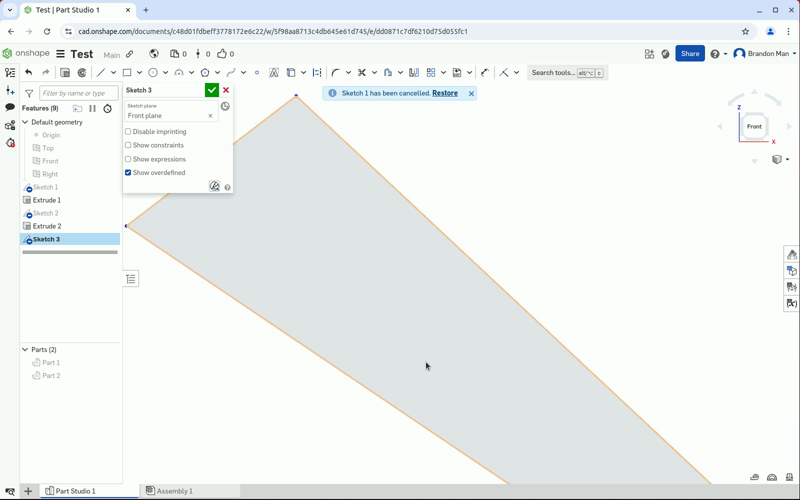
scroll(-6)
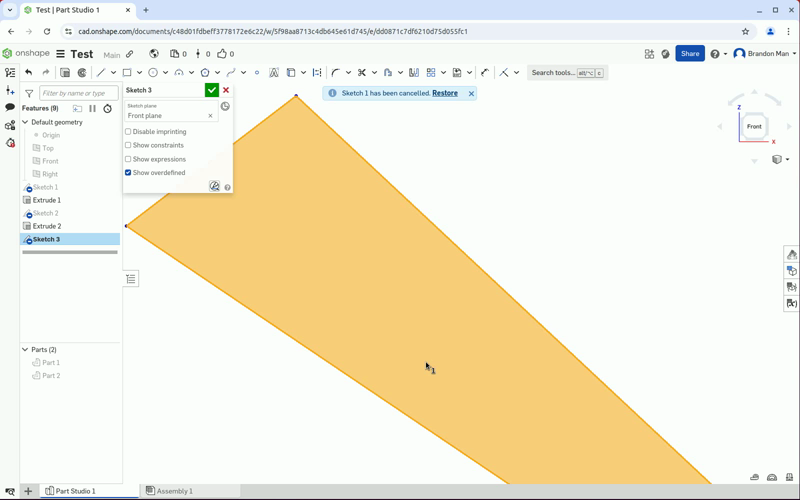
scroll(-6)
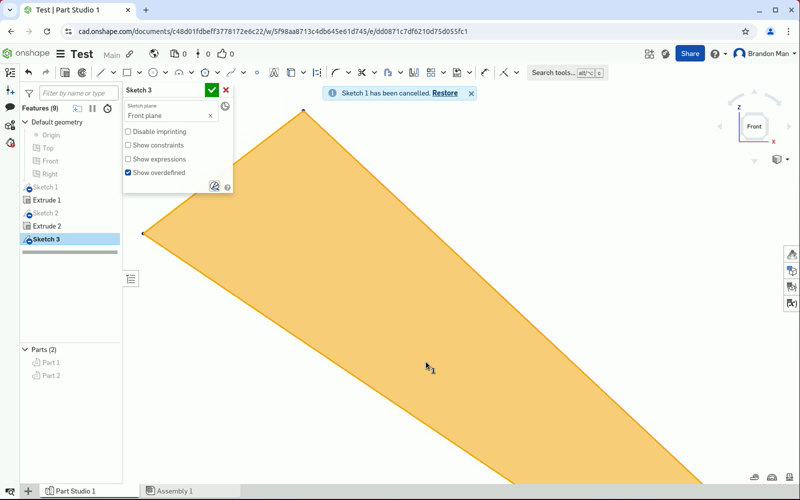
scroll(-6)
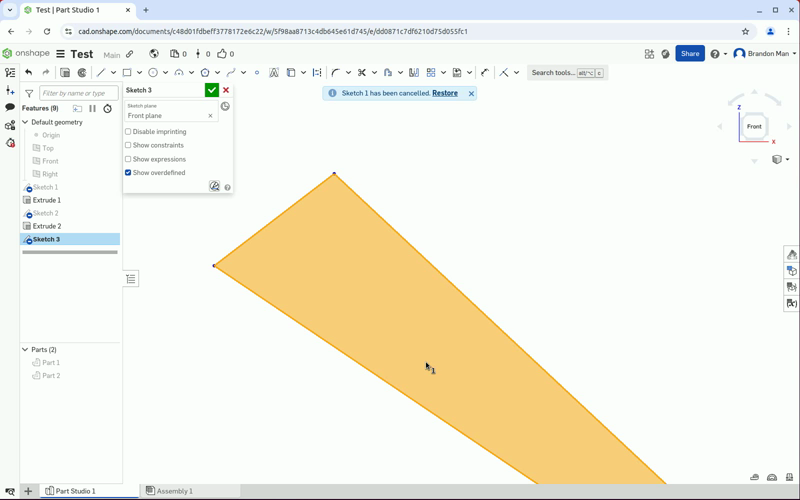
scroll(-6)
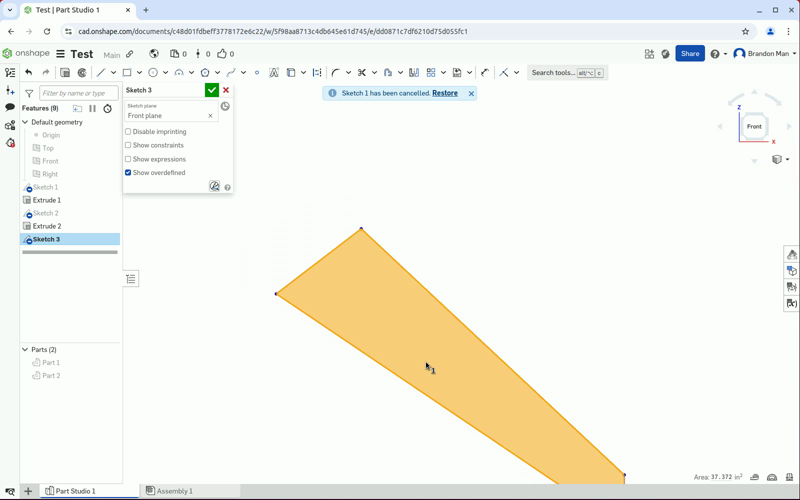
scroll(-6)
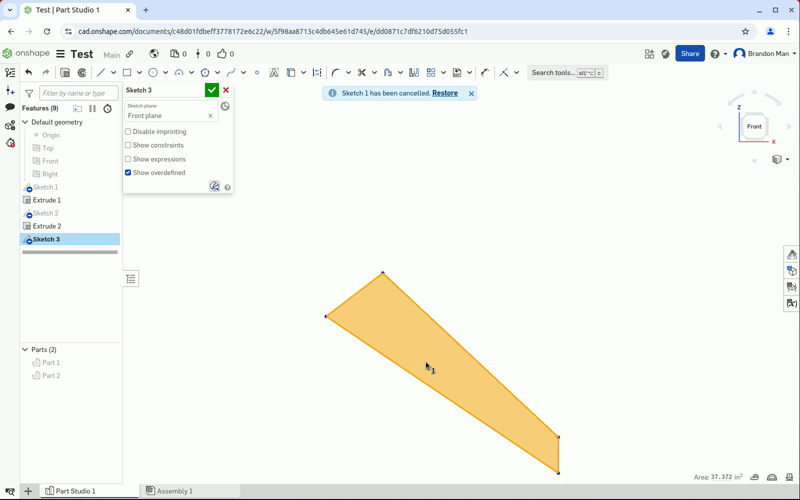
scroll(-6)
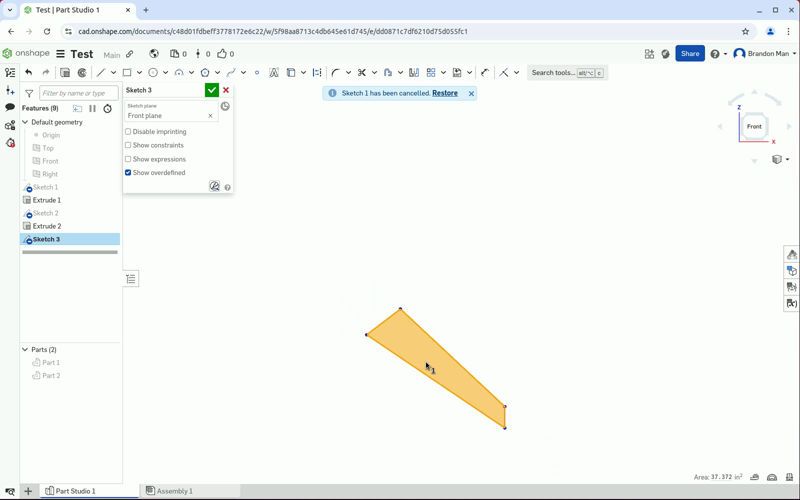
scroll(-6)
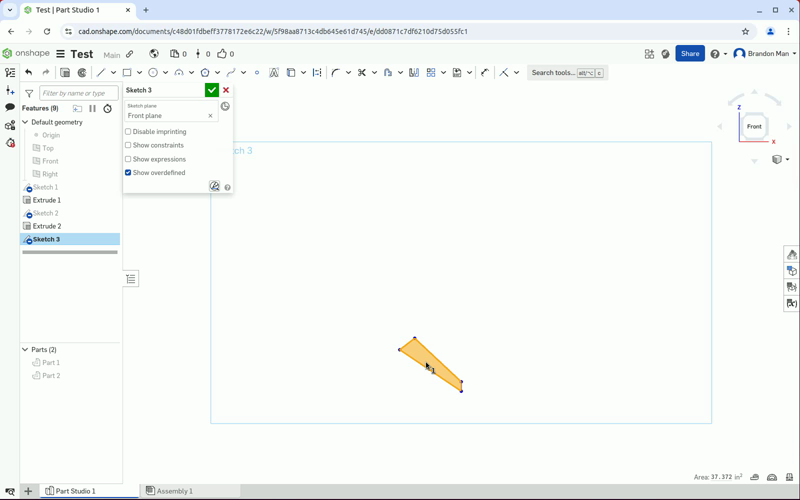
mouse_move(73, 352)
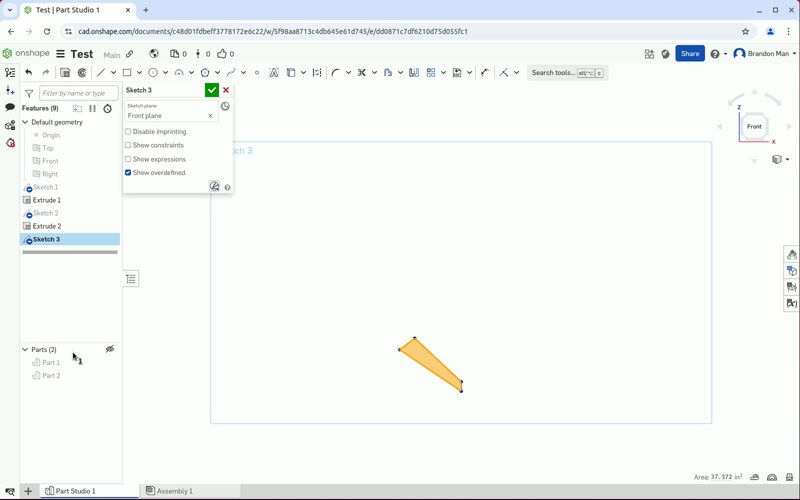
key(shift+y)
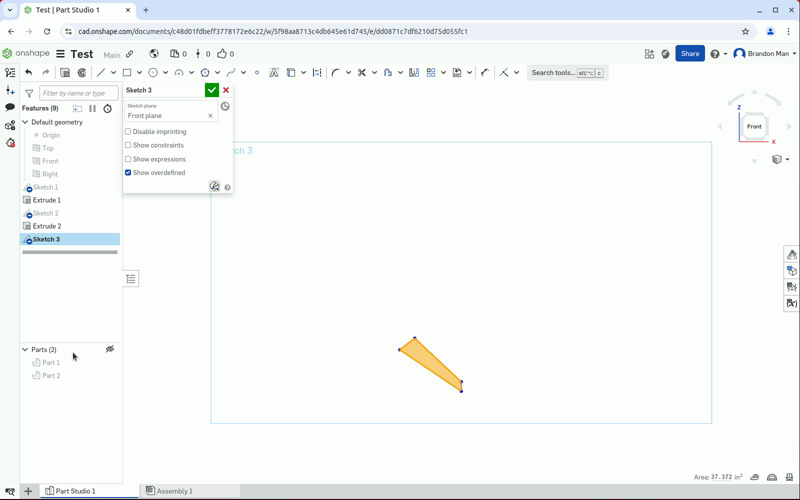
key(shift+e)
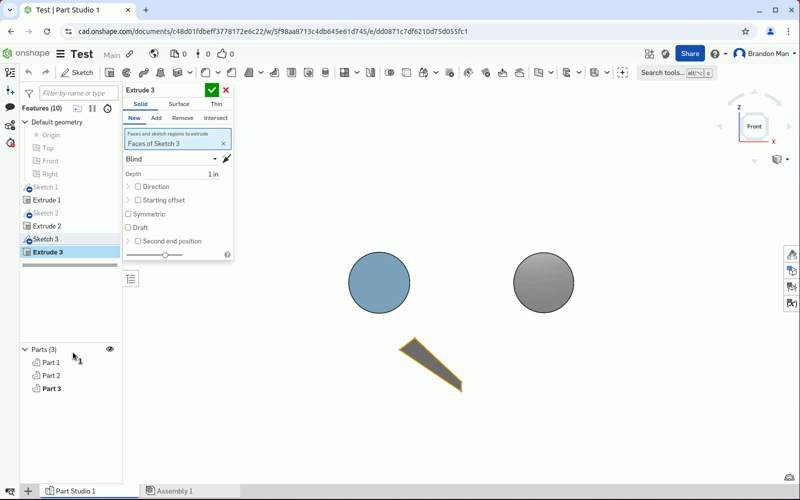
mouse_move(143, 106)
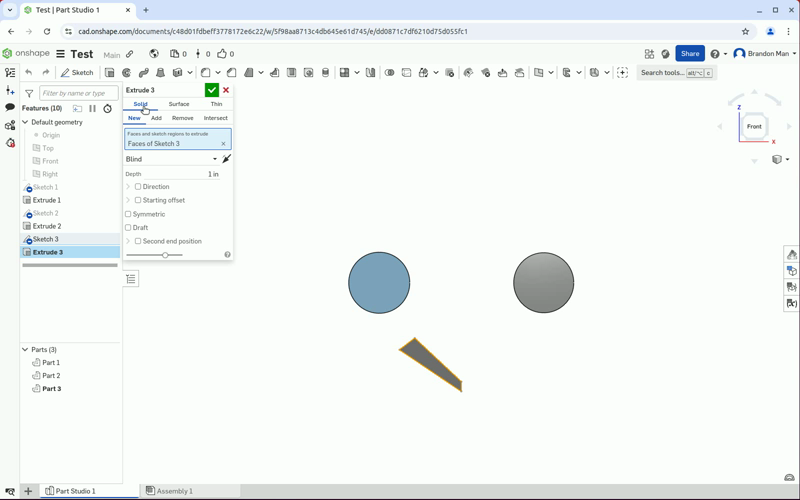
click(143, 106)
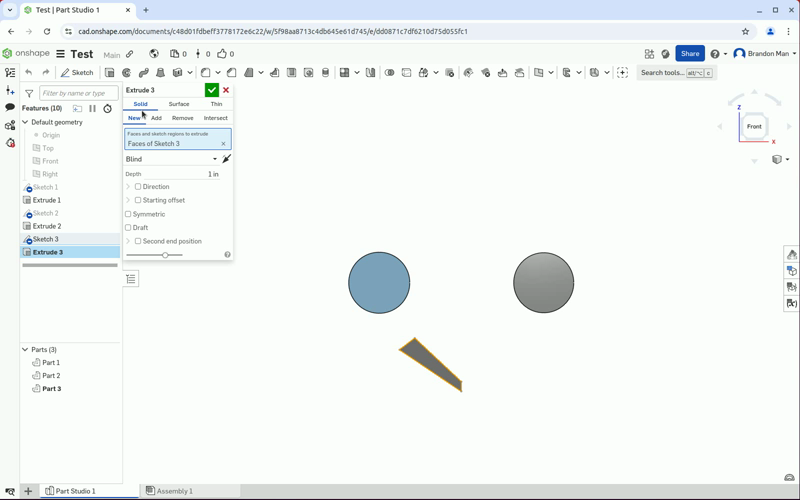
mouse_move(137, 120)
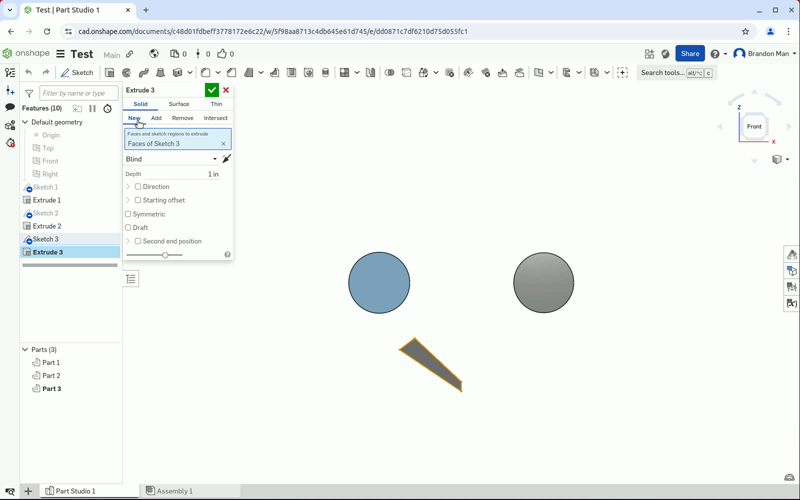
click(137, 120)
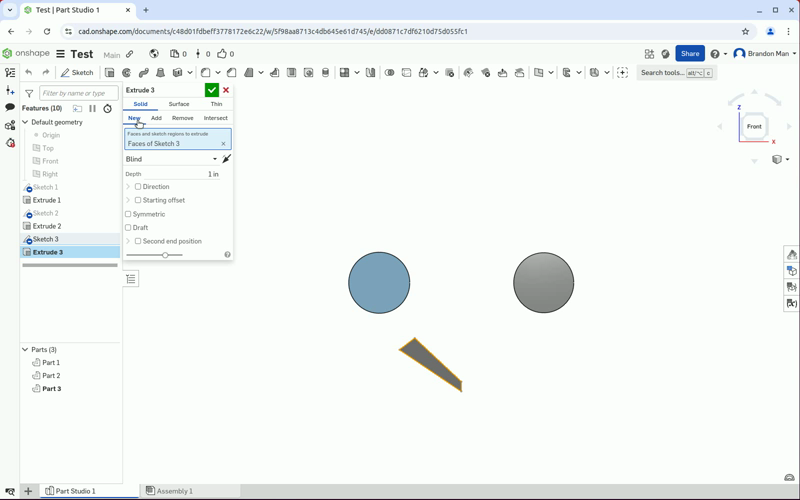
key(tab, 4)
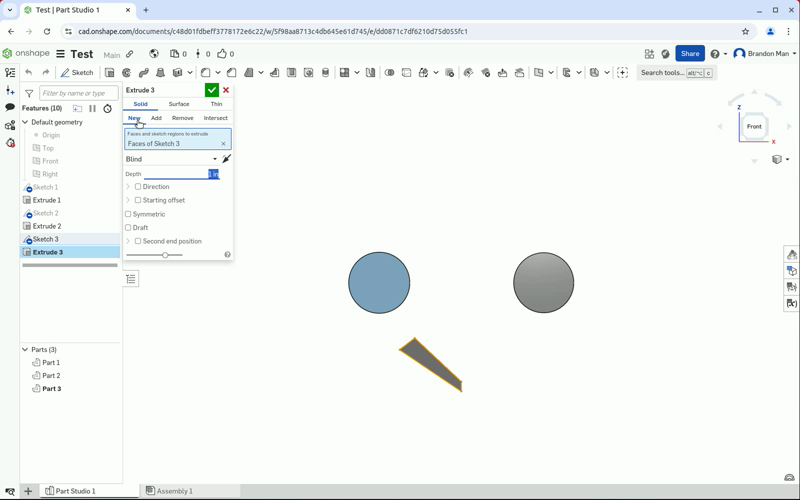
text(10.11)
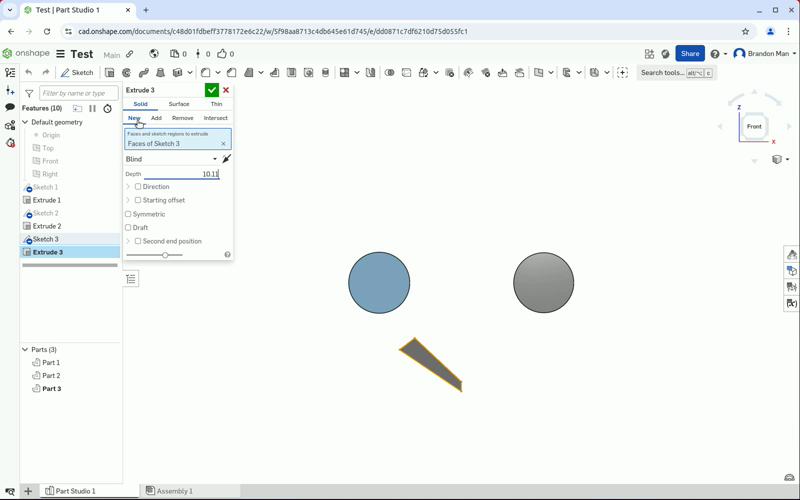
key(enter)
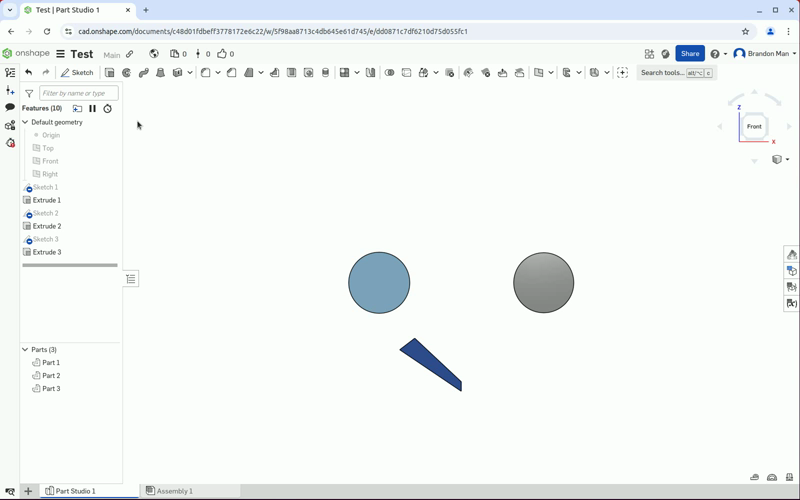
key(shift+h)
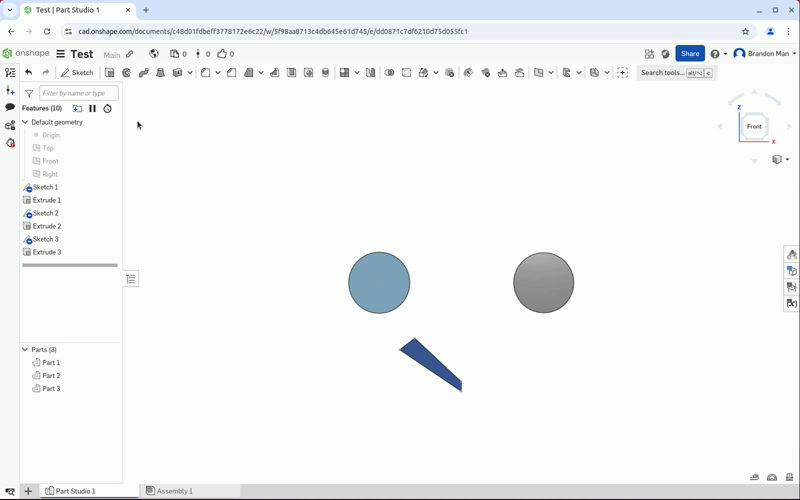
key(shift+h)
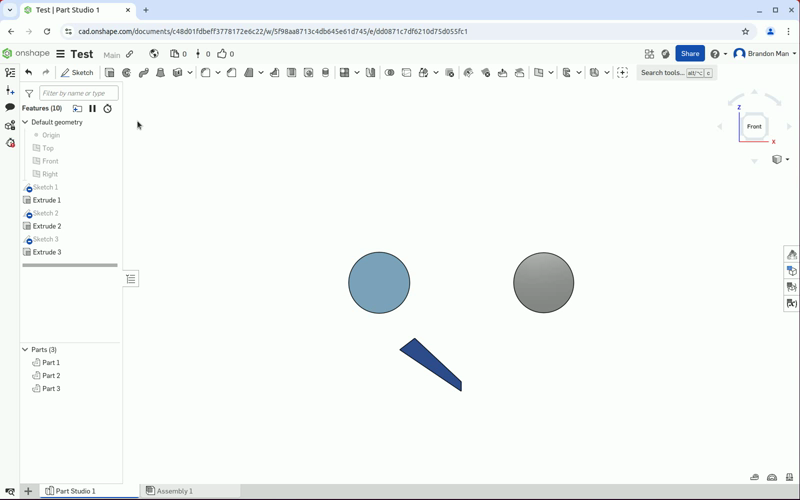
mouse_move(73, 189)
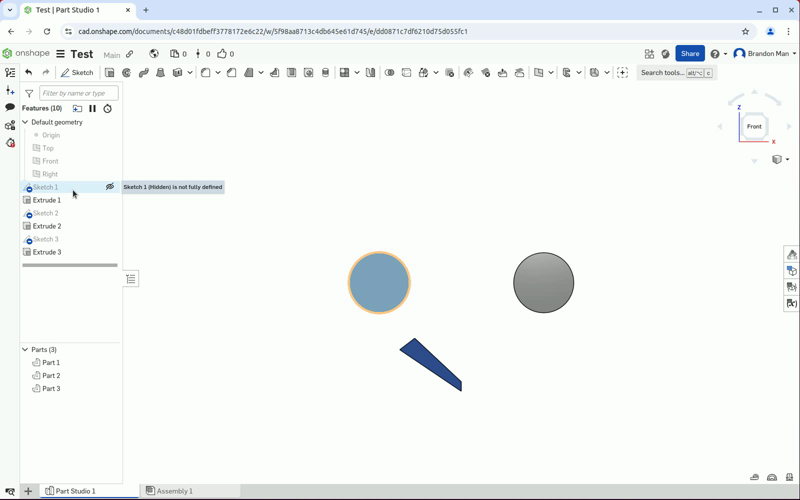
click(73, 189)
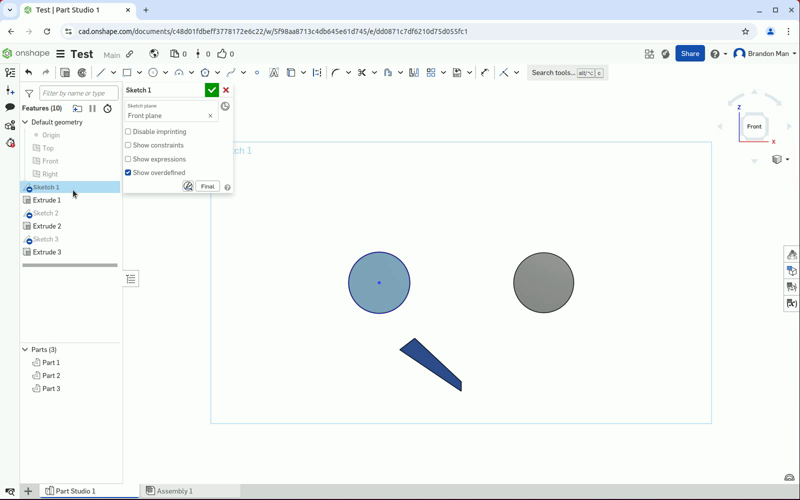
mouse_move(229, 92)
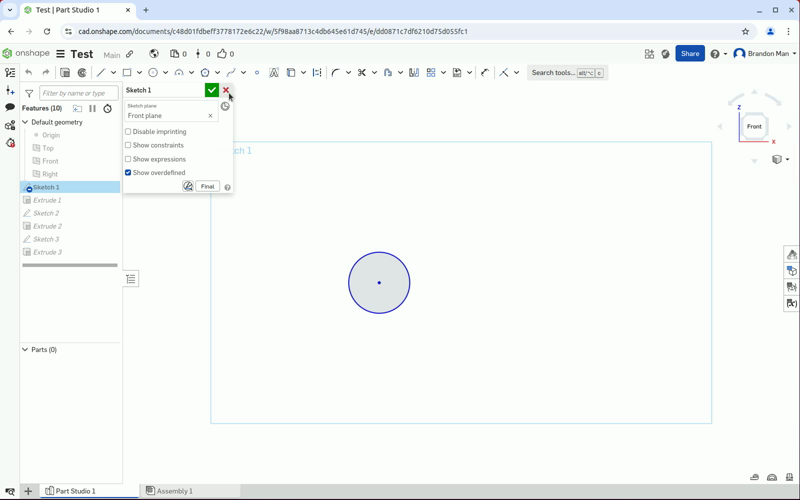
click(229, 92)
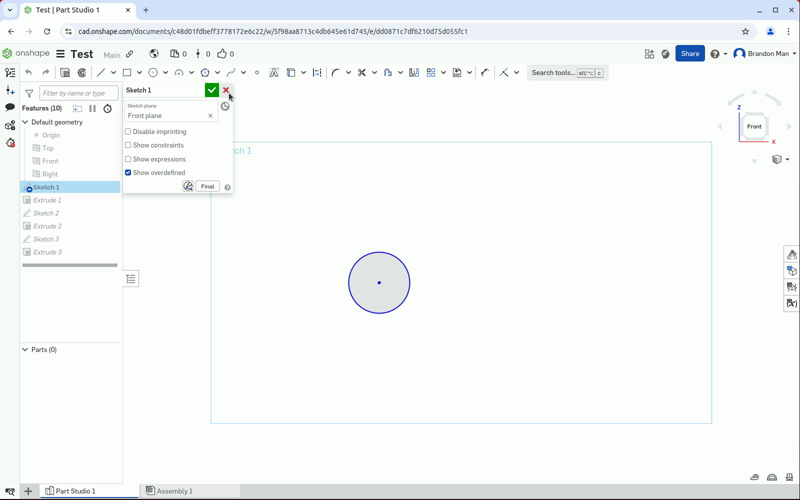
key(shift+s)
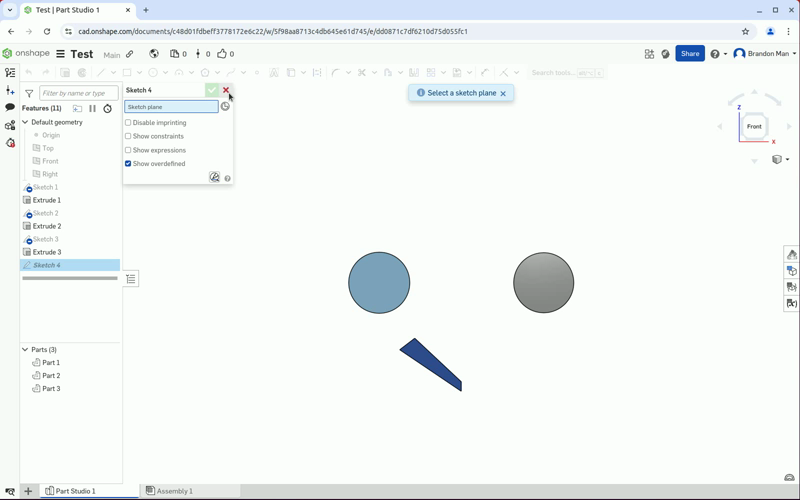
mouse_move(73, 163)
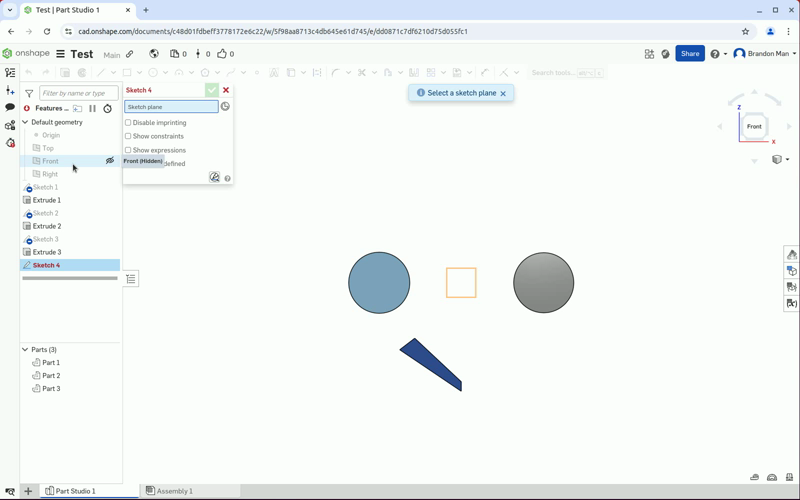
click(73, 163)
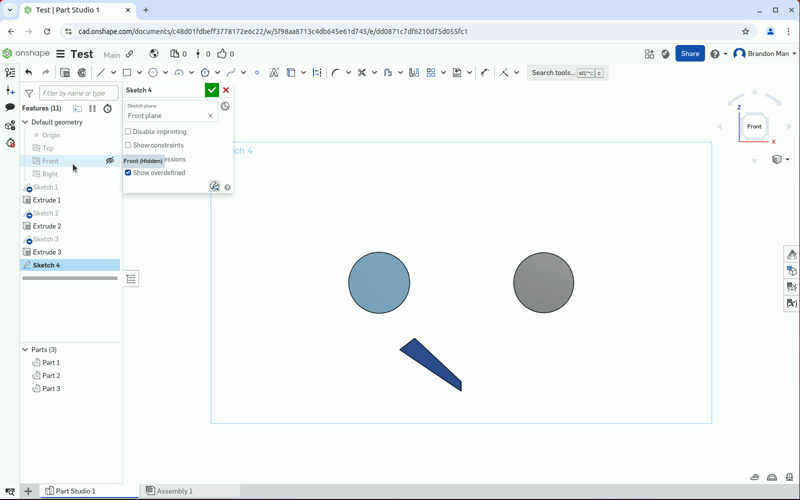
mouse_move(73, 352)
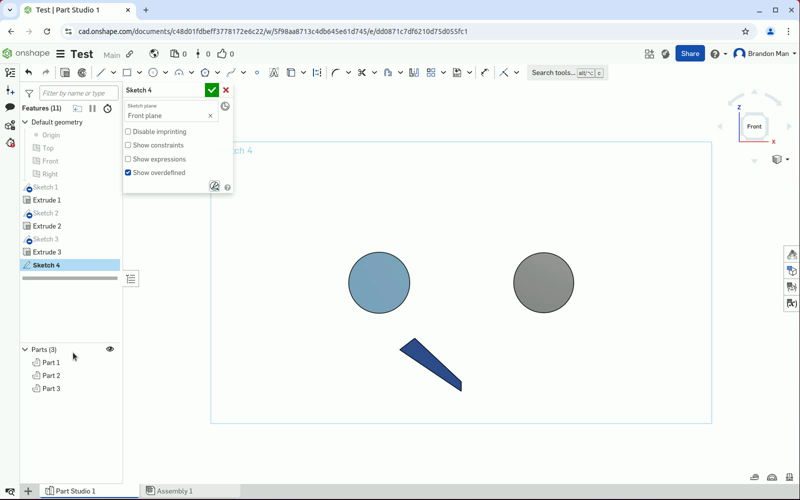
key(y)
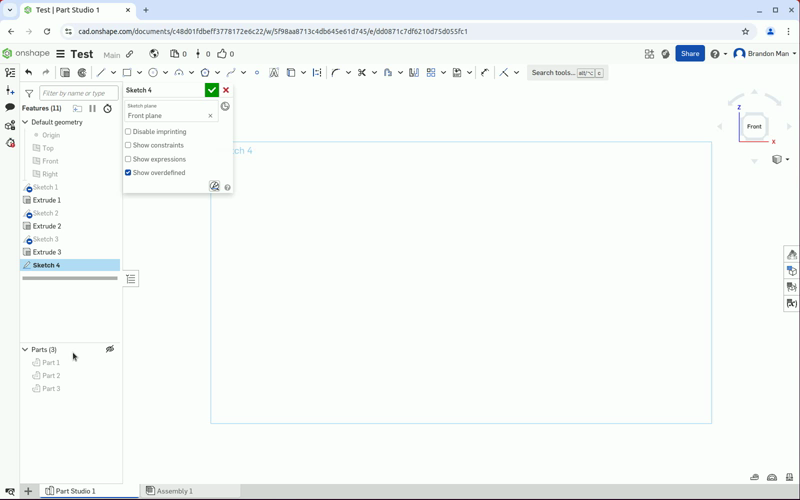
key(l)
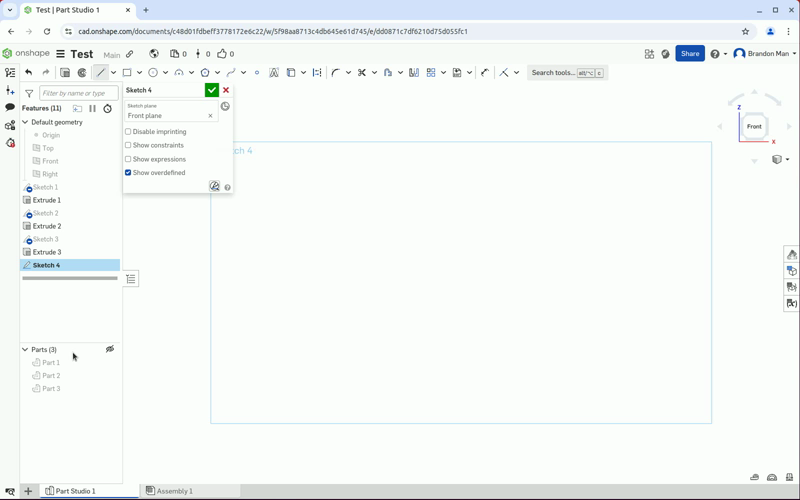
key_down(shift)
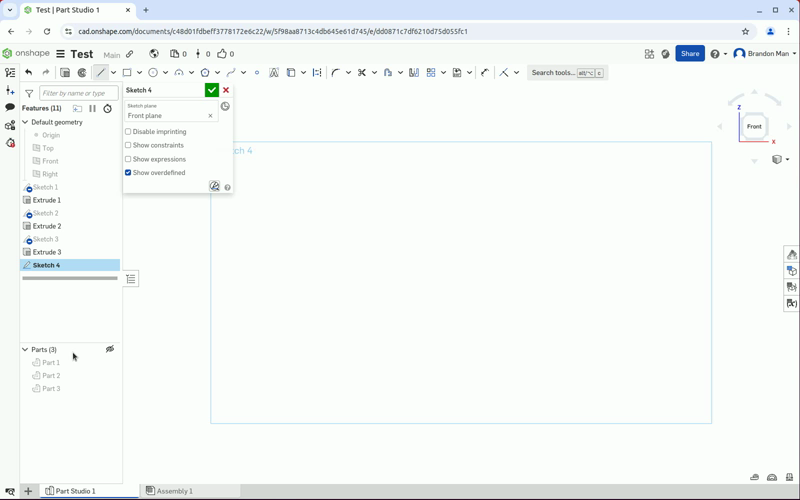
mouse_move(460, 390)
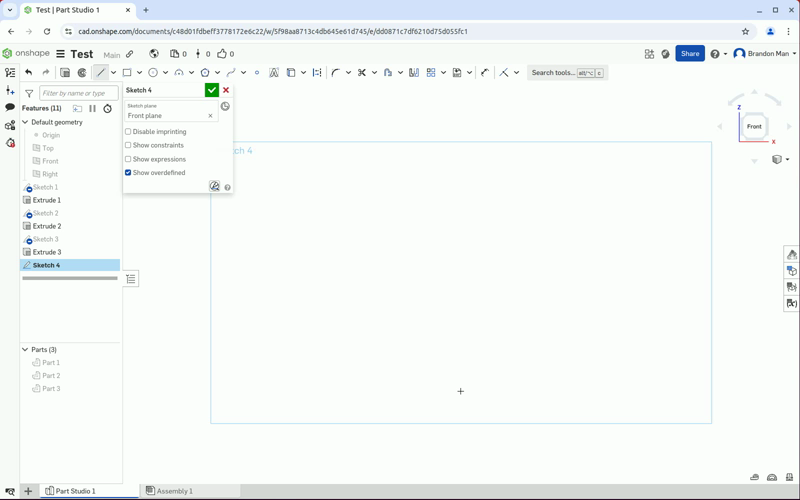
click(460, 390)
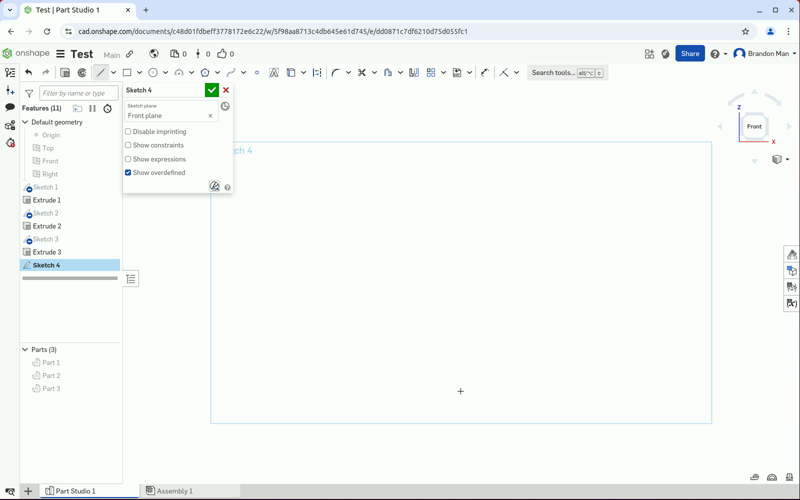
key_up(shift)
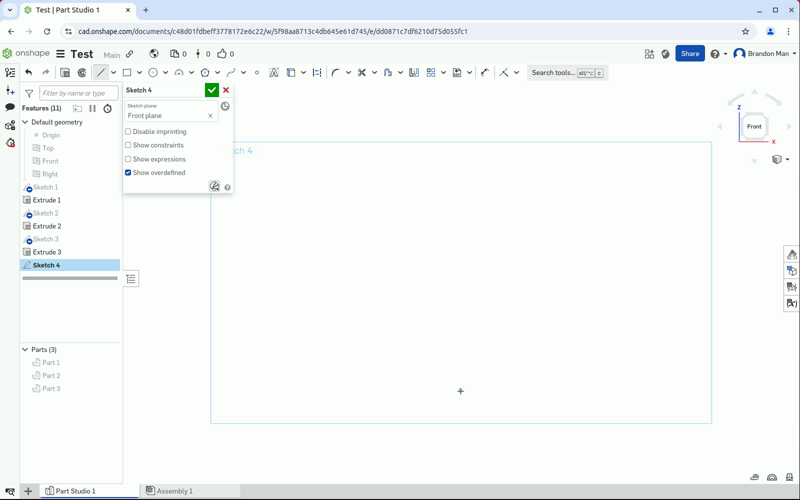
key_down(shift)
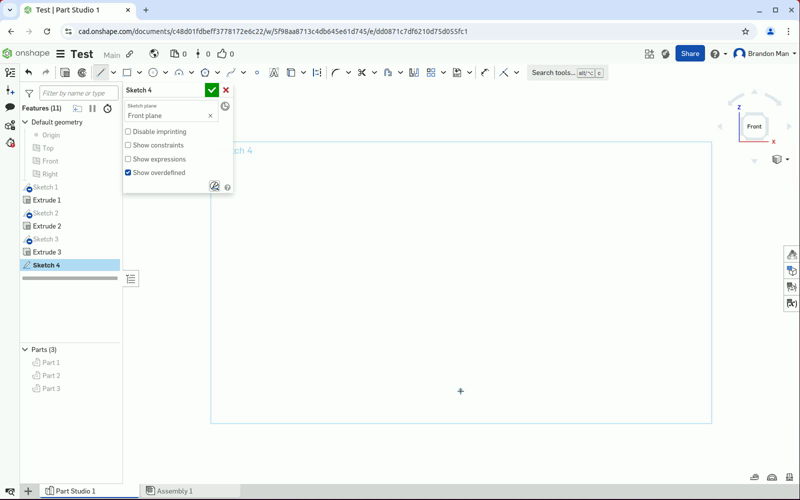
mouse_move(522, 349)
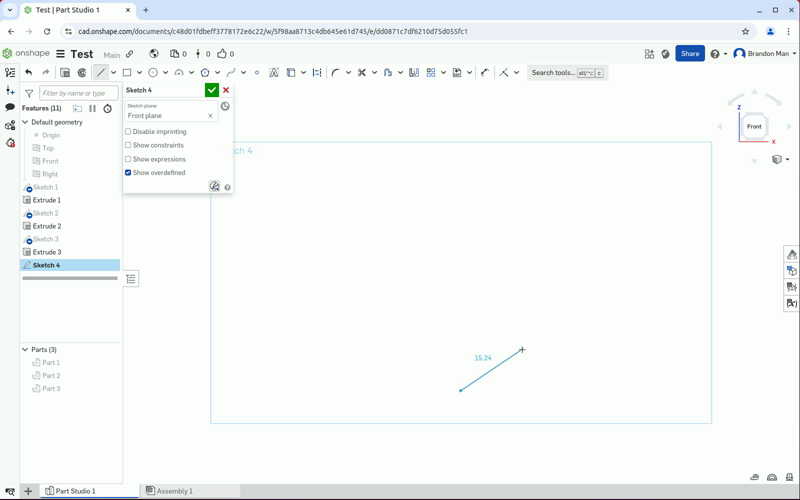
click(522, 349)
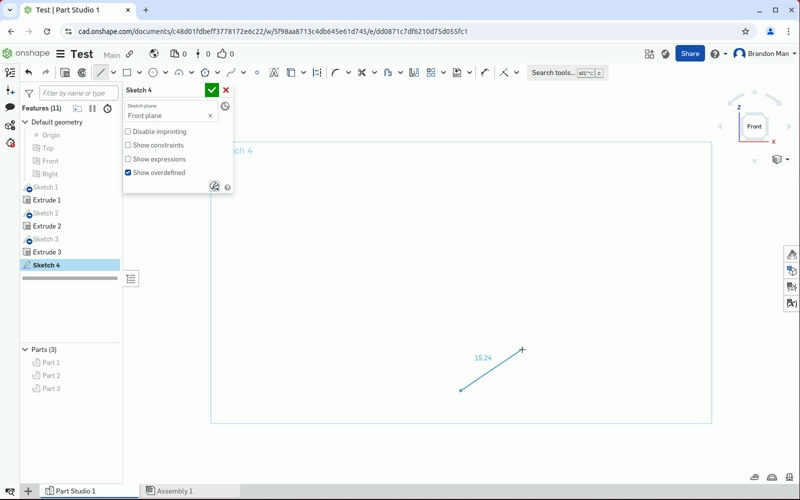
key_up(shift)
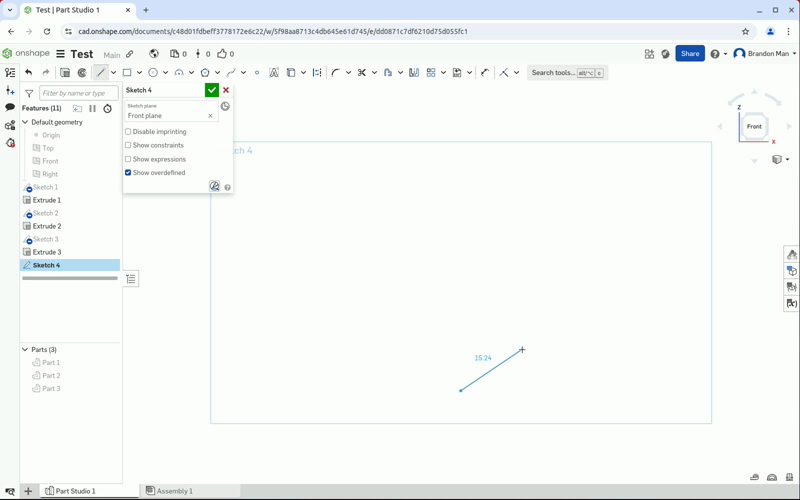
key_down(shift)
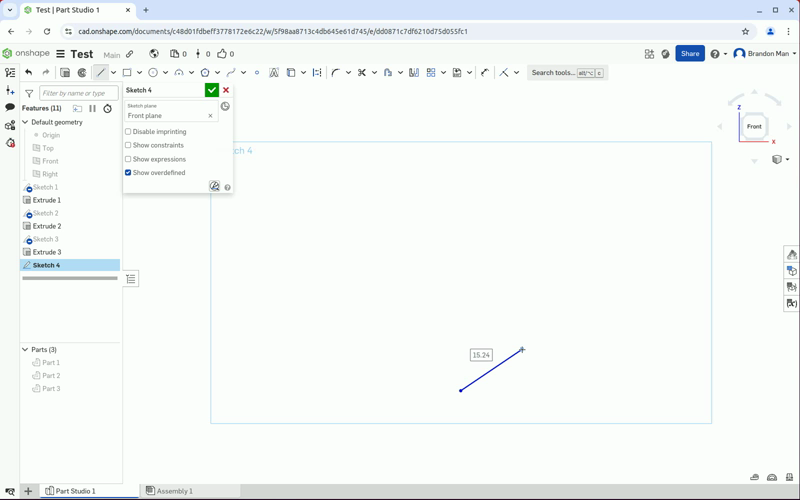
mouse_move(552, 349)
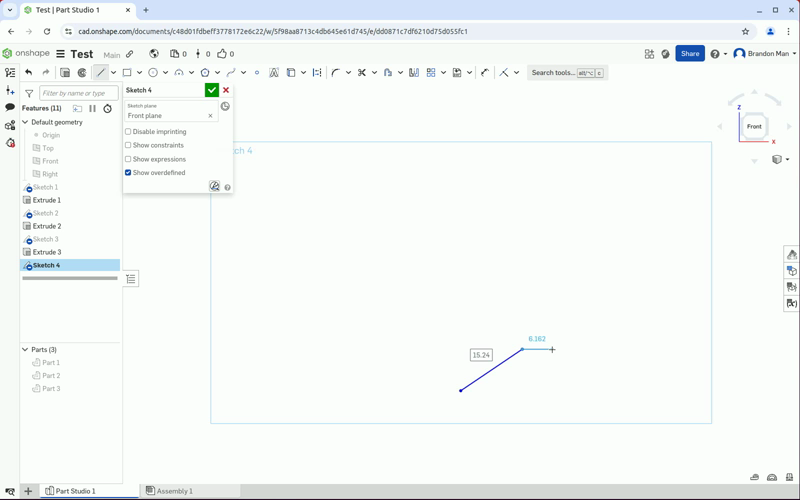
mouse_move(507, 337)
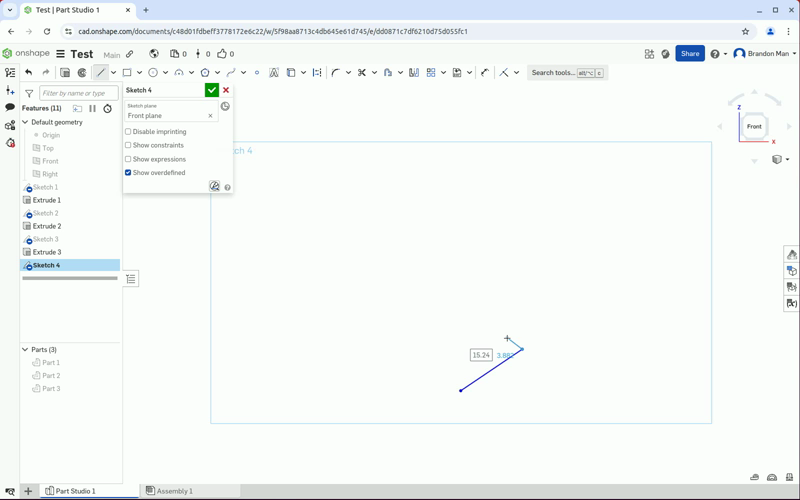
click(507, 337)
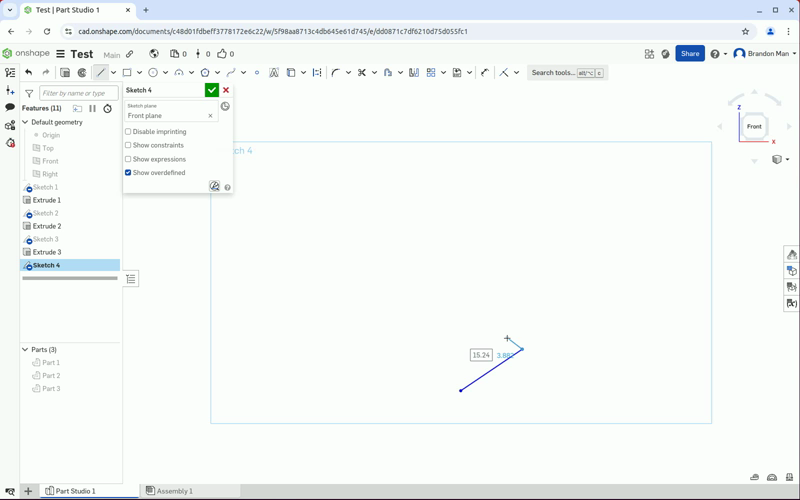
key_up(shift)
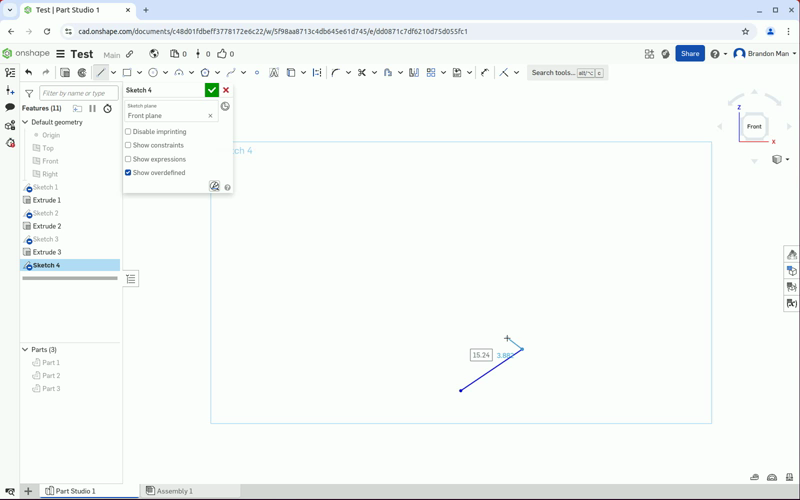
key_down(shift)
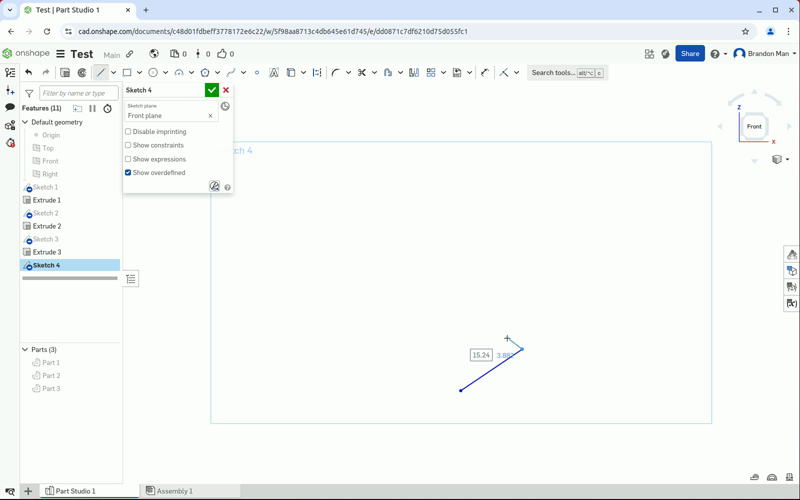
mouse_move(460, 382)
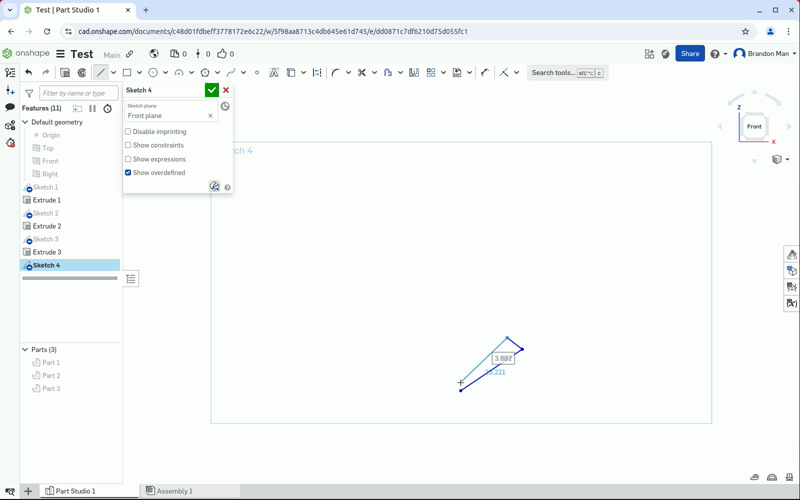
click(460, 382)
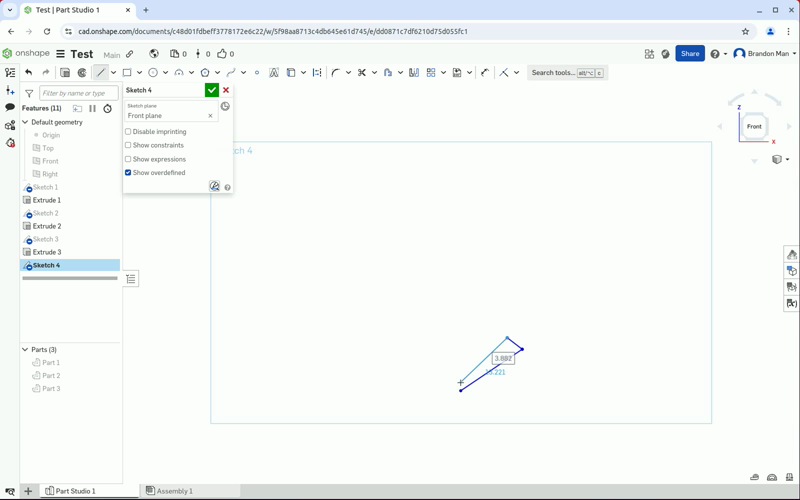
key_up(shift)
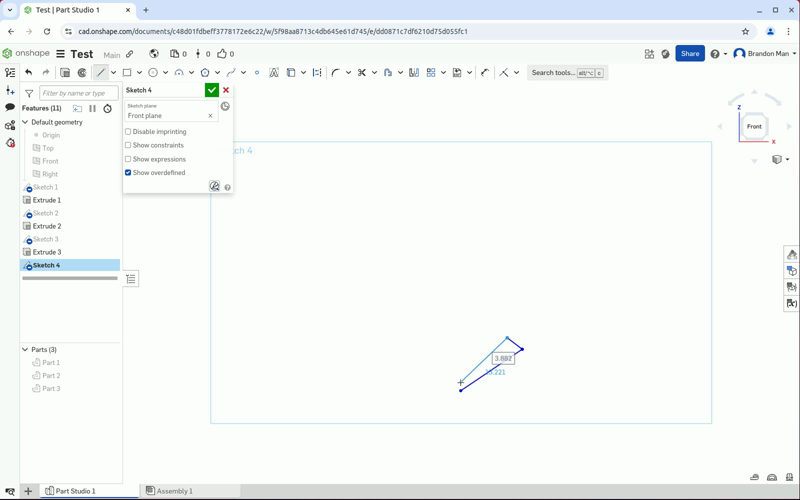
mouse_move(490, 382)
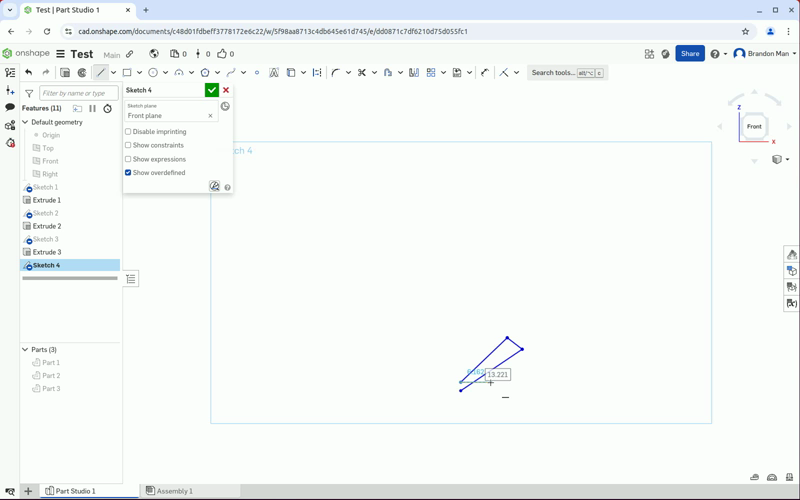
key_down(shift)
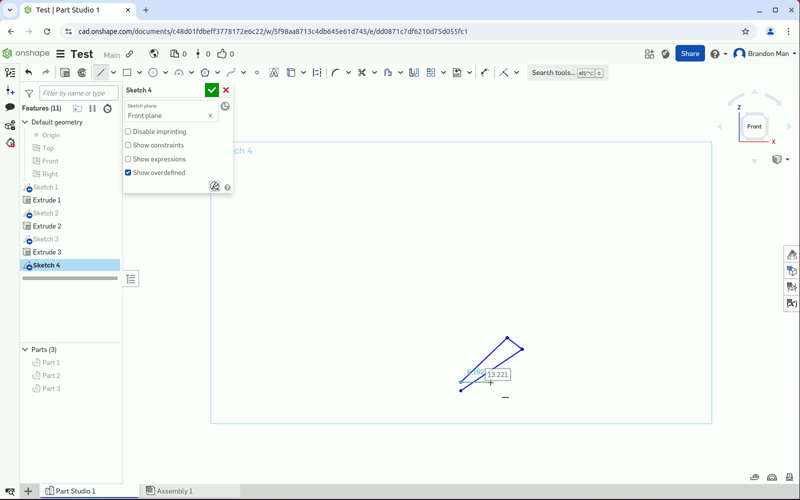
mouse_move(460, 390)
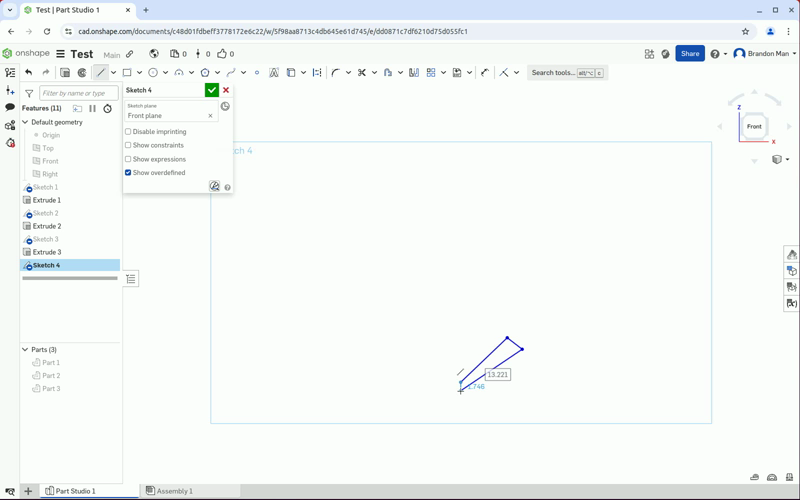
key_up(shift)
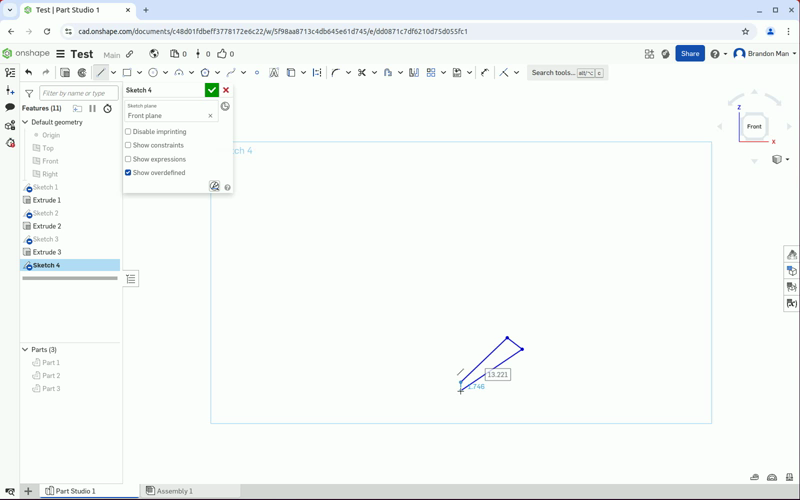
click(460, 390)
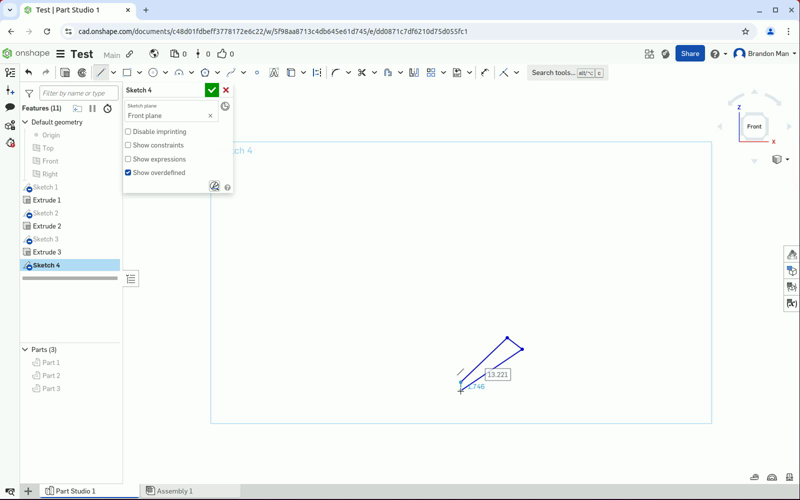
key(esc)
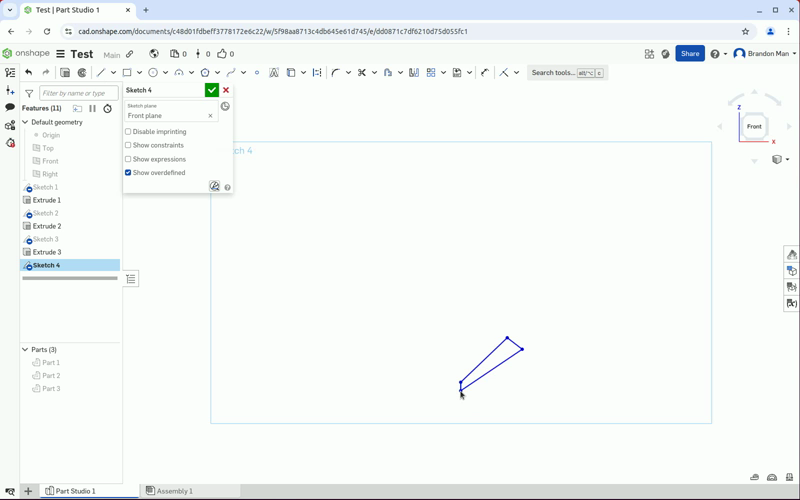
mouse_move(511, 345)
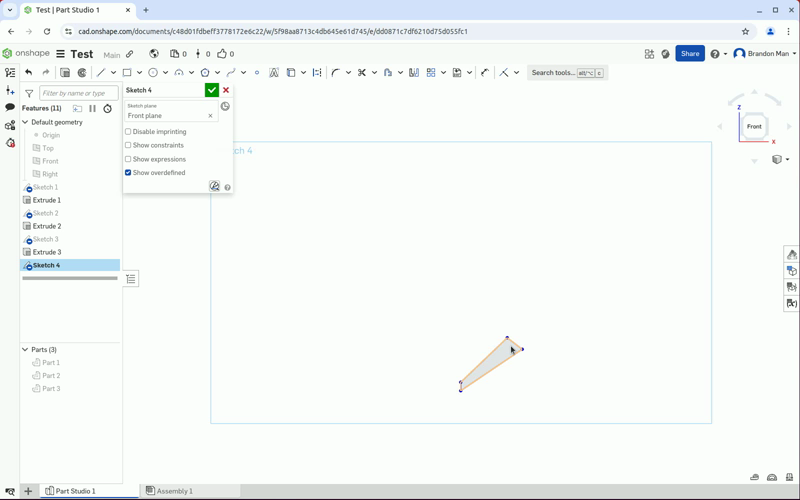
scroll(6)
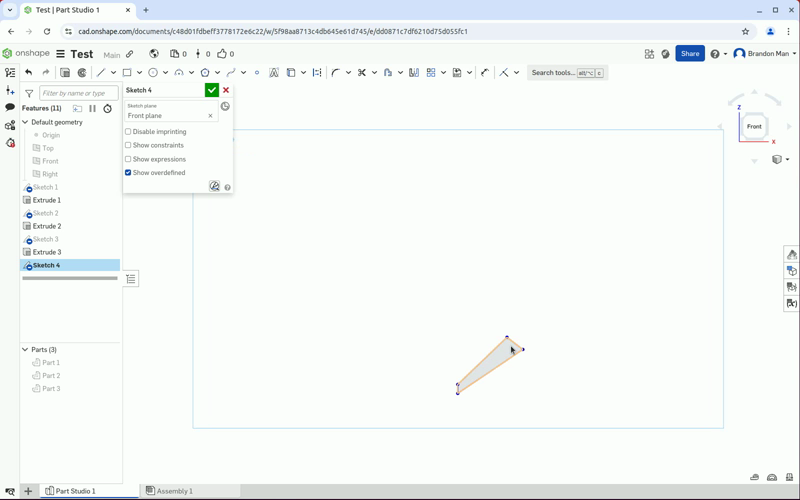
scroll(6)
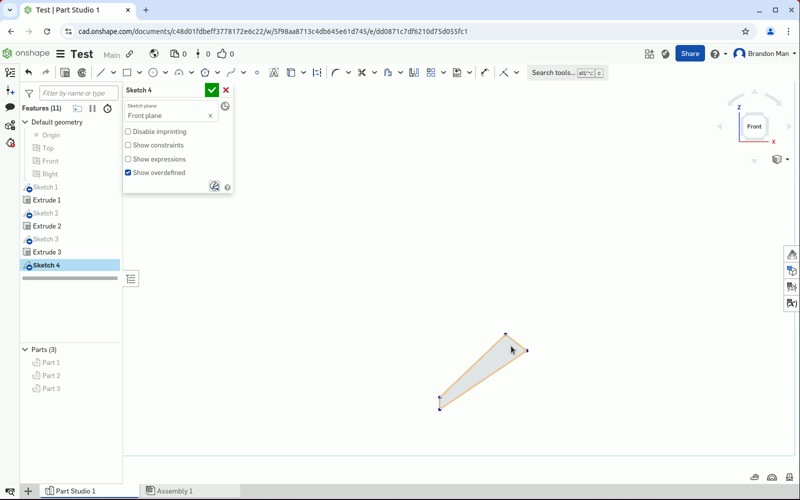
scroll(6)
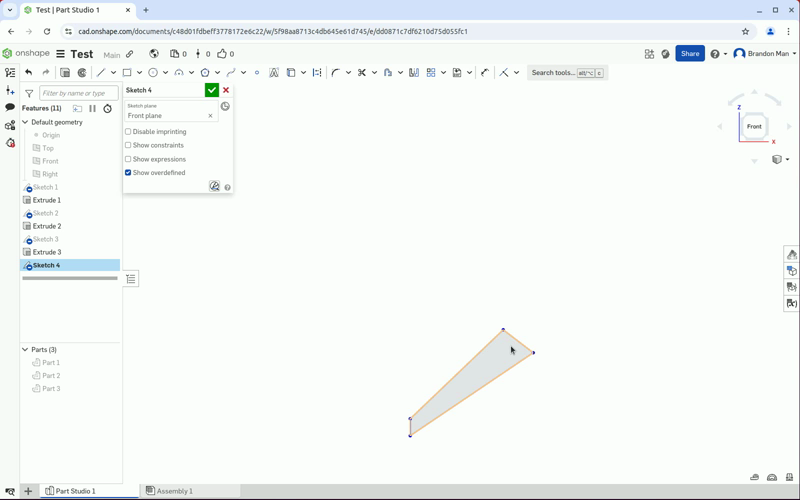
scroll(6)
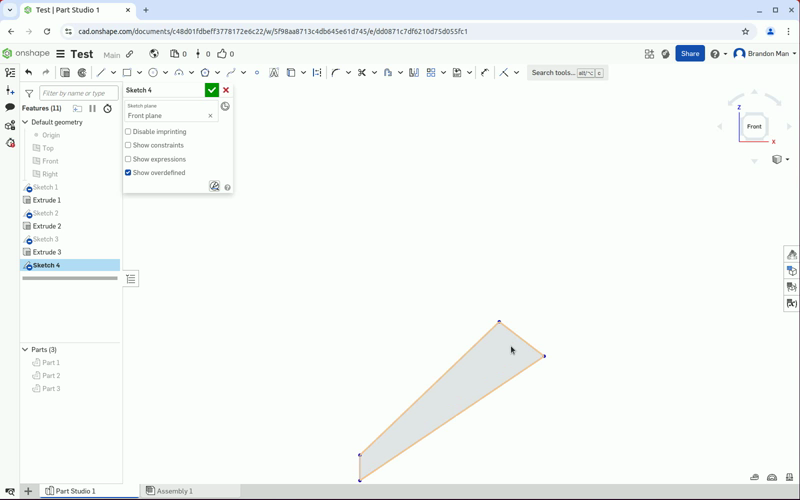
scroll(6)
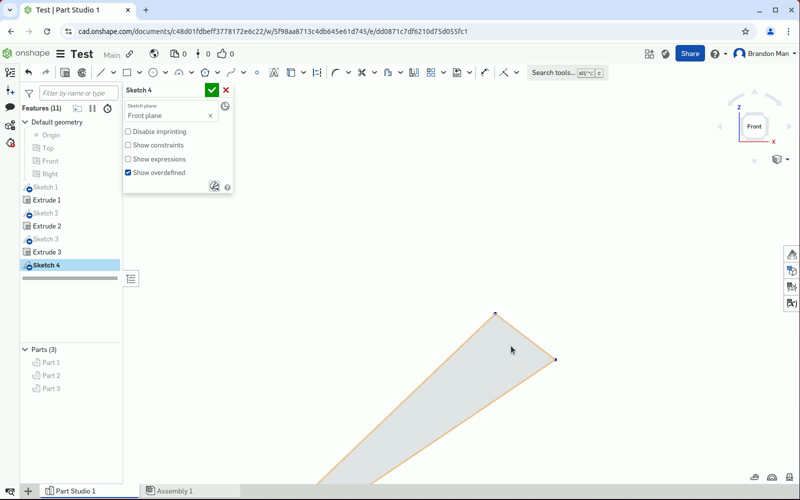
scroll(6)
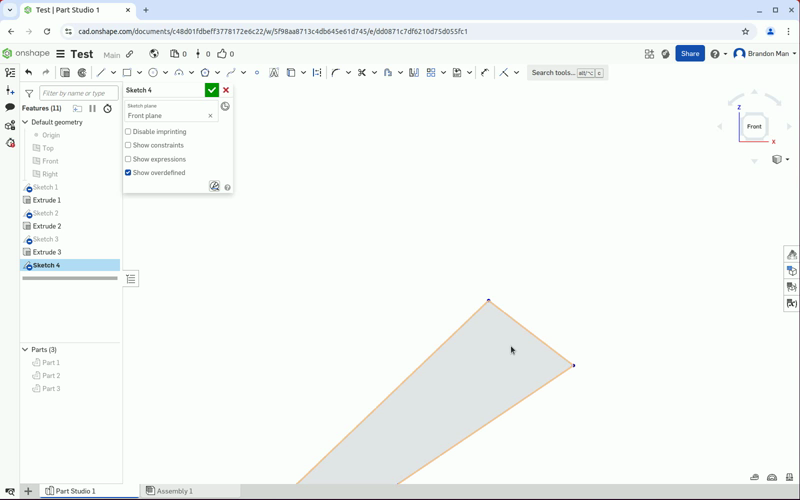
scroll(6)
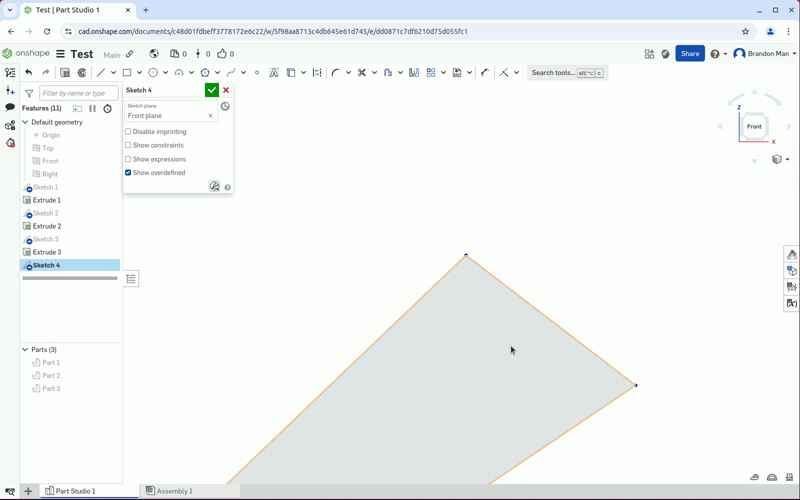
click(511, 345)
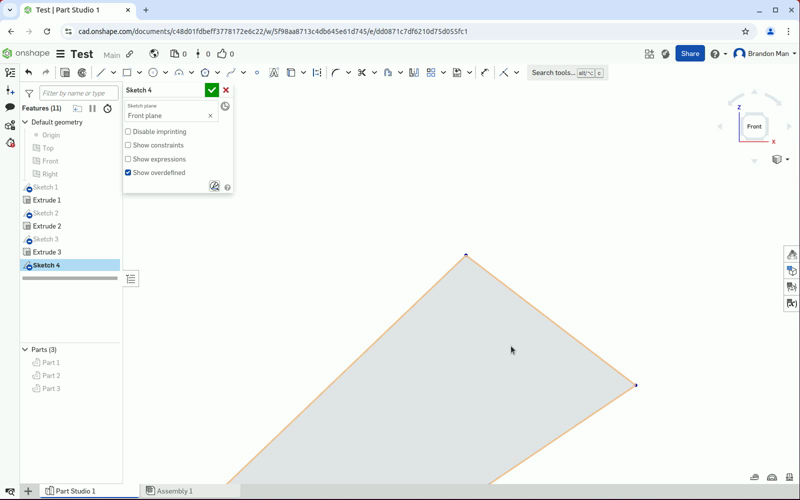
scroll(-6)
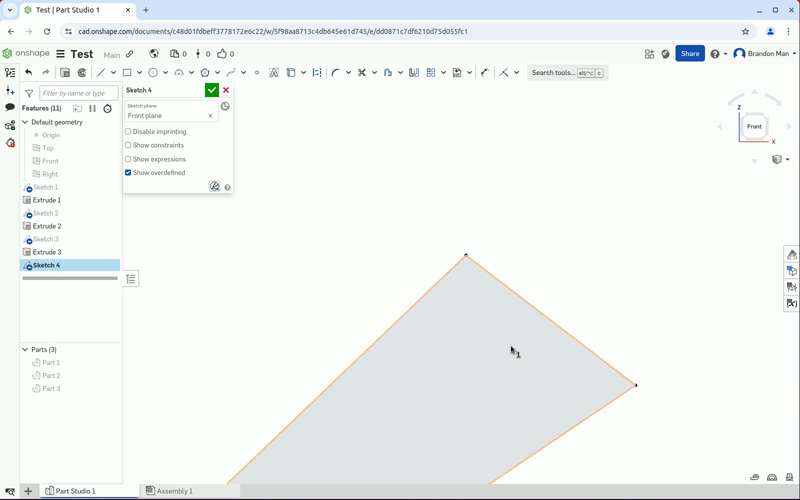
scroll(-6)
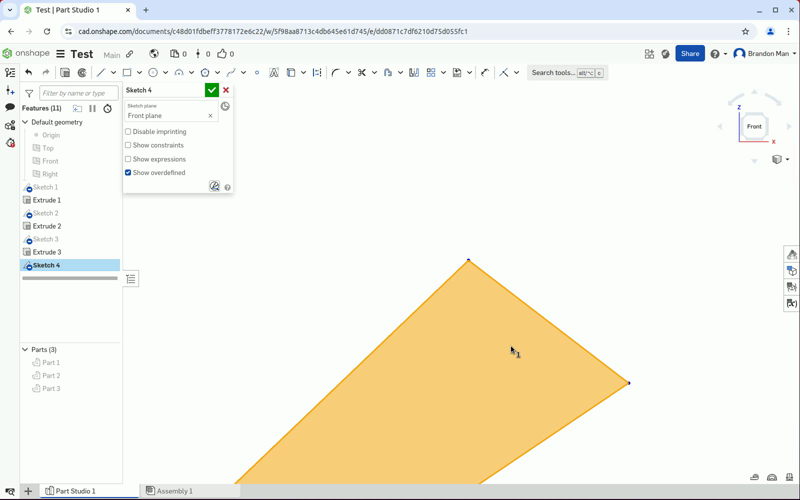
scroll(-6)
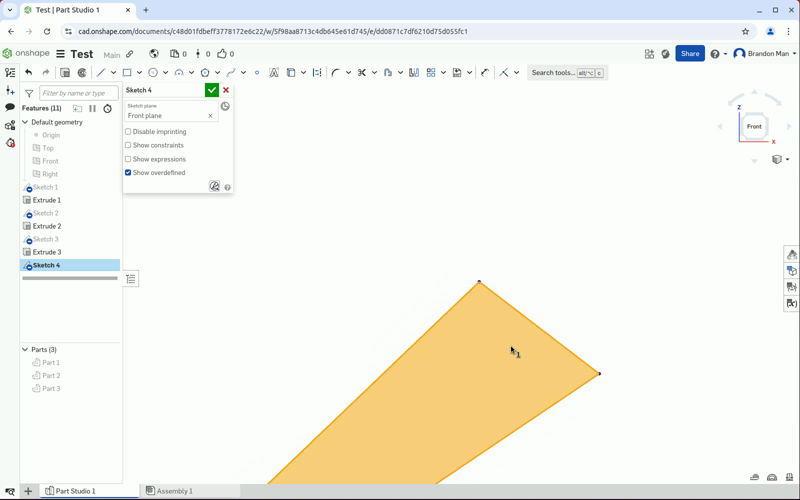
scroll(-6)
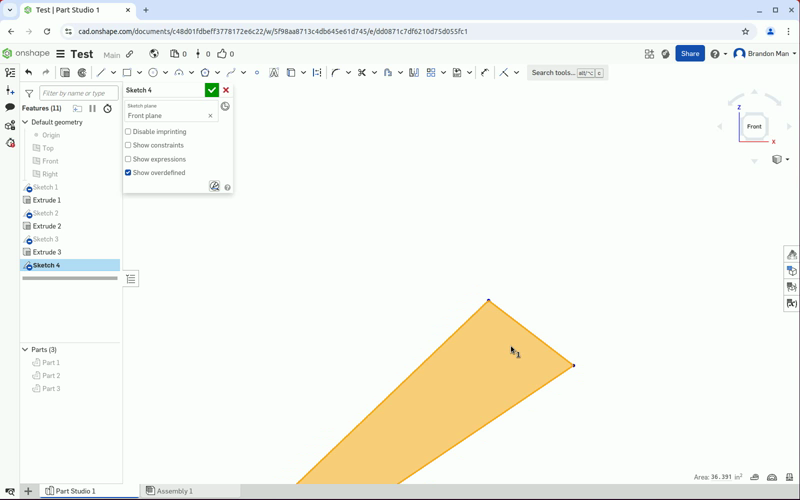
scroll(-6)
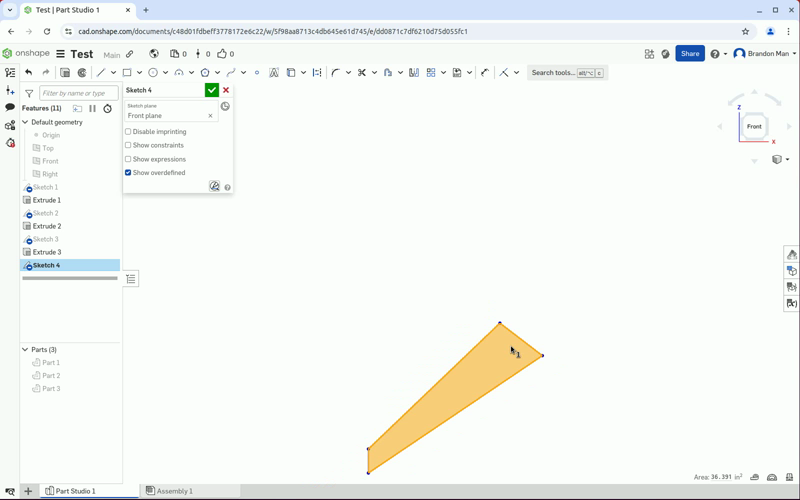
scroll(-6)
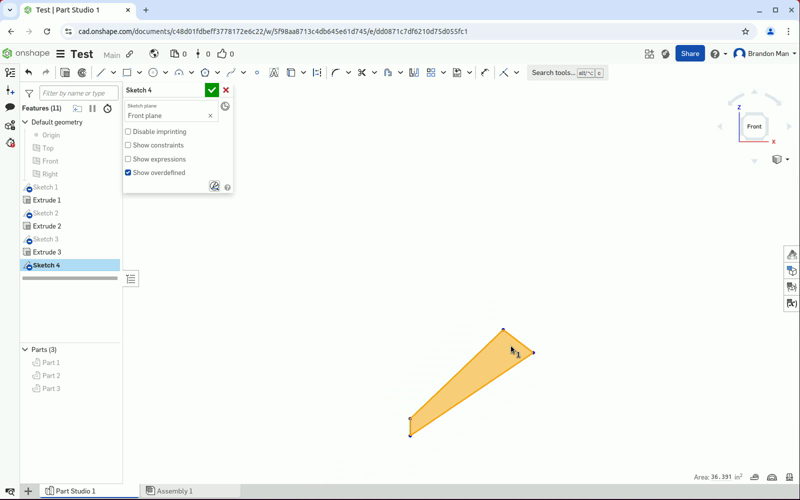
scroll(-6)
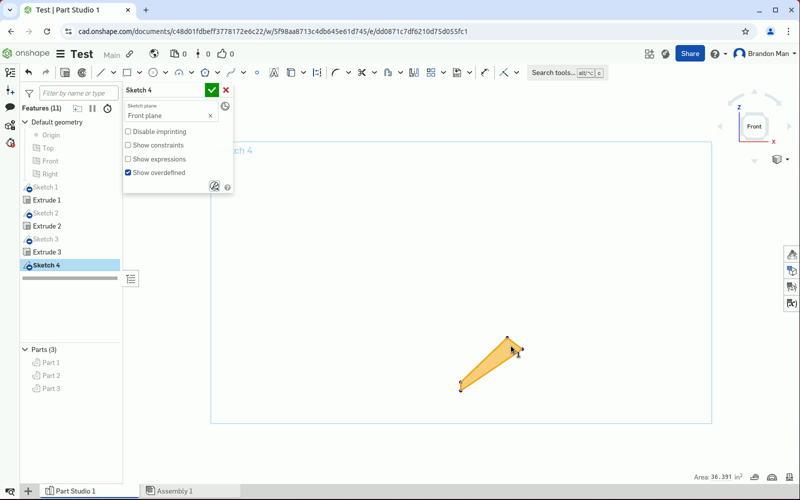
mouse_move(73, 352)
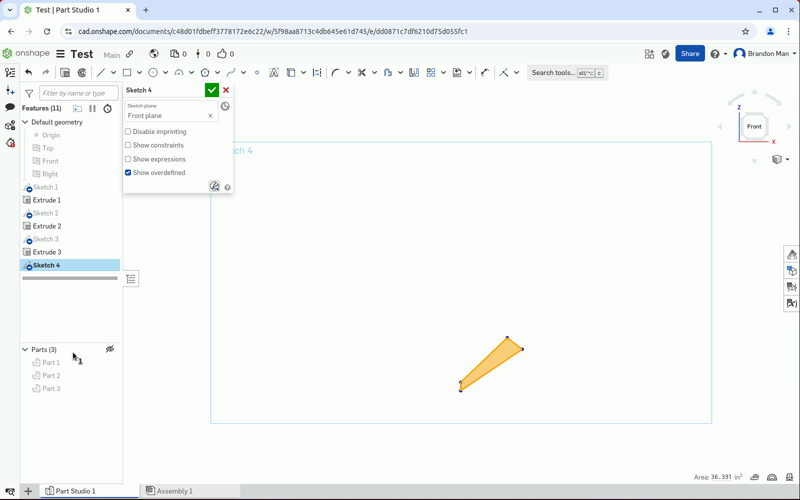
key(shift+y)
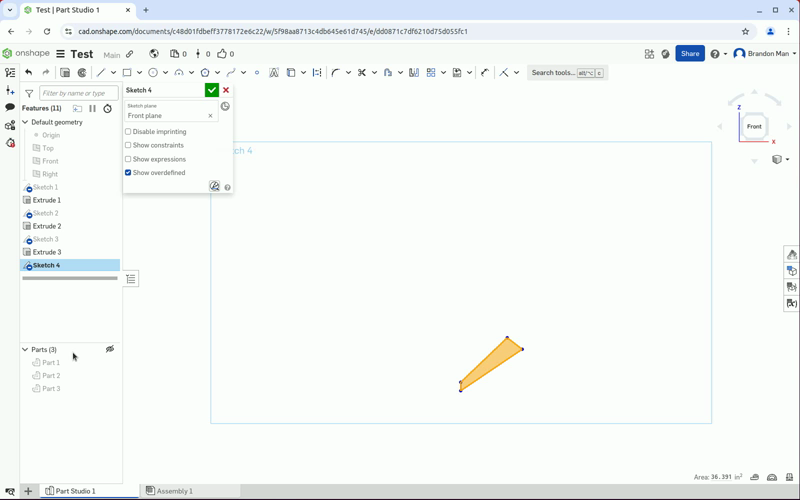
key(shift+e)
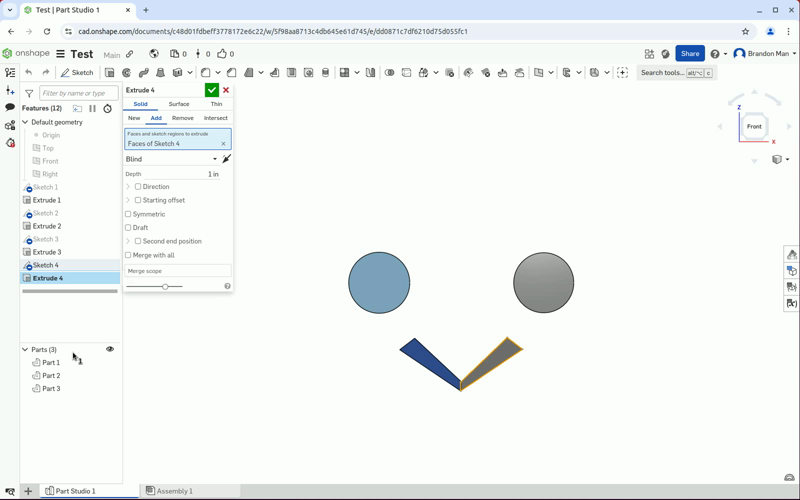
mouse_move(143, 106)
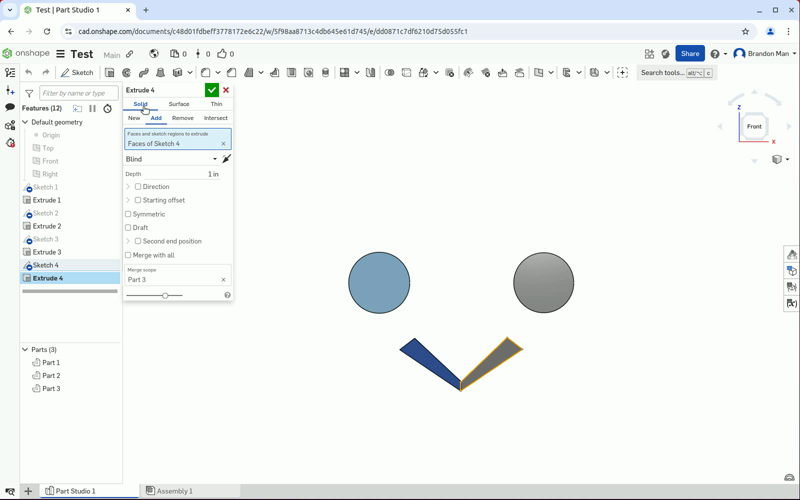
click(143, 106)
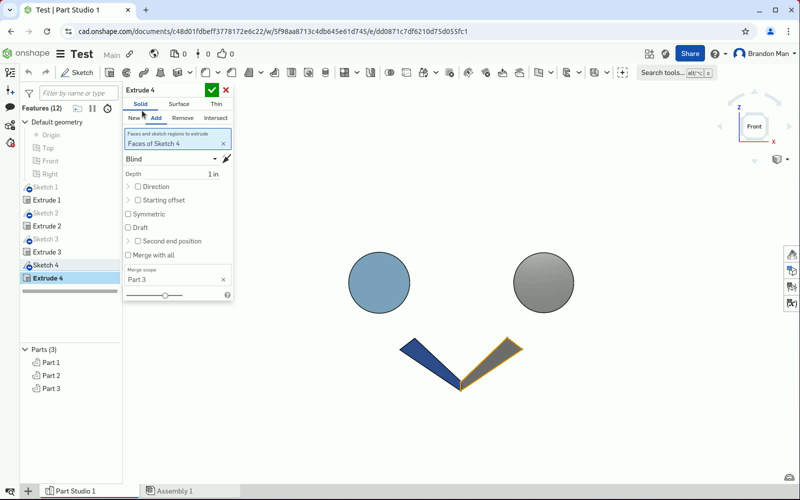
mouse_move(137, 120)
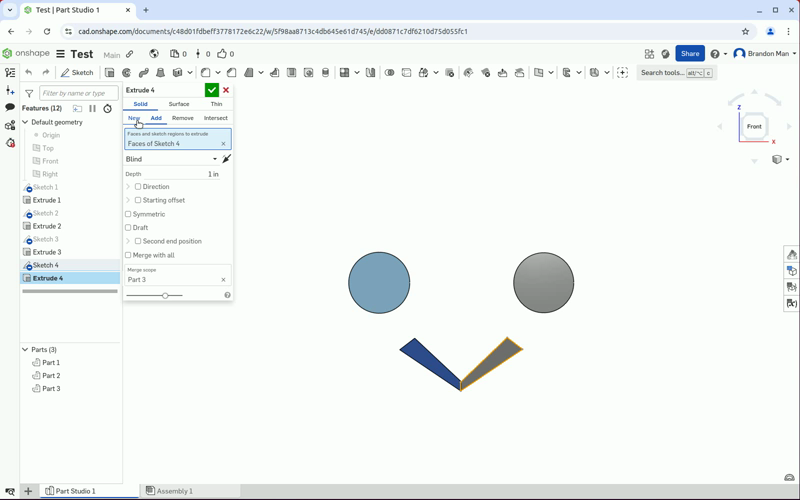
click(137, 120)
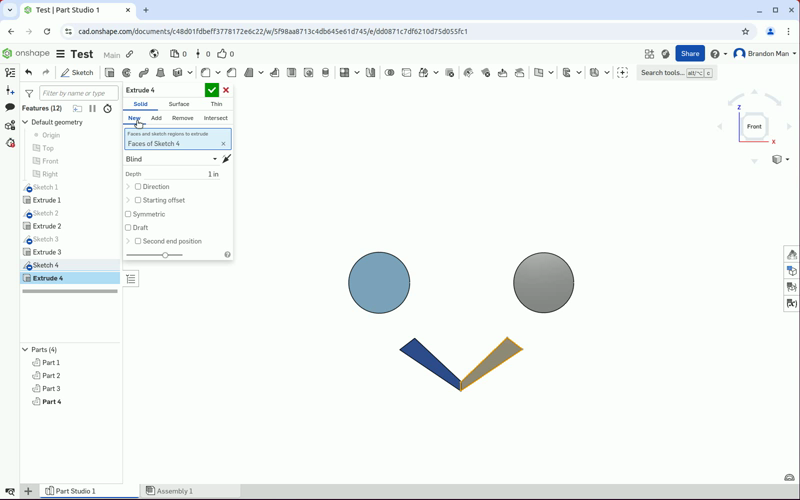
key(tab, 4)
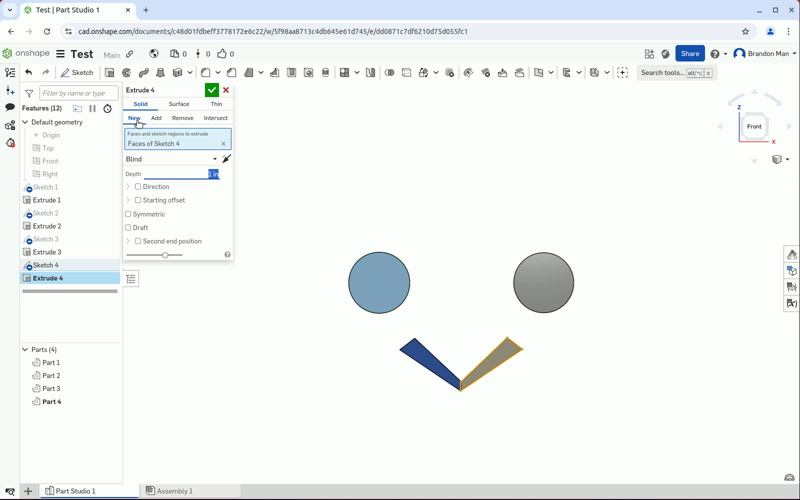
text(10.11)
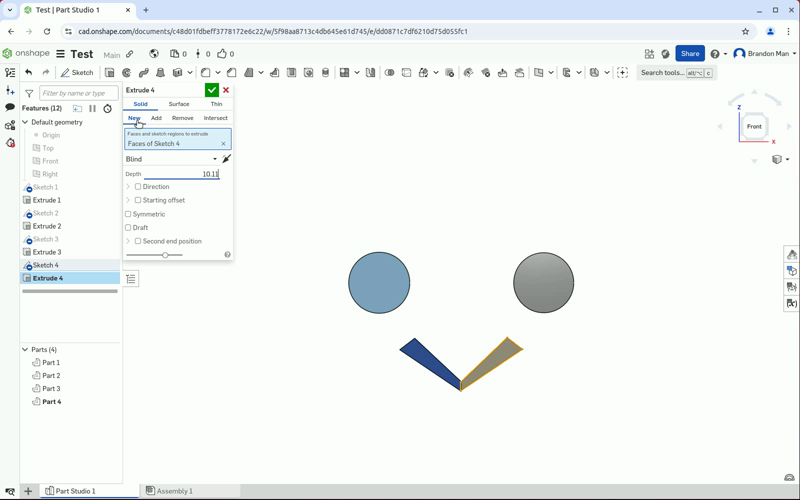
key(enter)
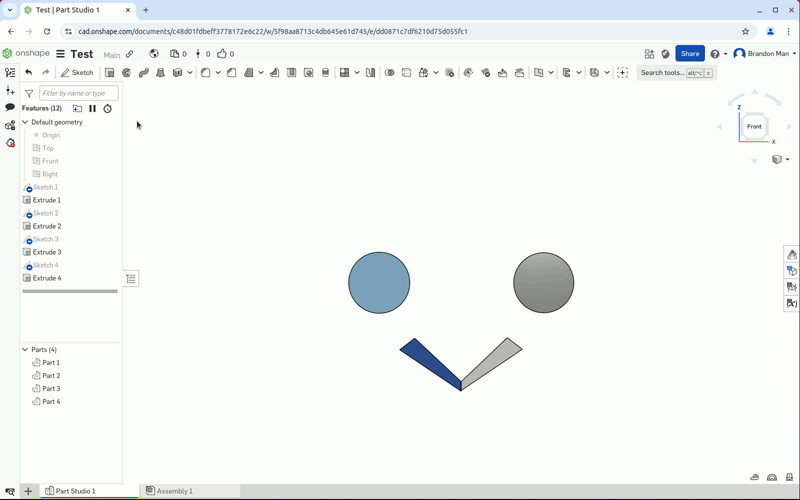
key(shift+h)
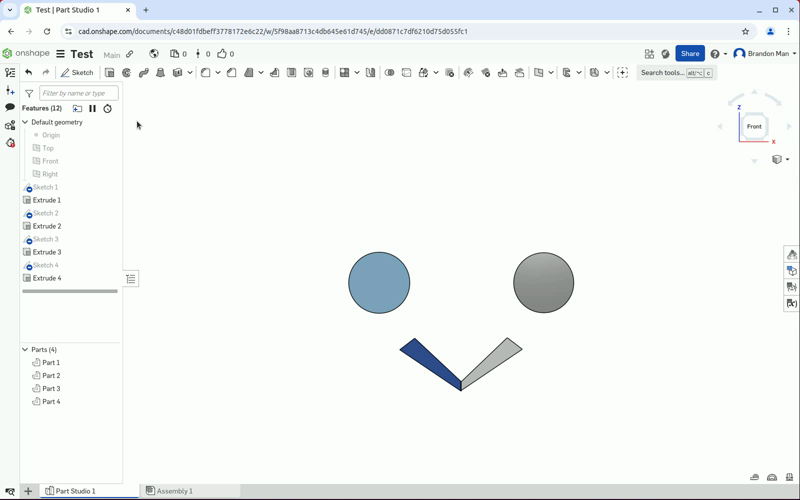
key(shift+h)
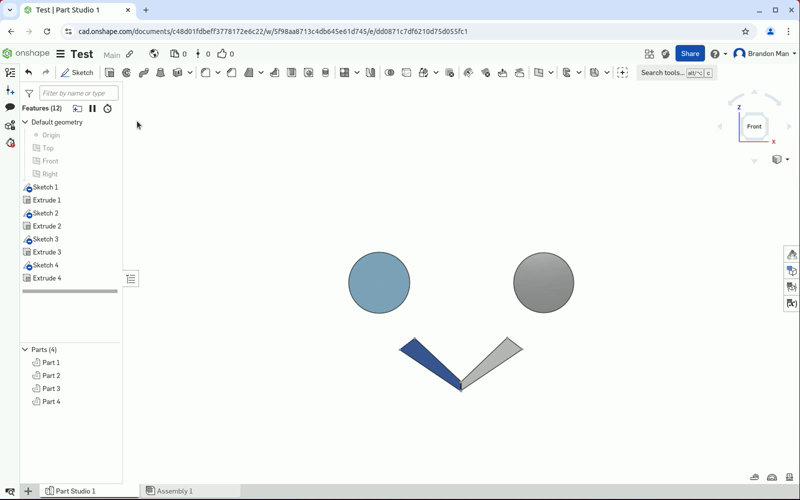
key(shift+7)
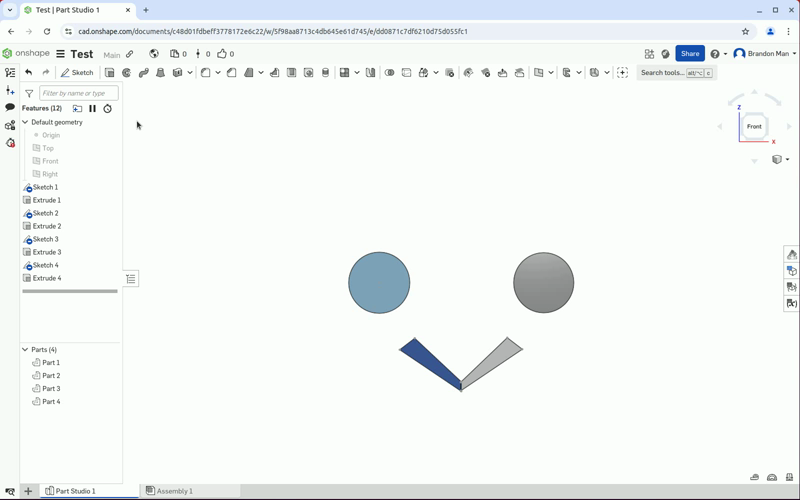
key(left, 2)
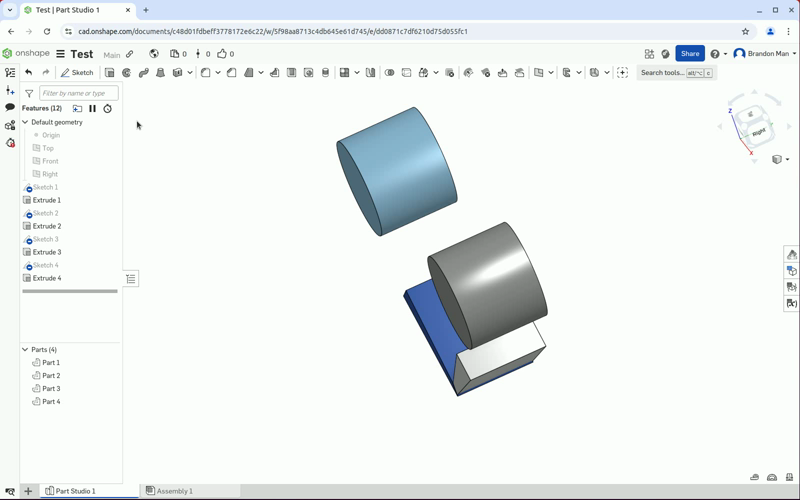
key(down, 2)
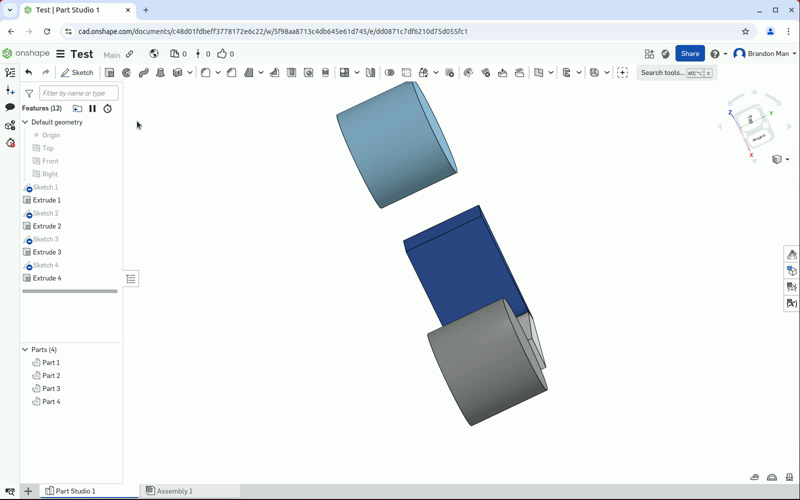
key(up, 2)
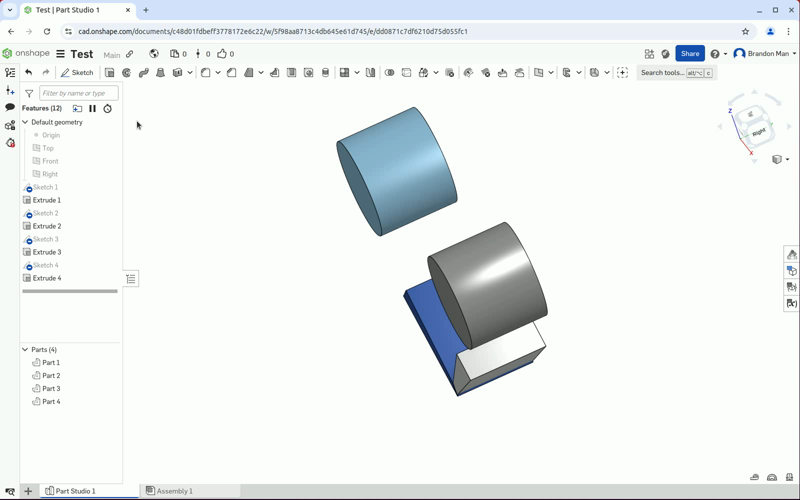
key(right, 2)
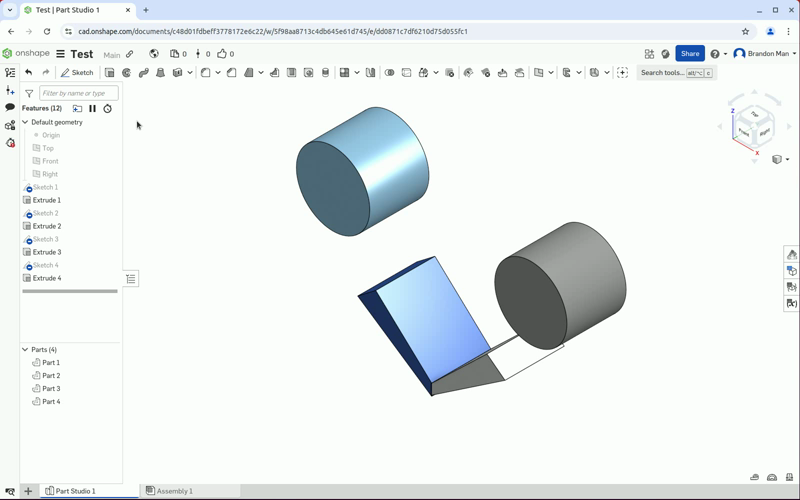
mouse_move(73, 189)
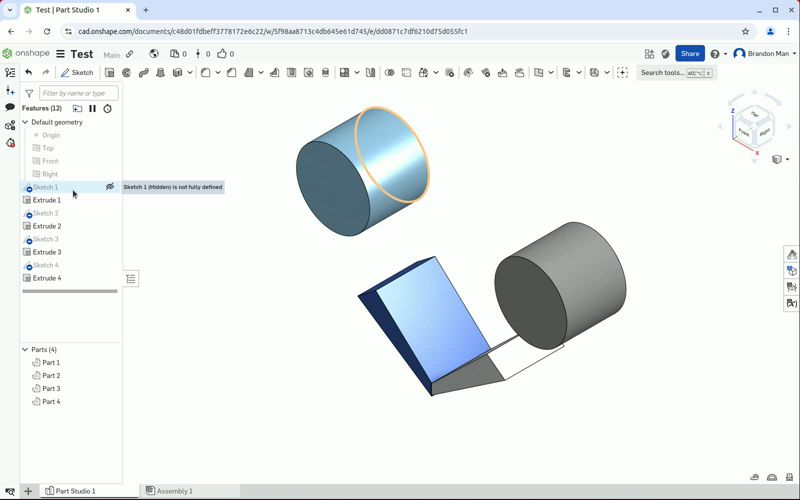
click(73, 189)